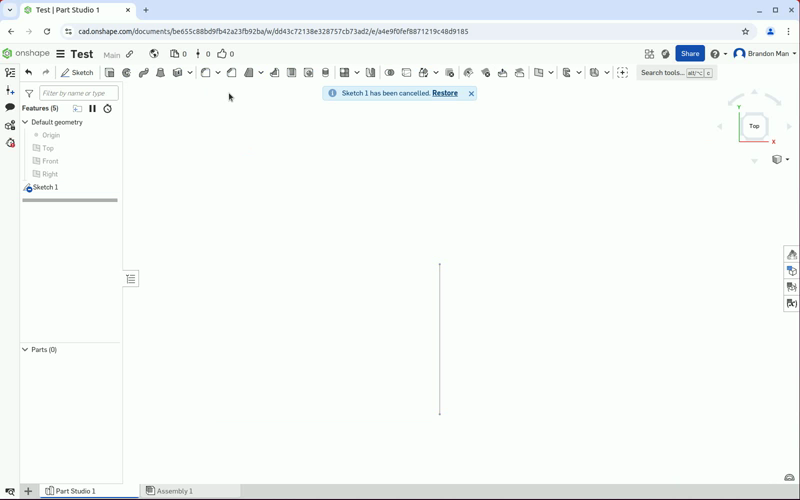
key(shift+h)
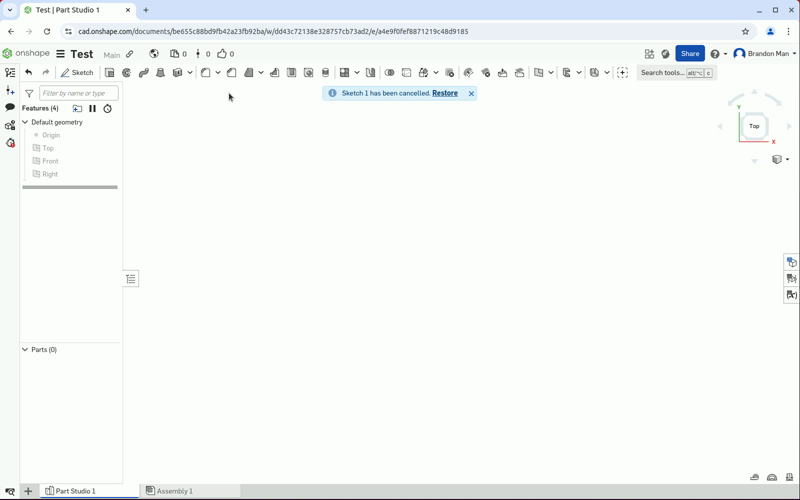
mouse_move(73, 352)
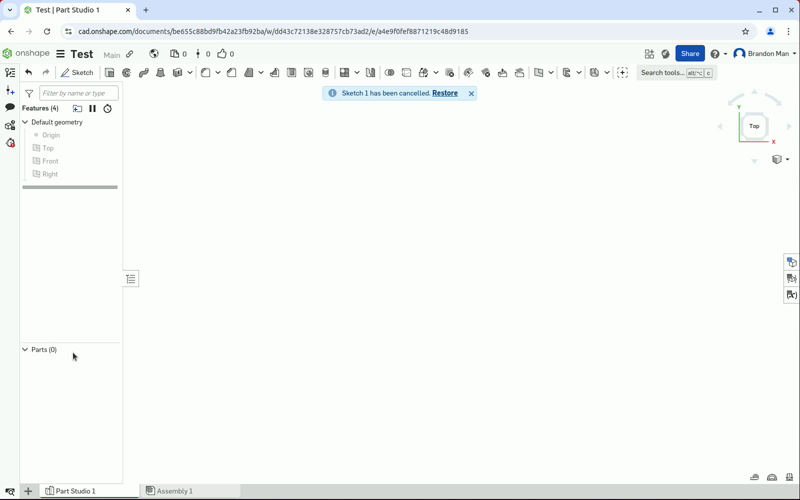
key(y)
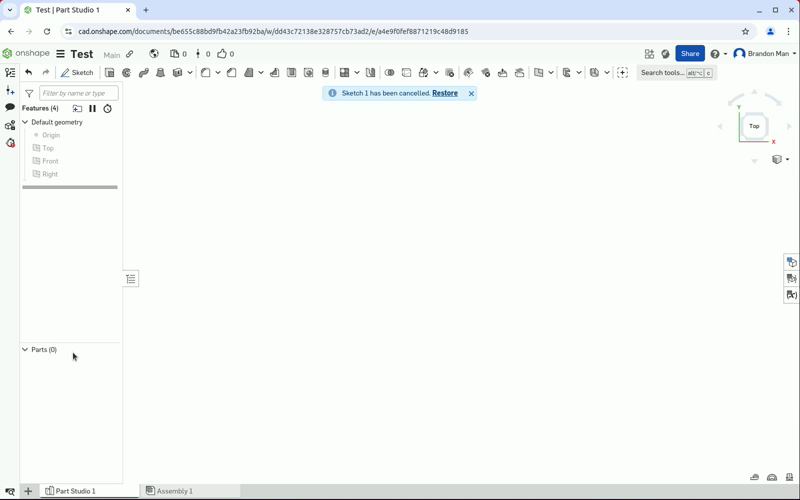
key(shift+p)
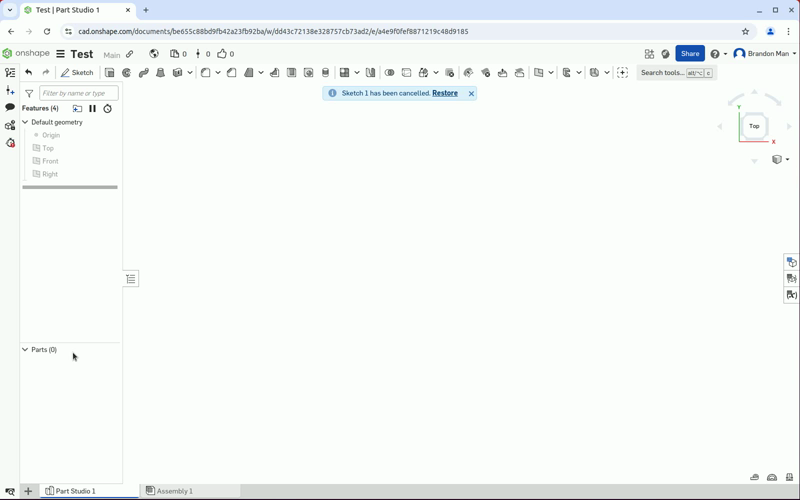
key(space)
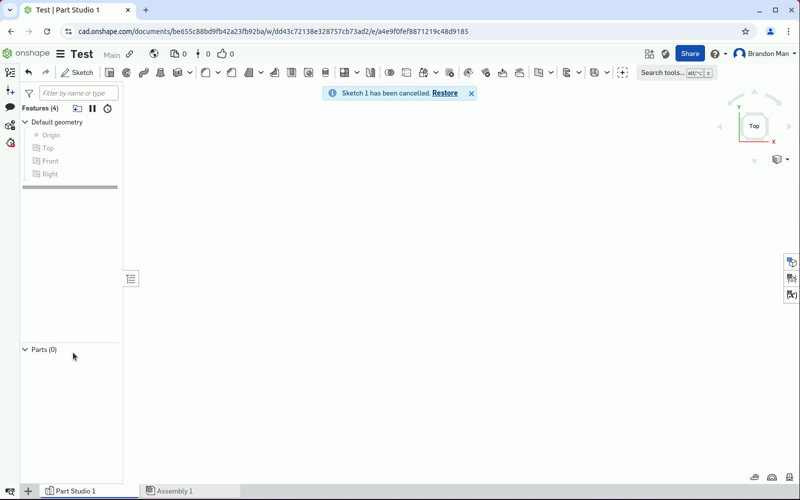
key_down(shift)
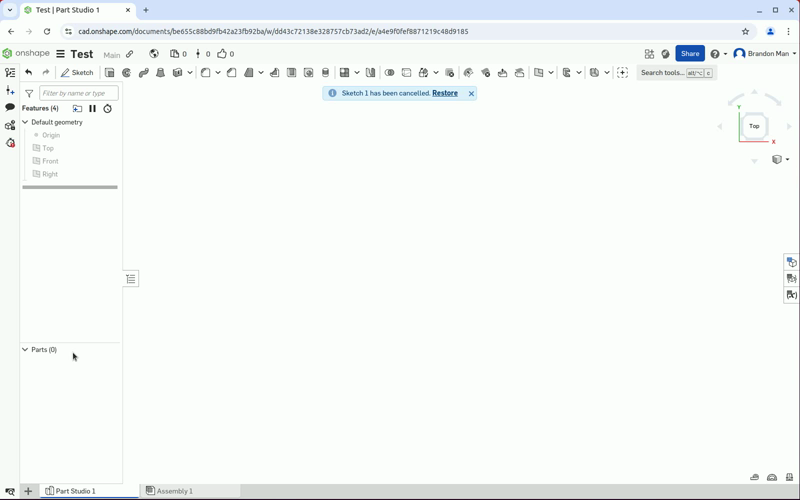
key(up)
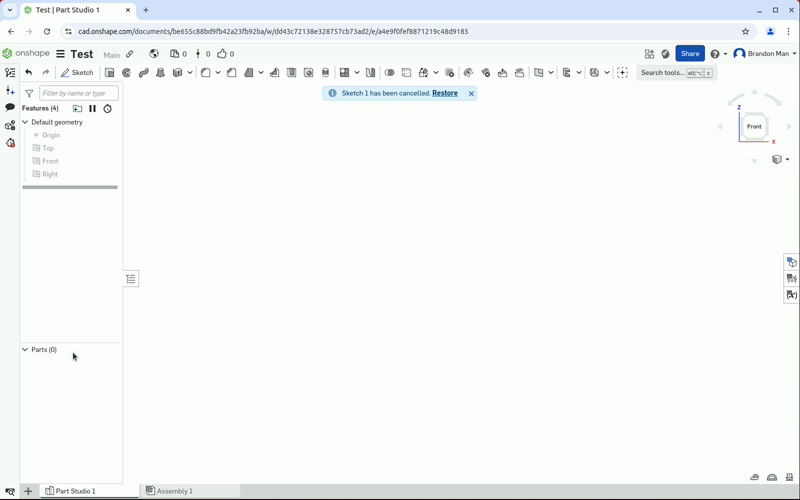
key_up(shift)
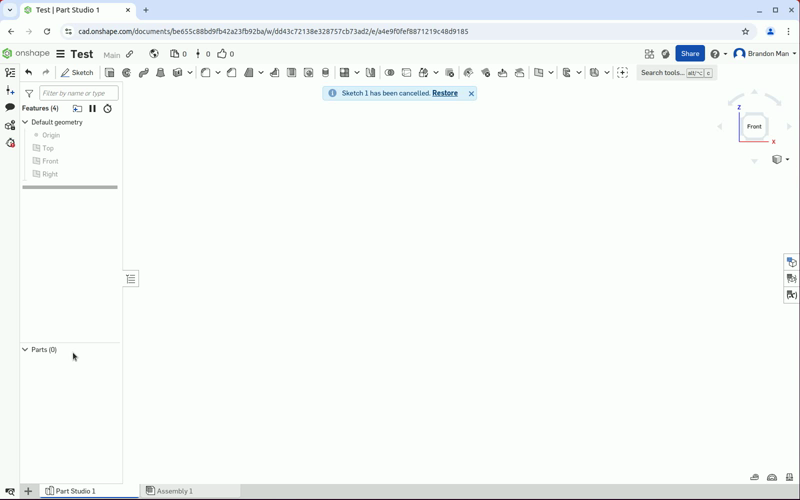
mouse_move(73, 352)
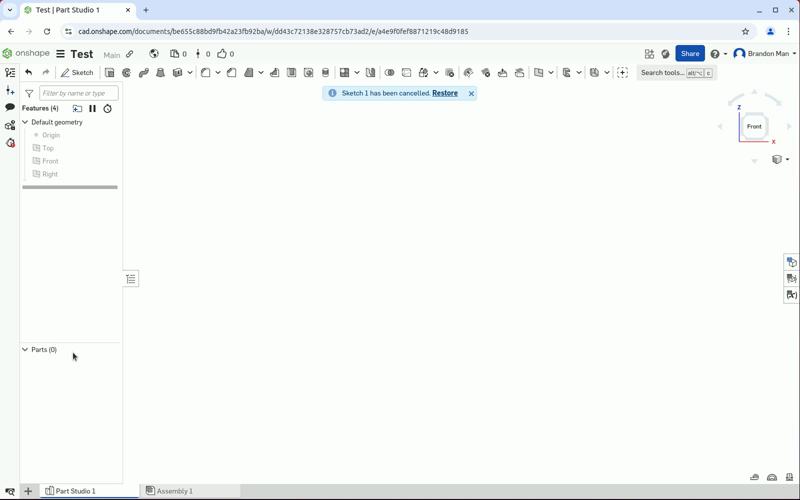
key(shift+y)
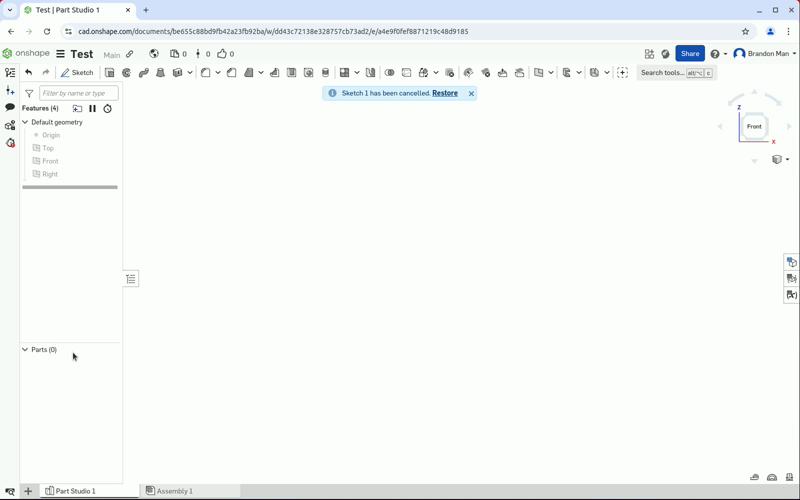
key(shift+s)
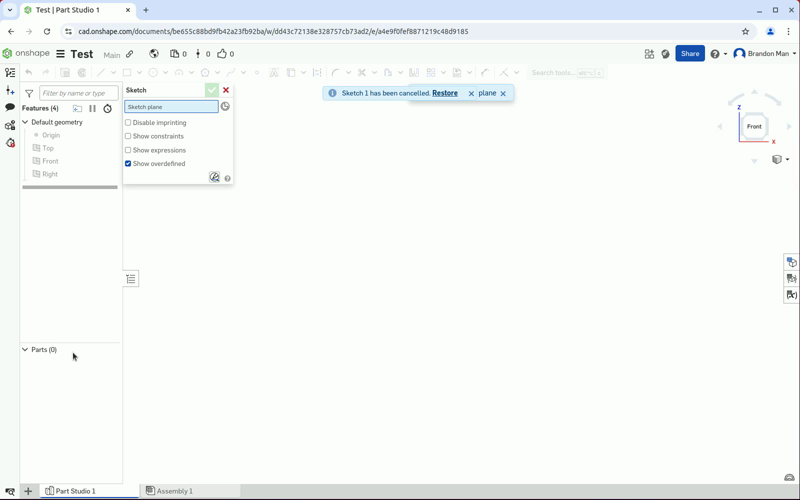
mouse_move(73, 163)
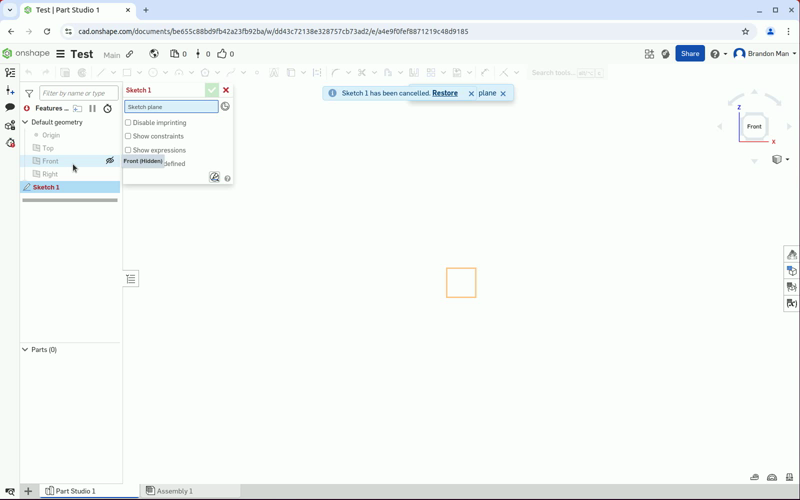
click(73, 163)
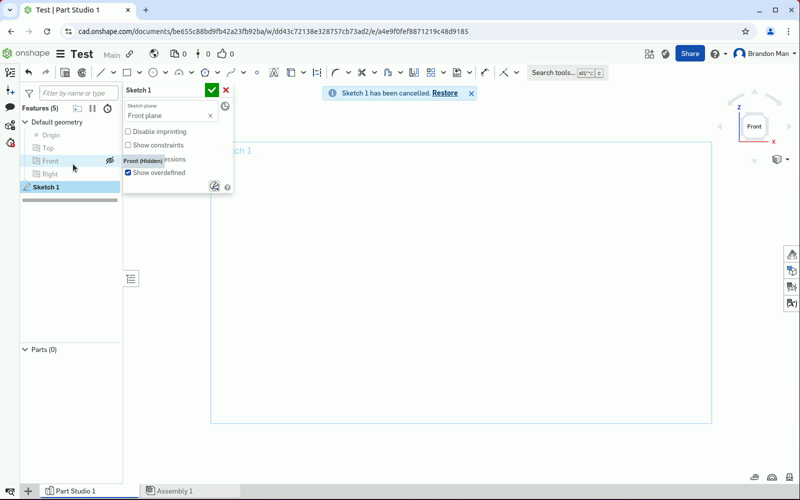
mouse_move(73, 352)
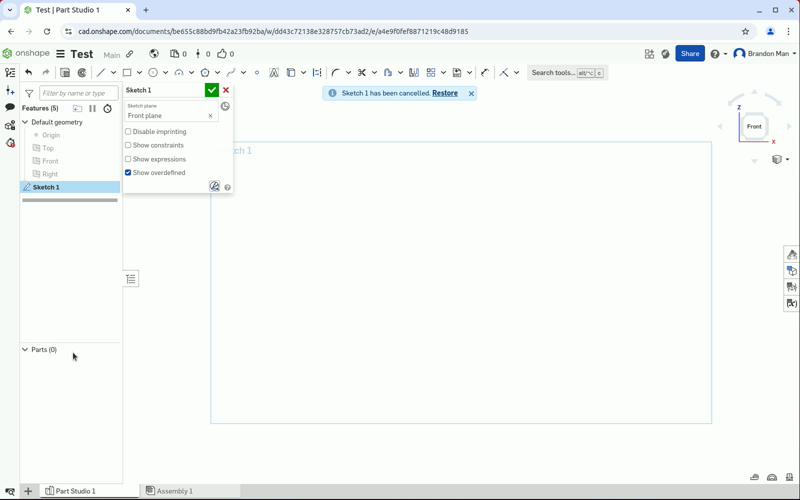
key(y)
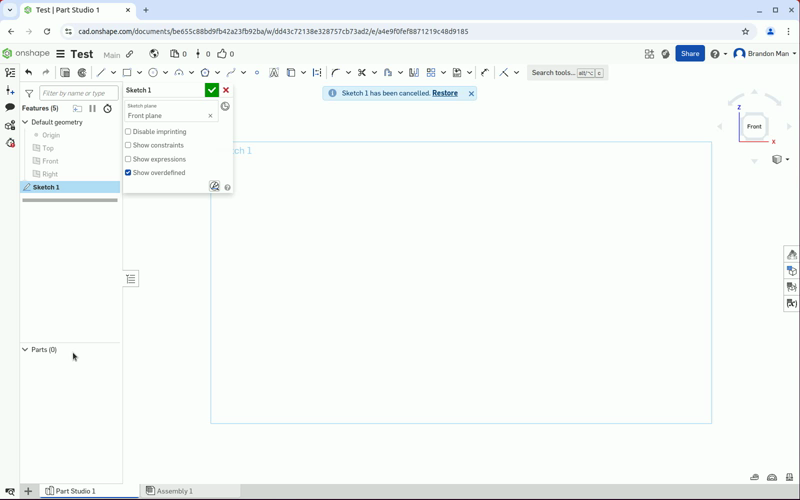
key(l)
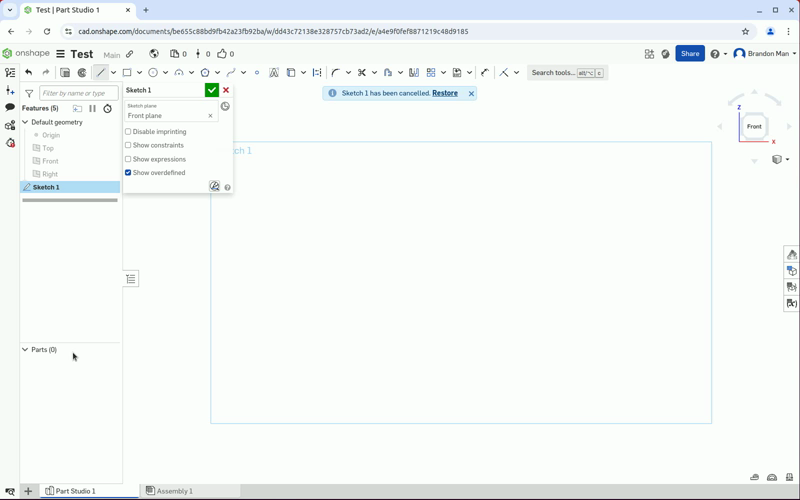
key_down(shift)
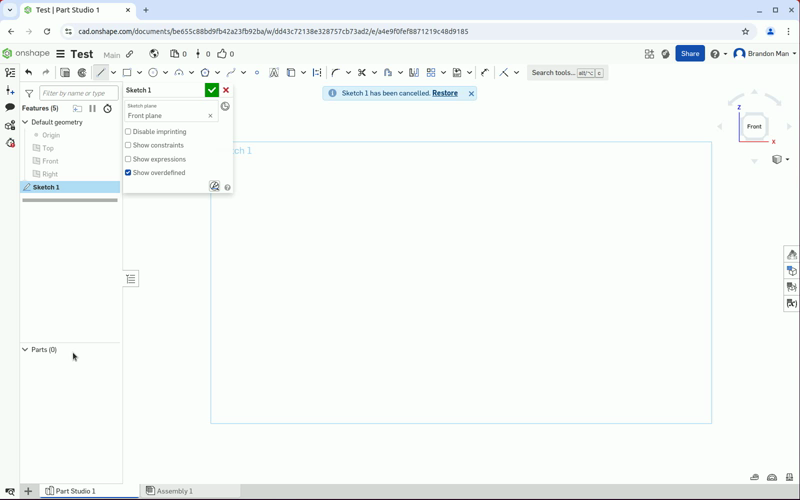
mouse_move(348, 345)
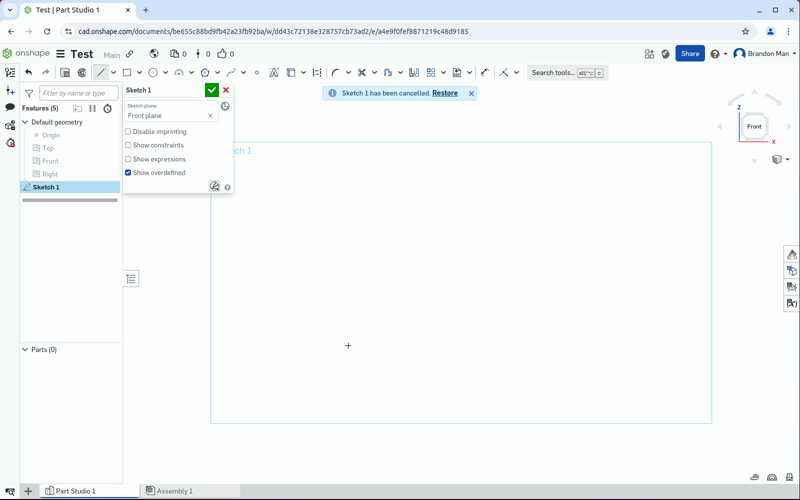
click(348, 345)
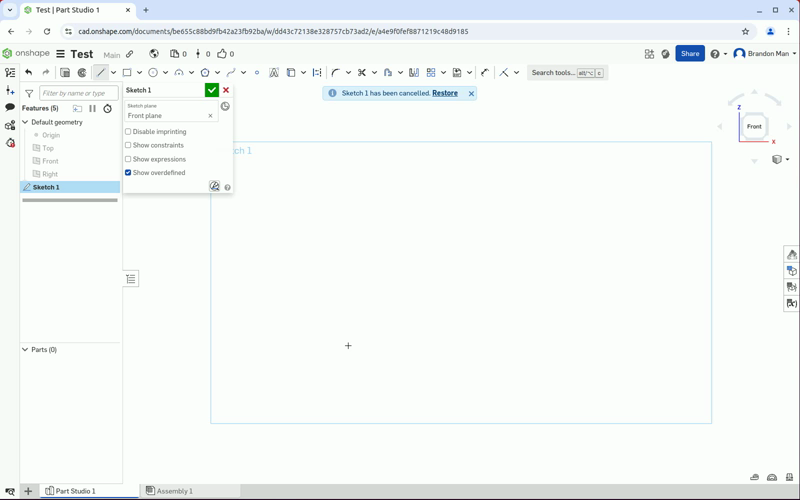
key_up(shift)
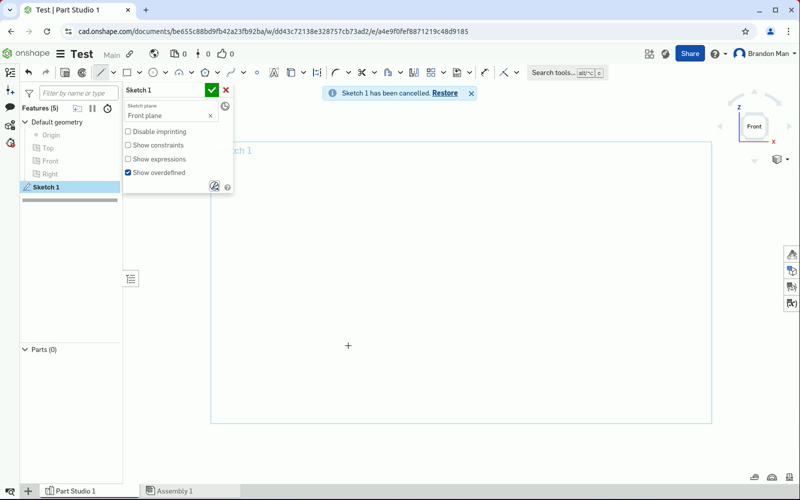
key_down(shift)
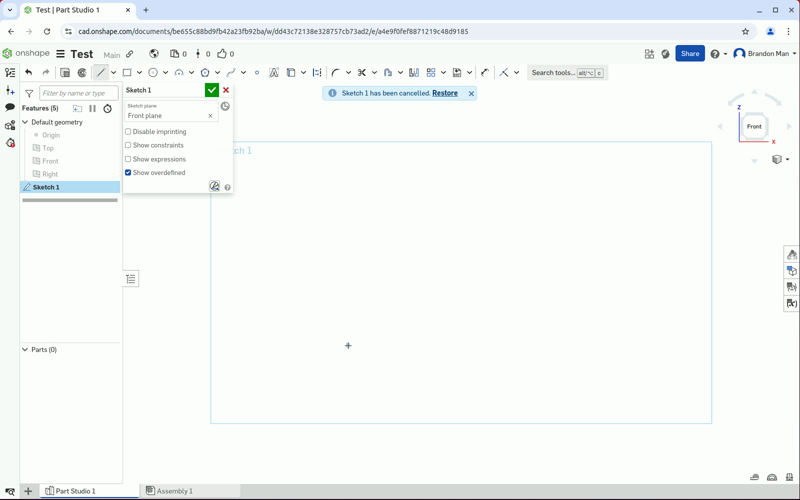
mouse_move(569, 345)
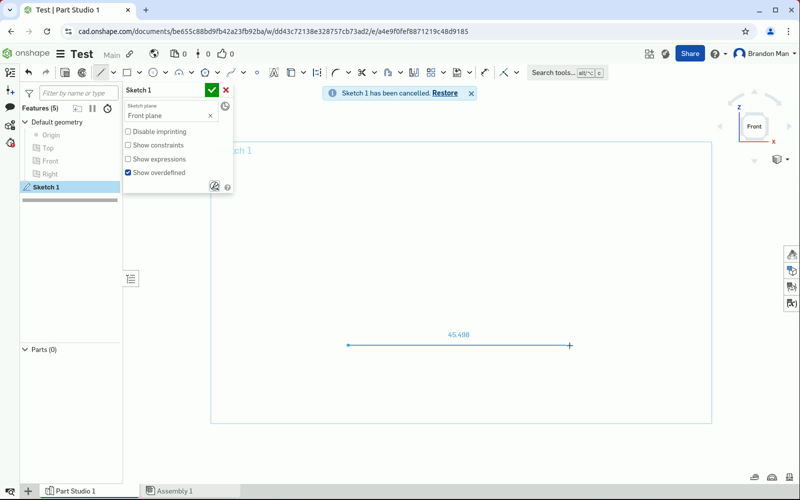
click(569, 345)
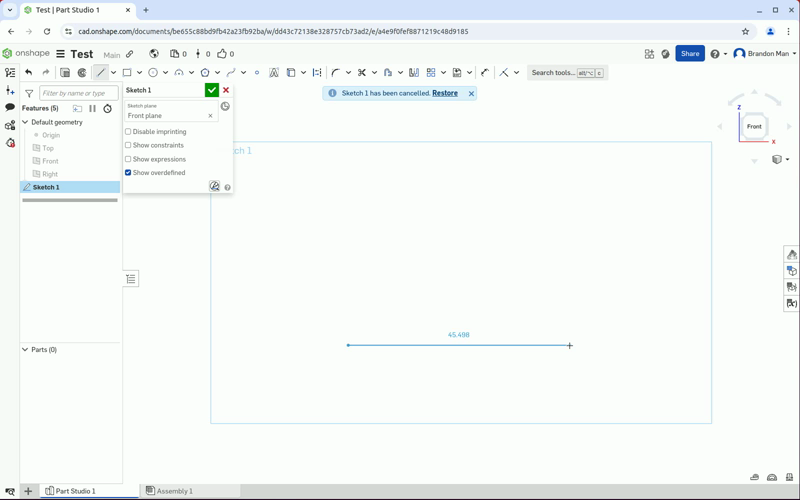
key_up(shift)
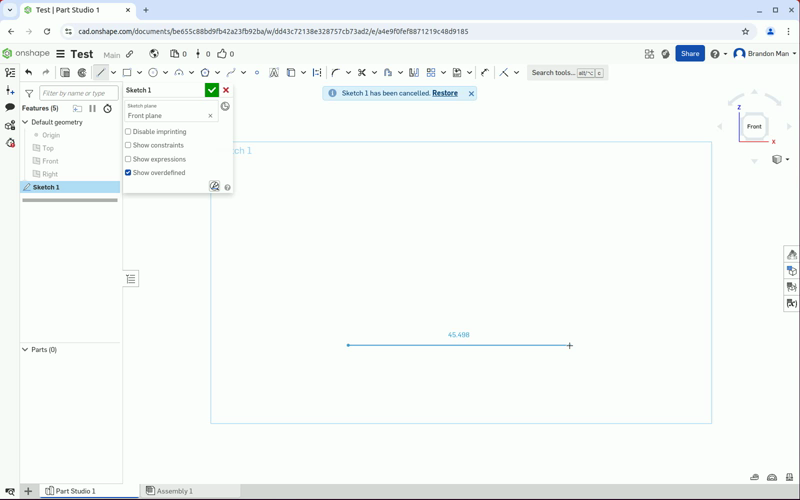
key_down(shift)
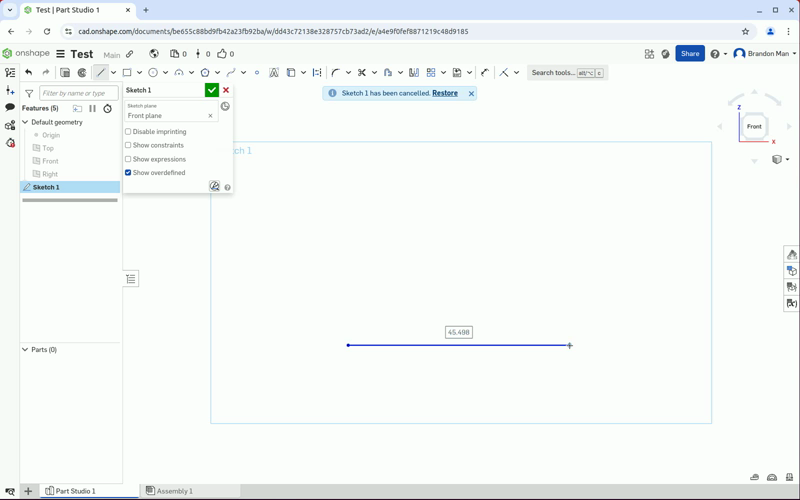
mouse_move(569, 244)
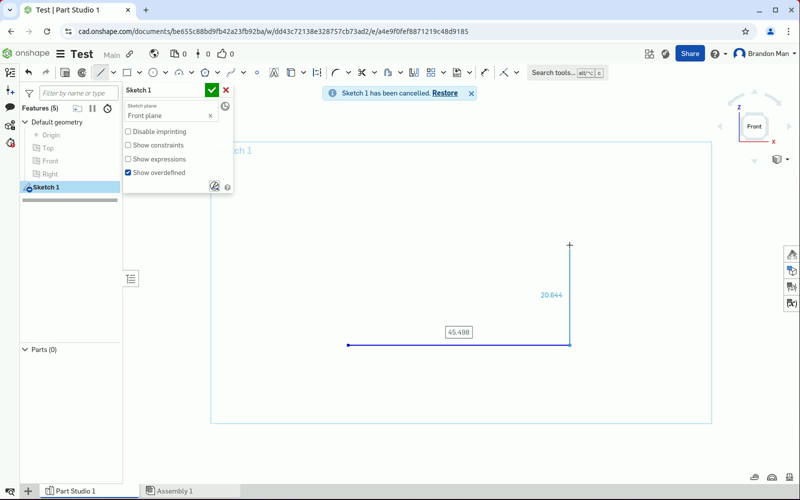
click(569, 244)
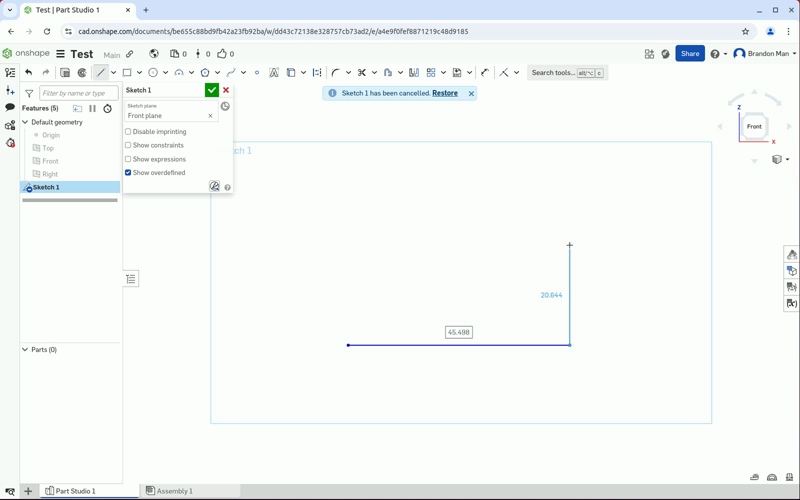
key_up(shift)
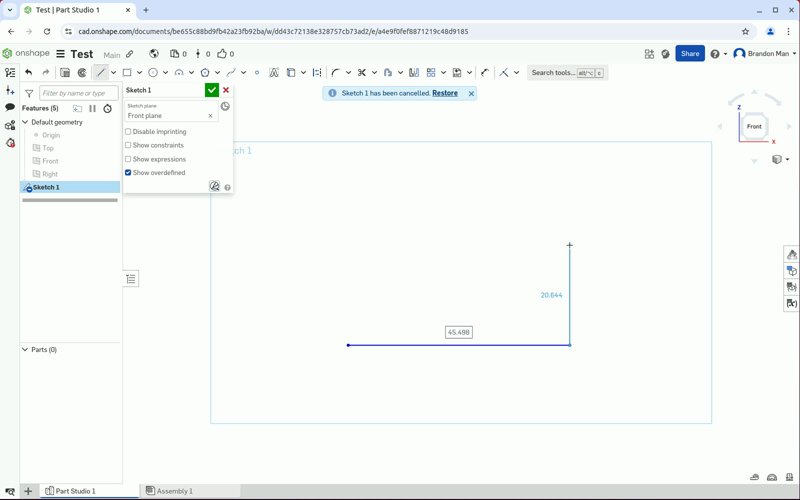
key_down(shift)
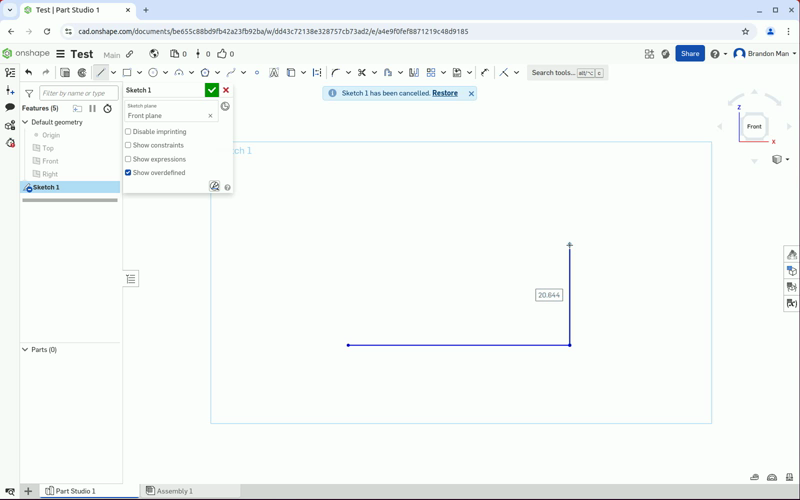
mouse_move(348, 244)
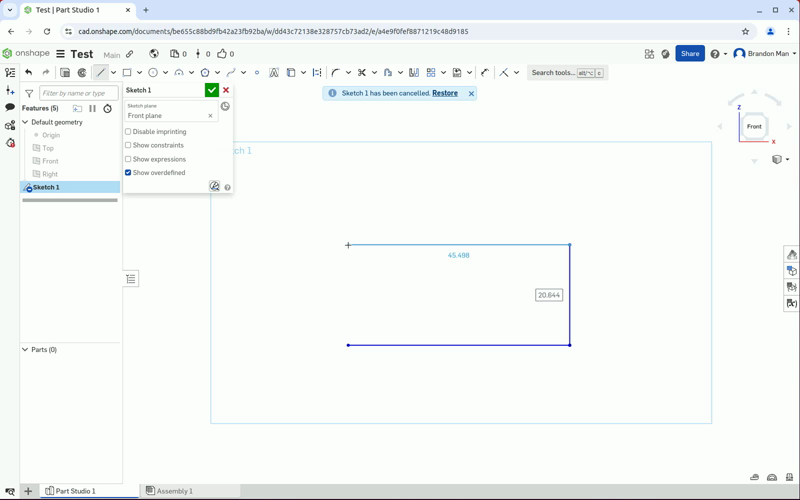
click(348, 244)
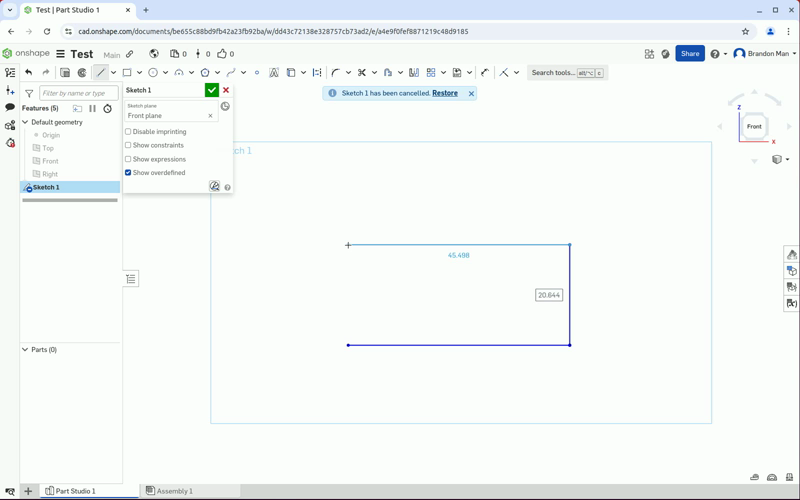
key_up(shift)
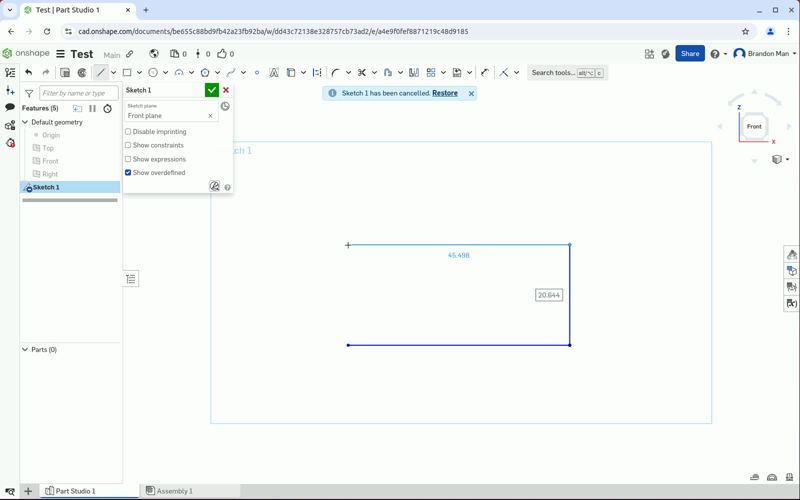
key_down(shift)
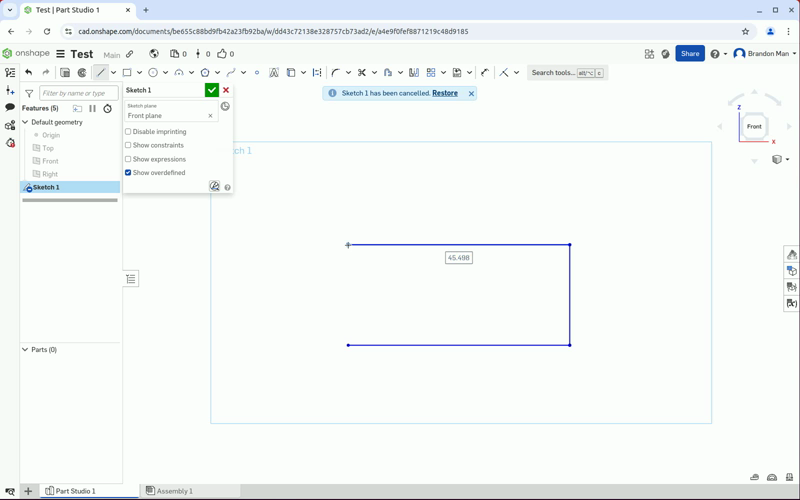
mouse_move(348, 345)
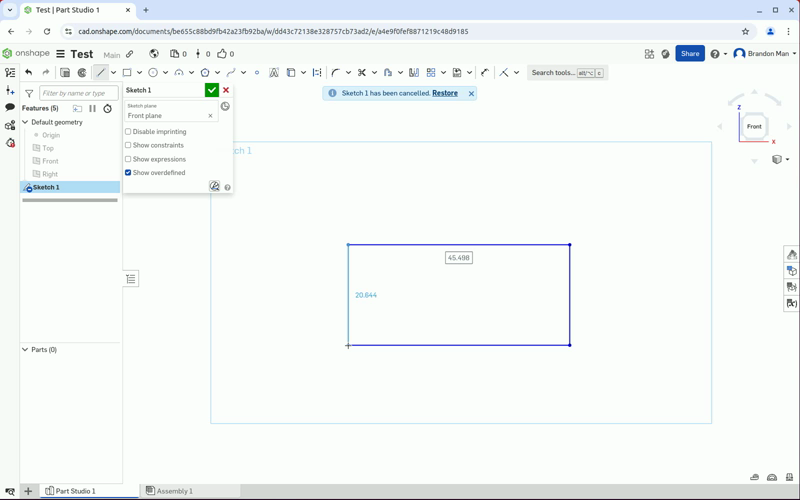
key_up(shift)
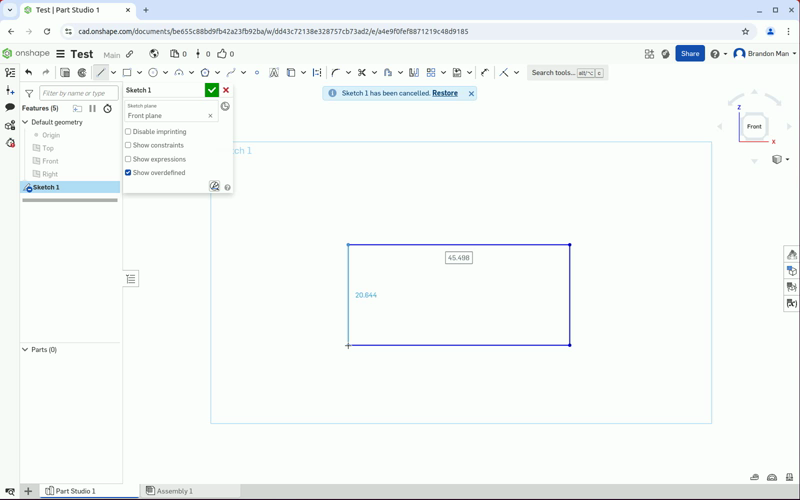
click(348, 345)
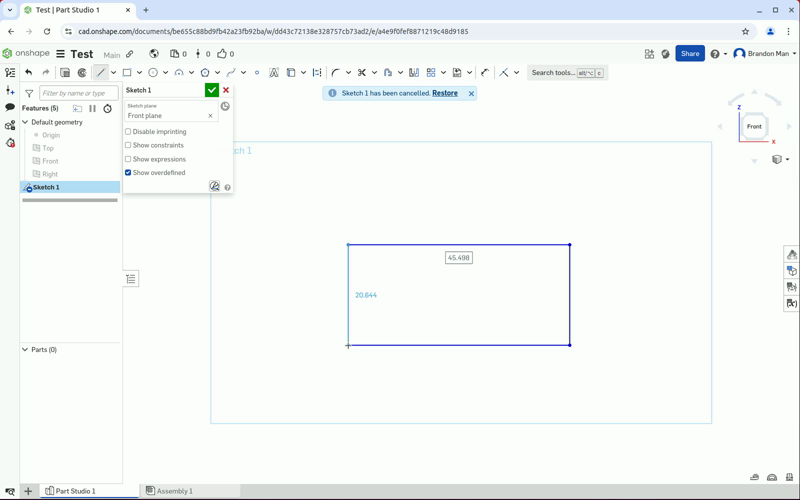
key(esc)
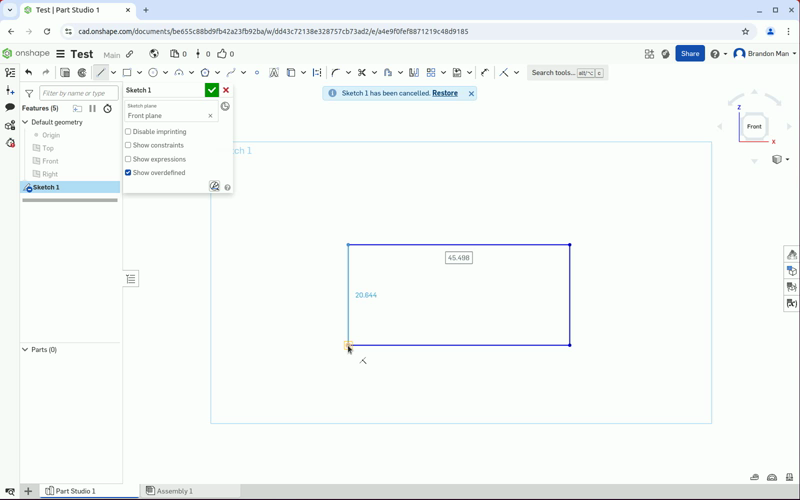
mouse_move(468, 324)
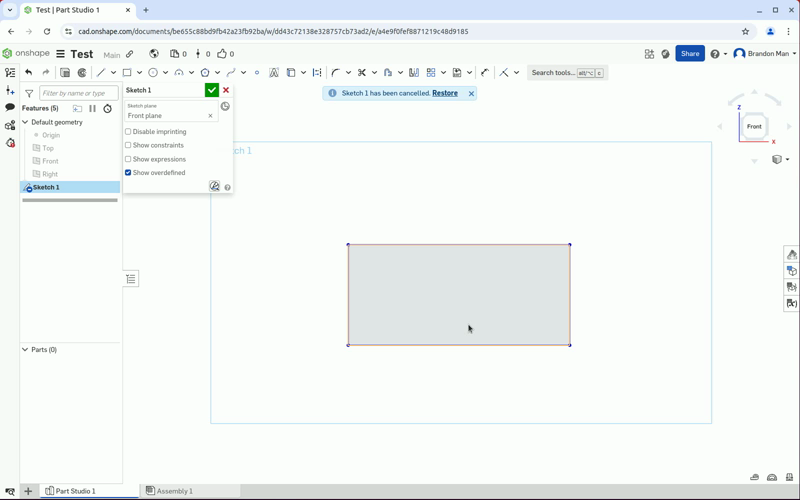
click(468, 324)
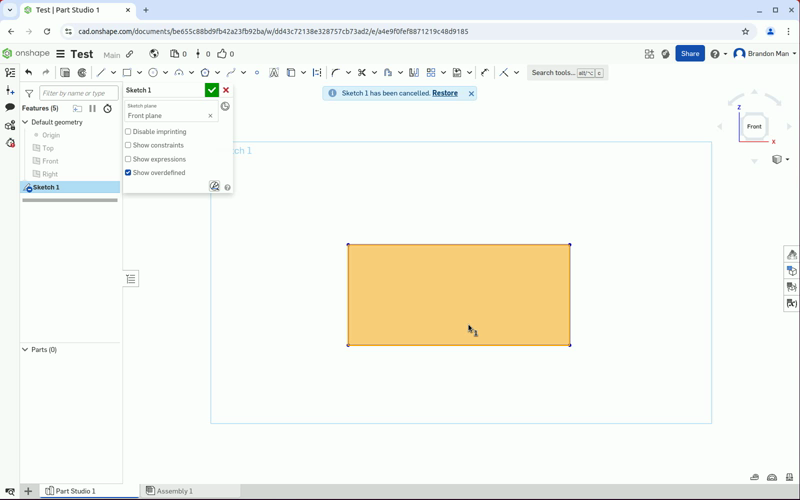
mouse_move(73, 352)
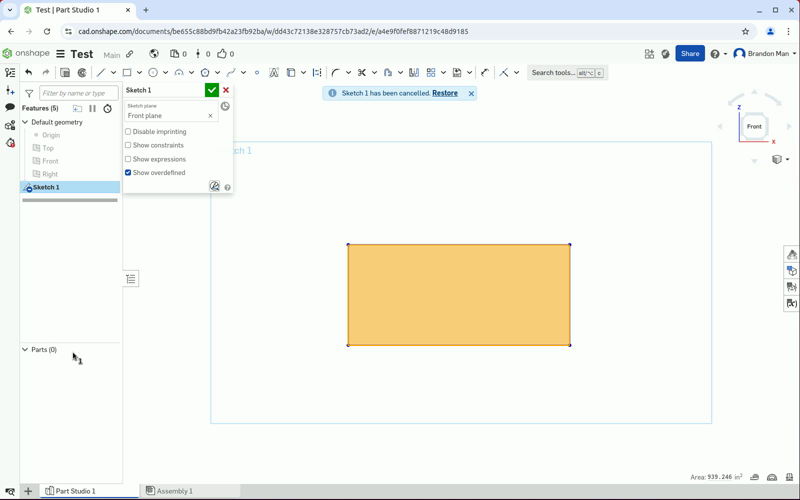
key(shift+y)
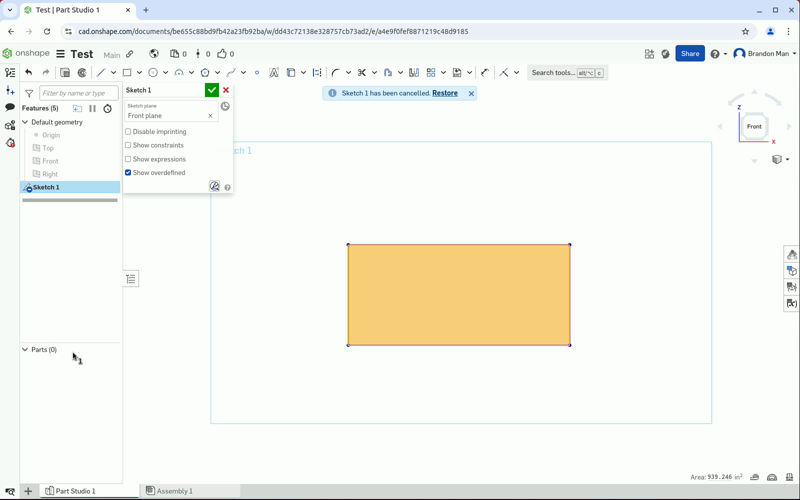
key(shift+e)
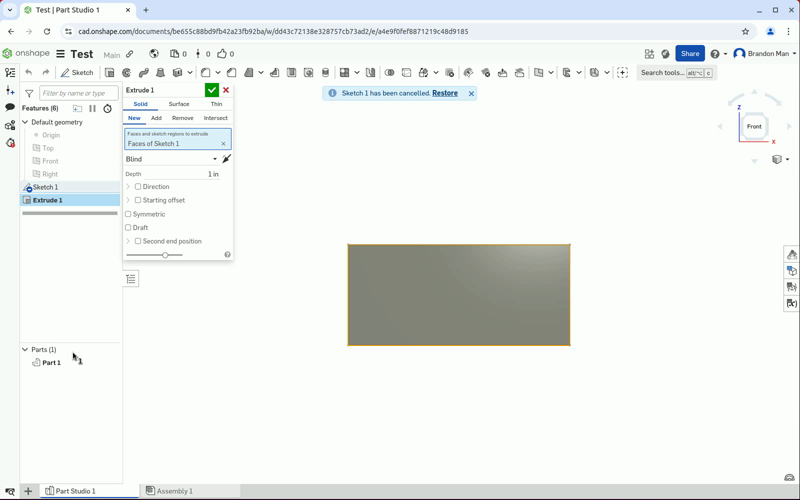
mouse_move(143, 106)
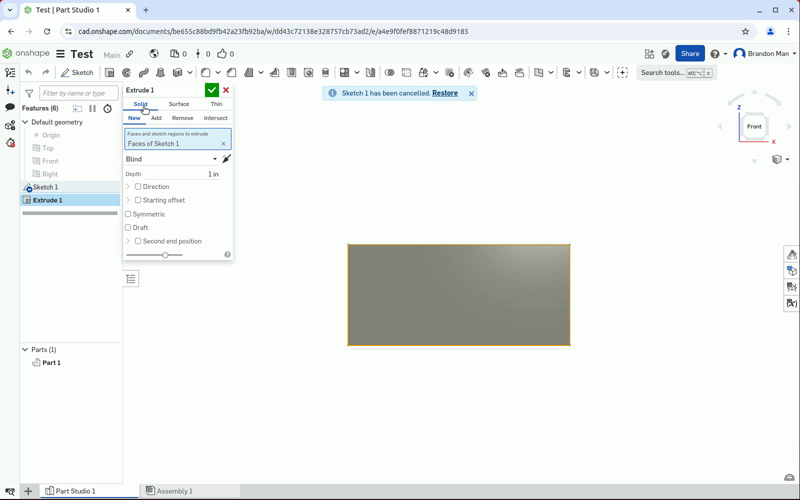
click(143, 106)
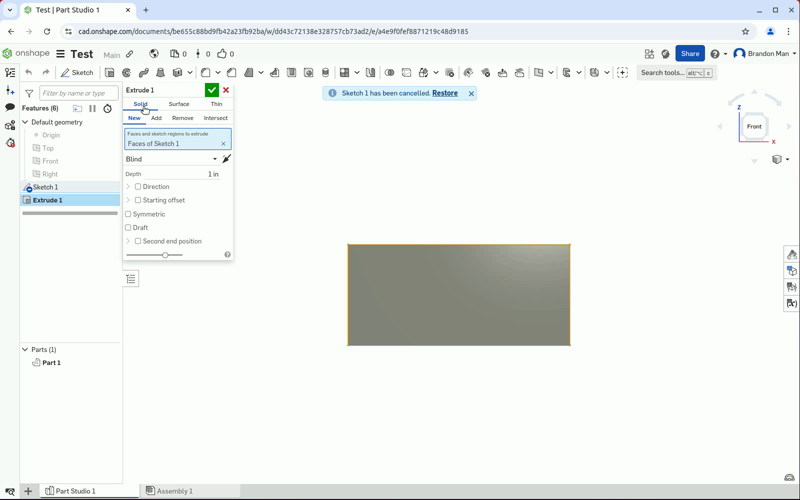
mouse_move(137, 120)
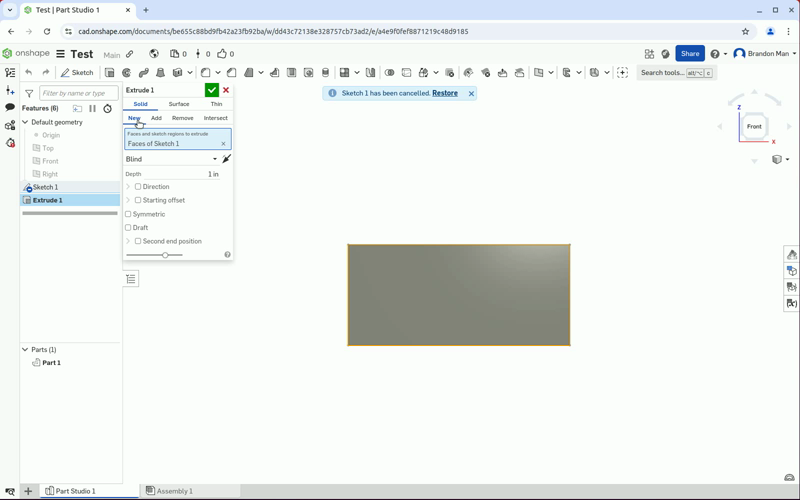
click(137, 120)
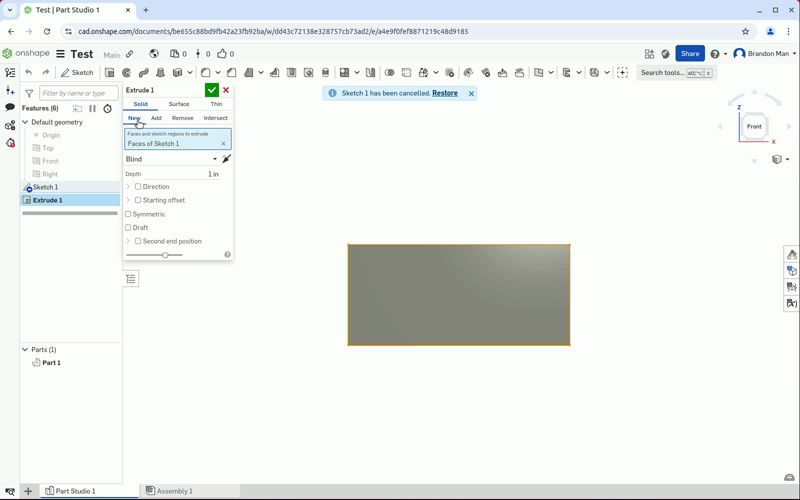
key(tab, 4)
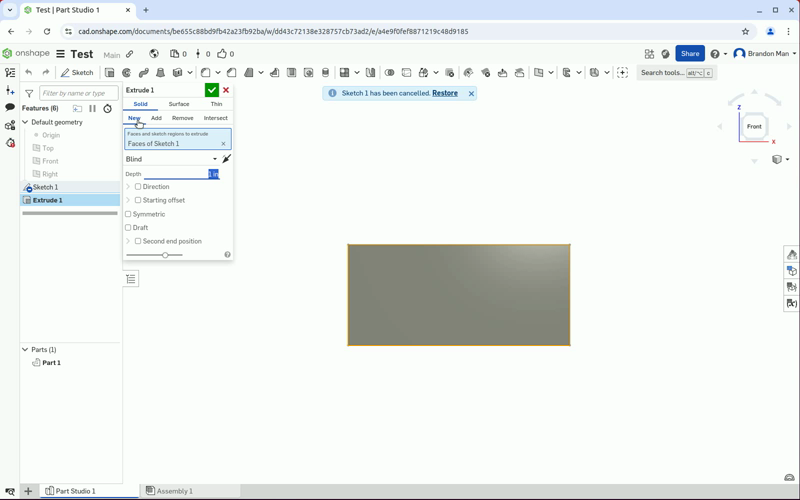
text(7.943)
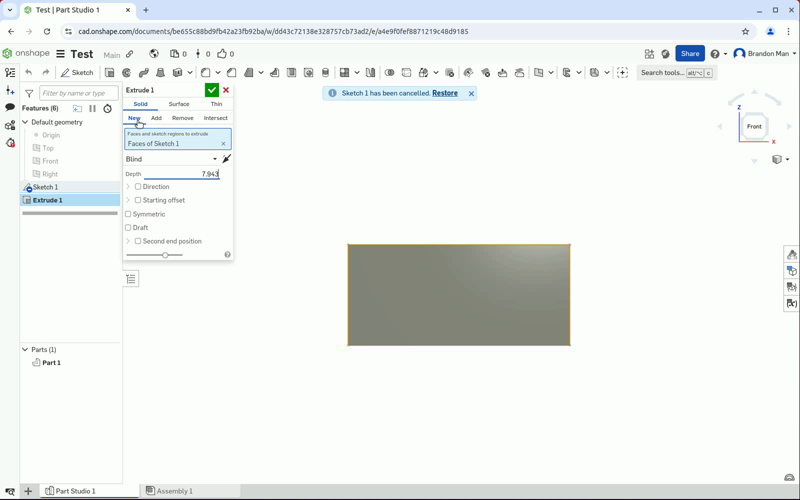
key(enter)
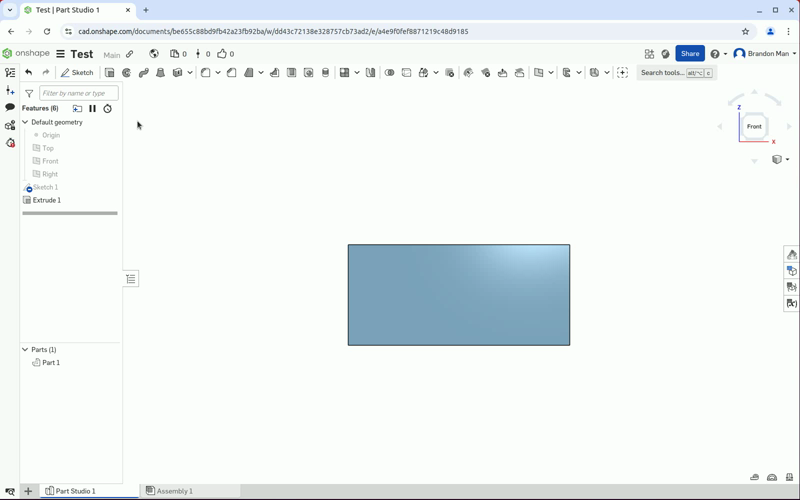
key(shift+h)
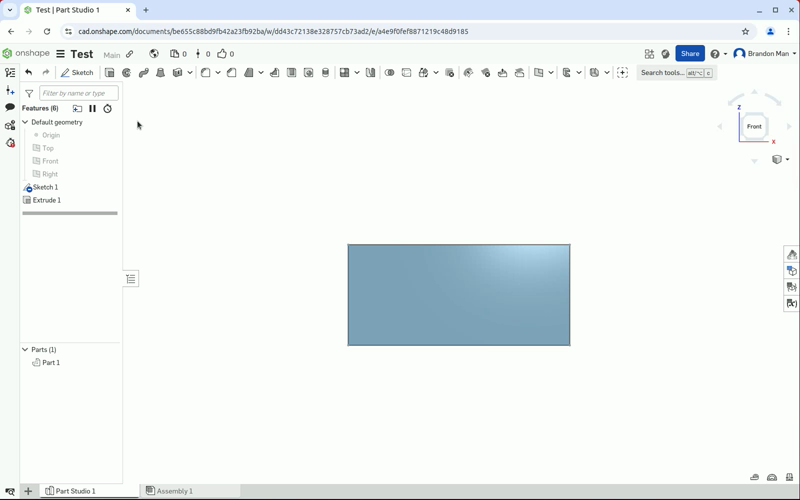
key(shift+h)
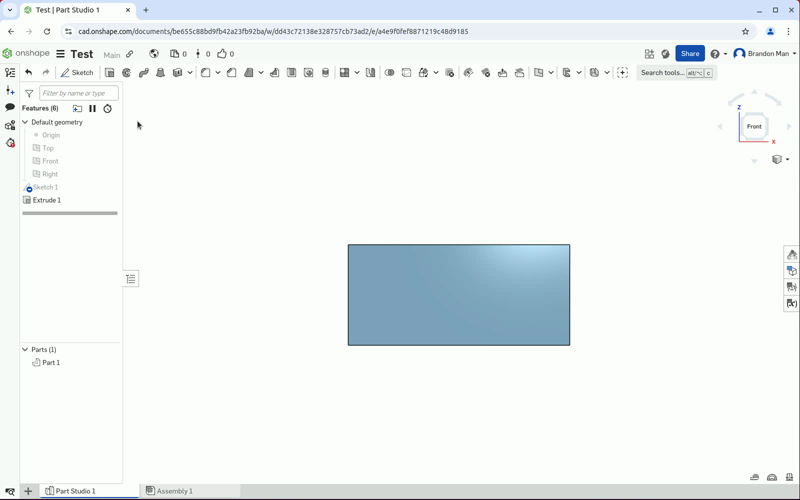
mouse_move(73, 189)
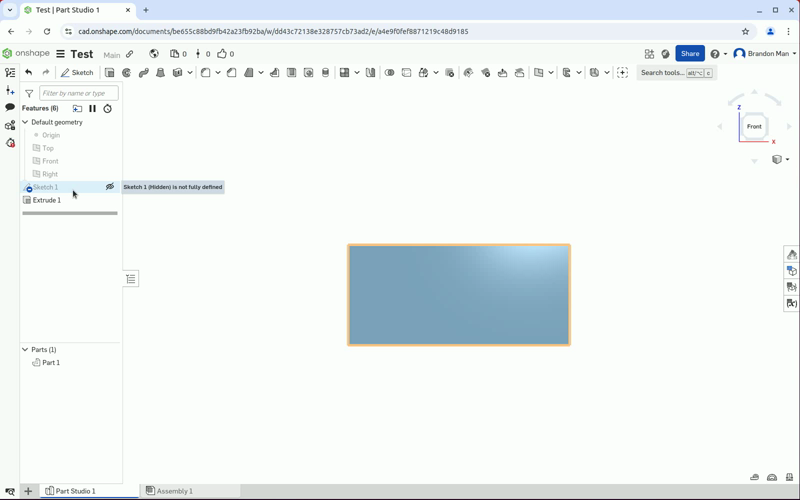
click(73, 189)
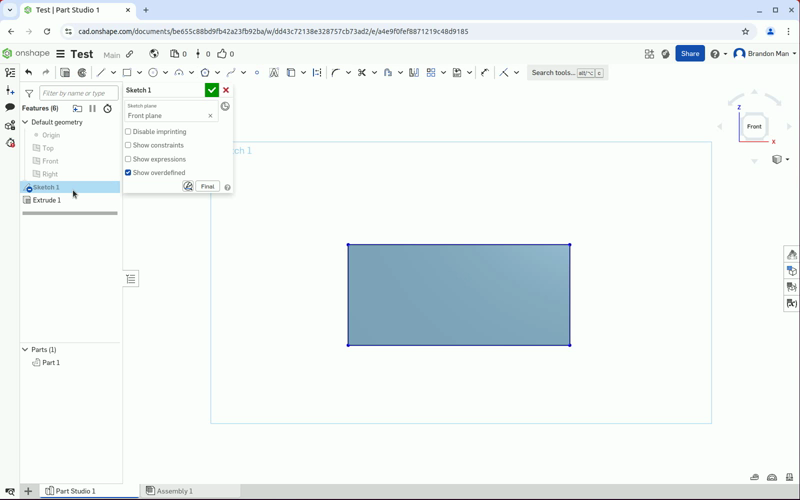
mouse_move(229, 92)
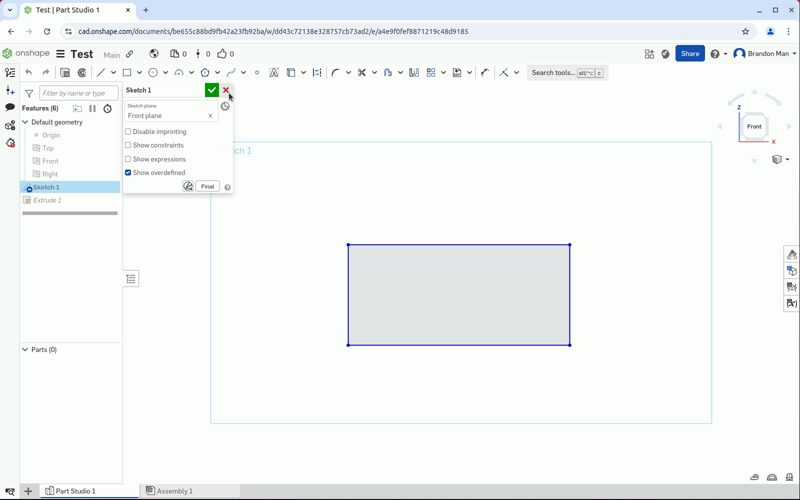
click(229, 92)
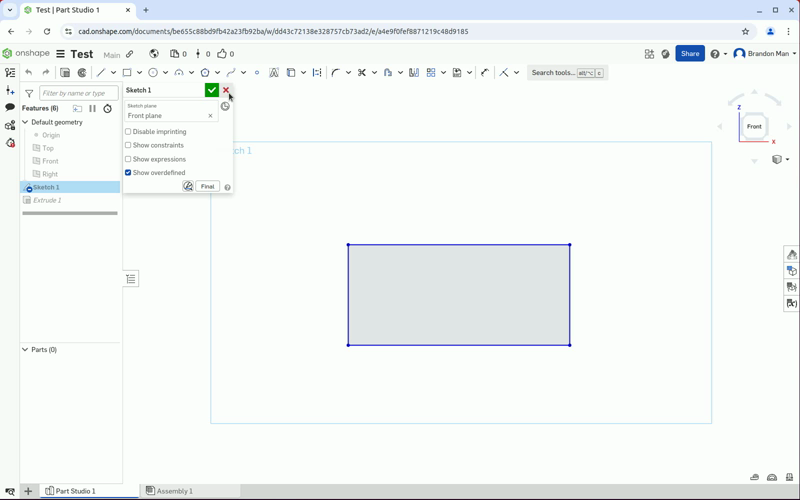
key(shift+s)
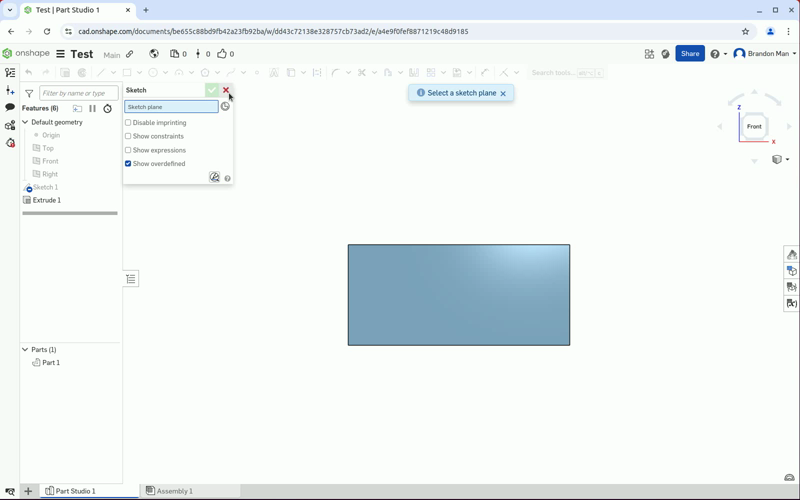
mouse_move(73, 163)
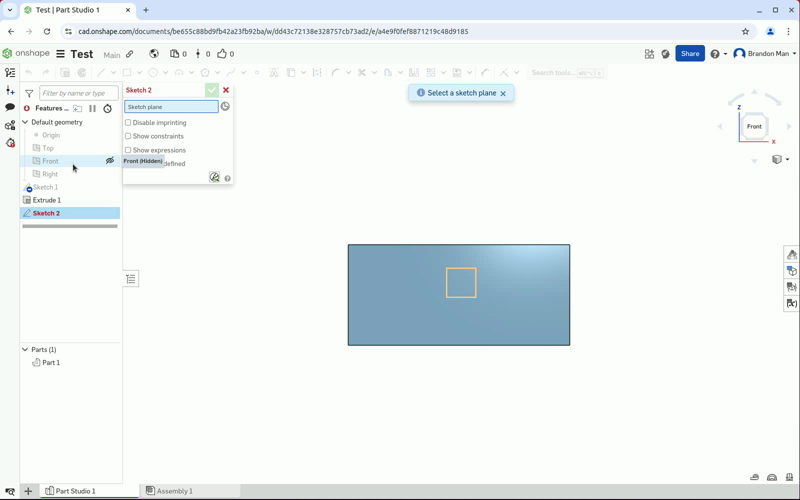
click(73, 163)
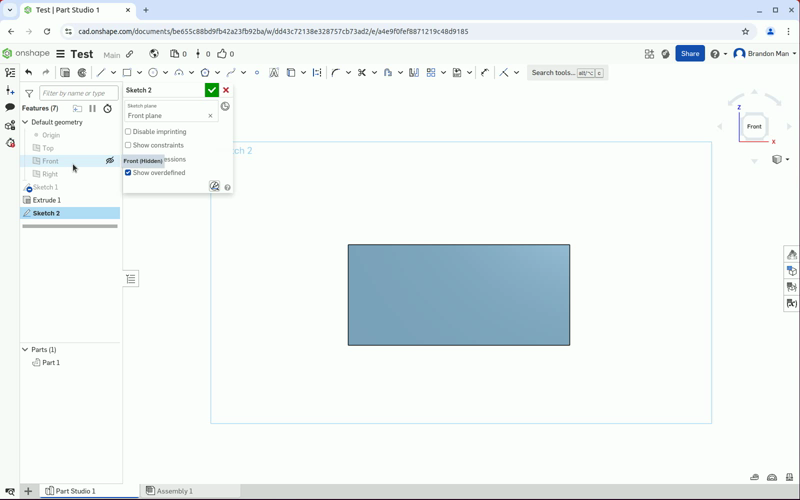
mouse_move(73, 352)
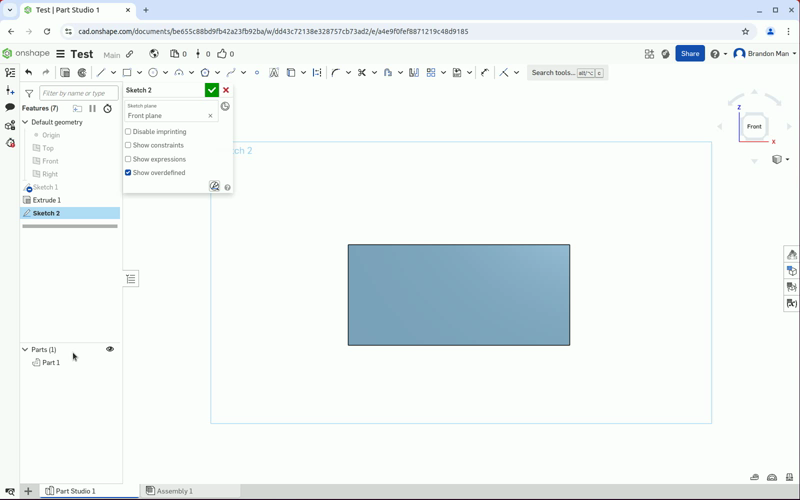
key(y)
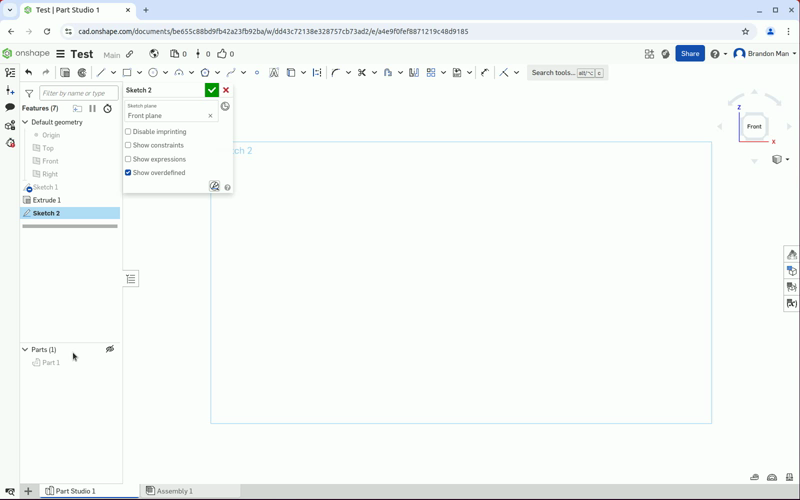
key(l)
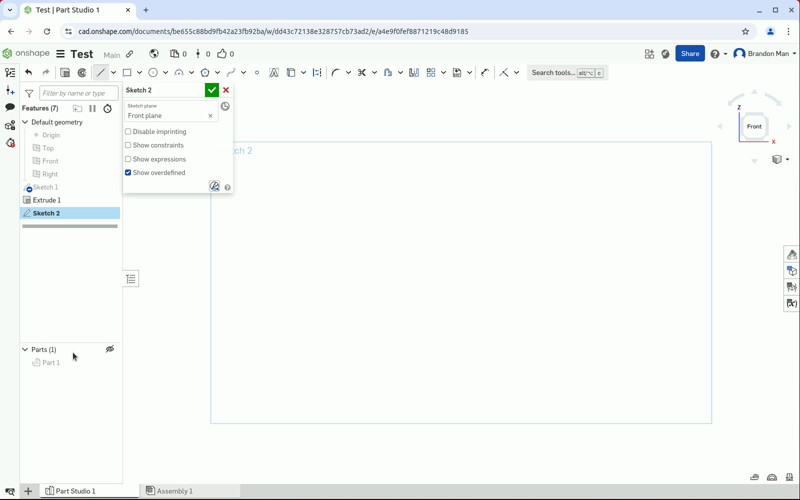
key_down(shift)
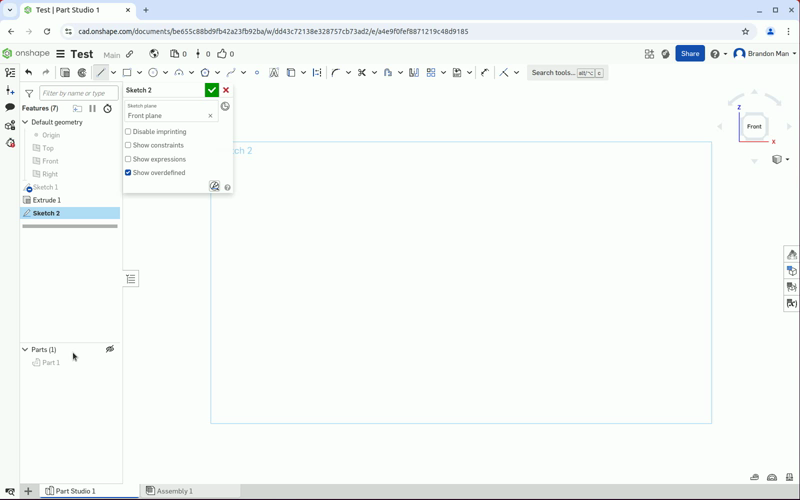
mouse_move(348, 345)
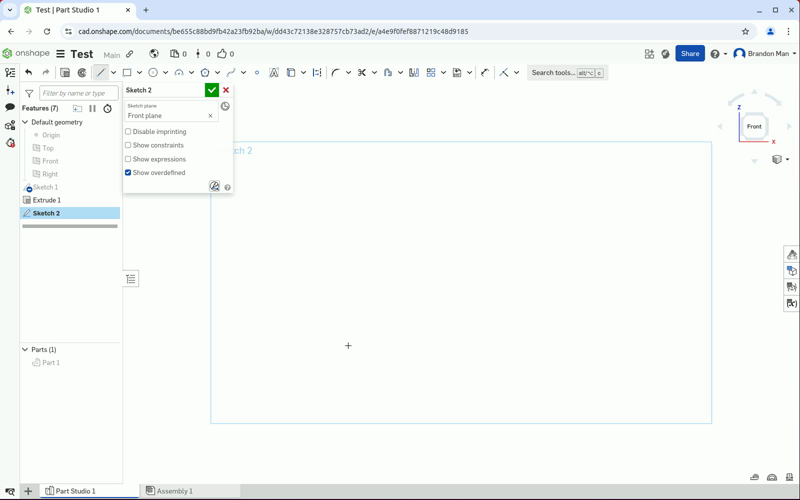
click(348, 345)
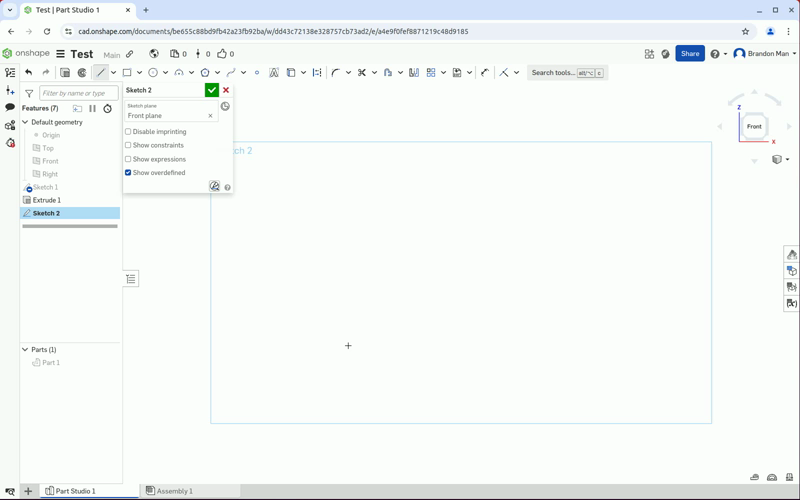
key_up(shift)
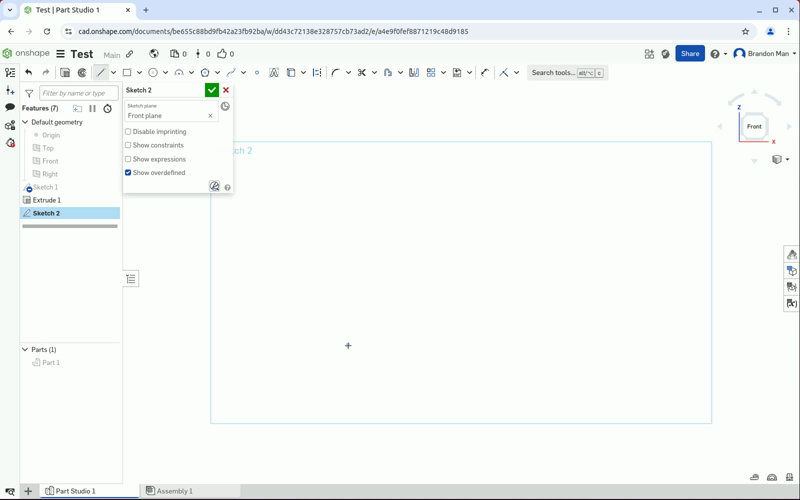
key_down(shift)
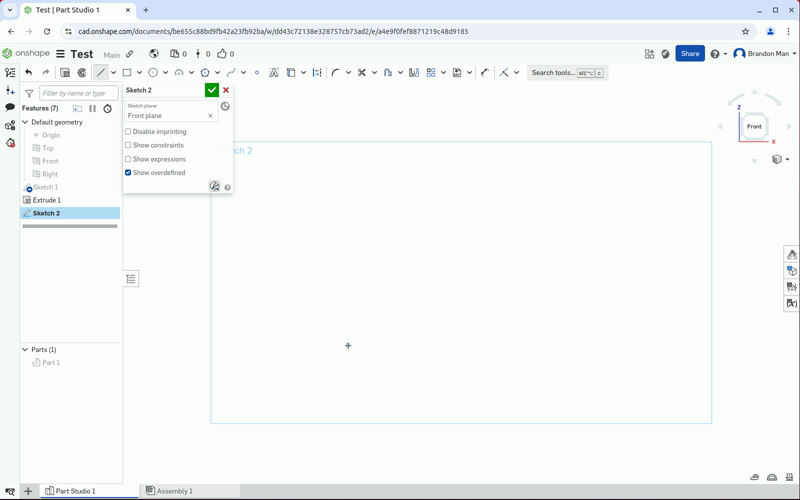
mouse_move(485, 345)
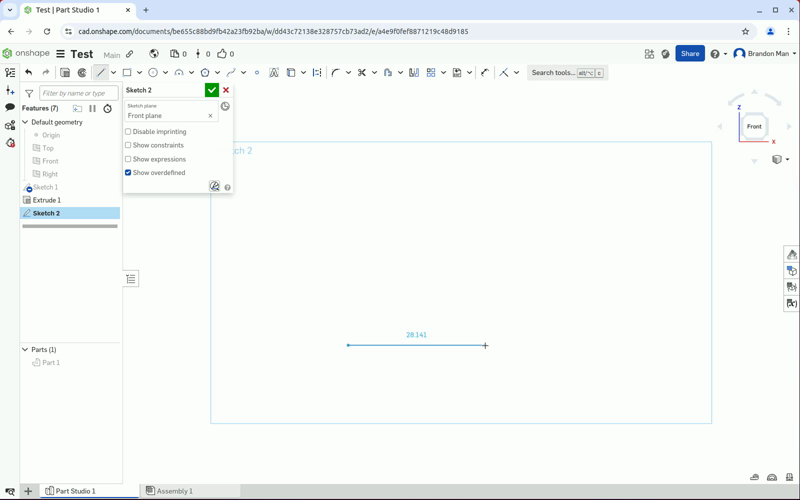
click(485, 345)
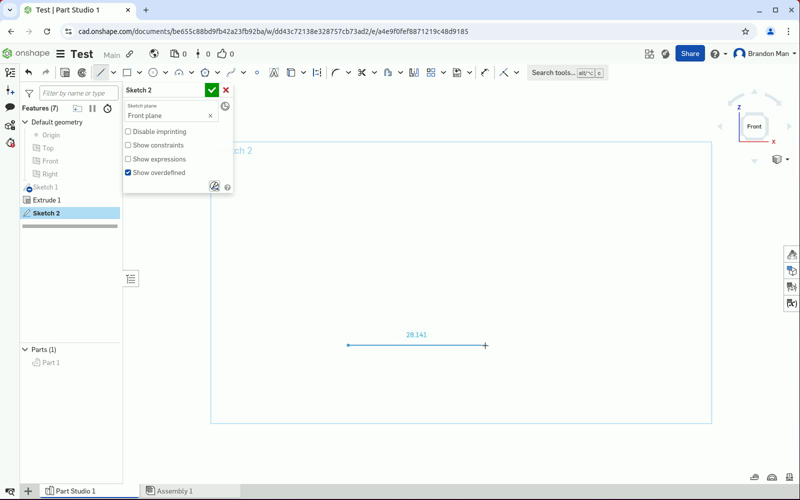
key_up(shift)
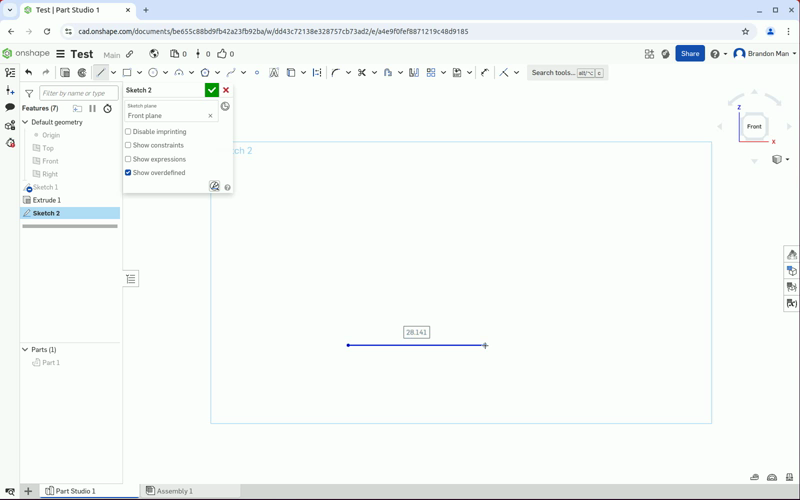
key_down(shift)
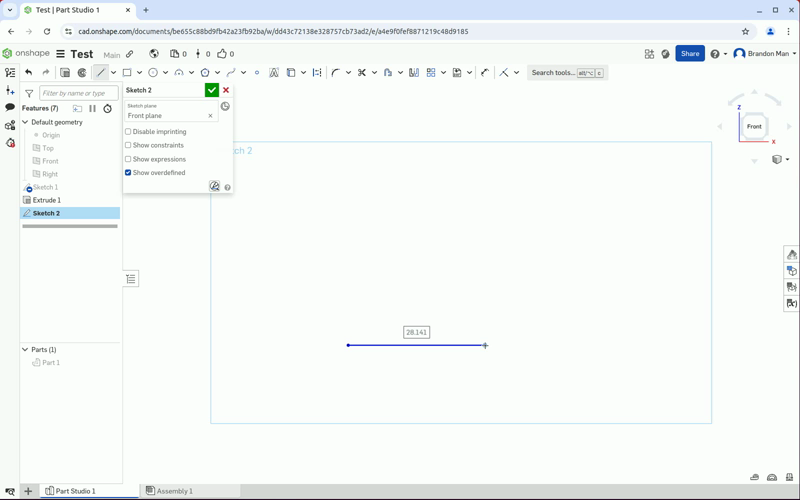
mouse_move(515, 345)
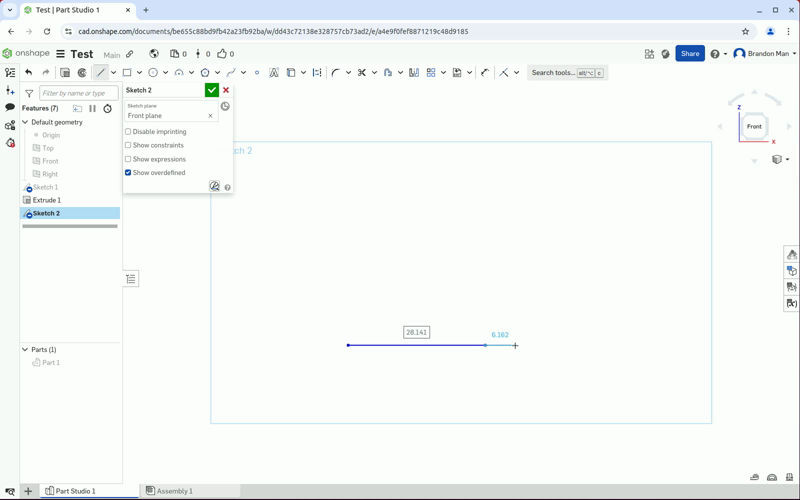
mouse_move(485, 324)
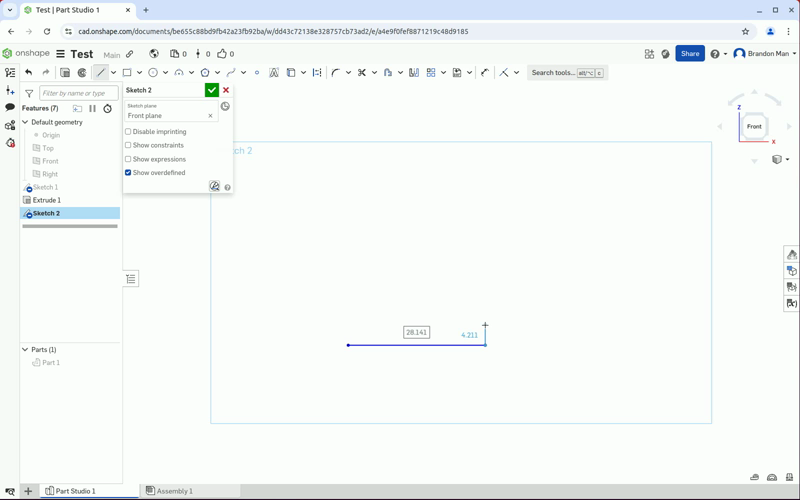
click(485, 324)
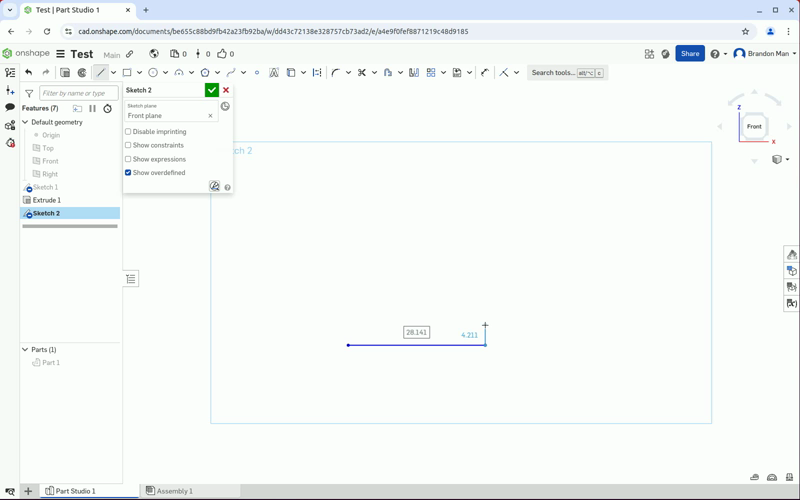
key_up(shift)
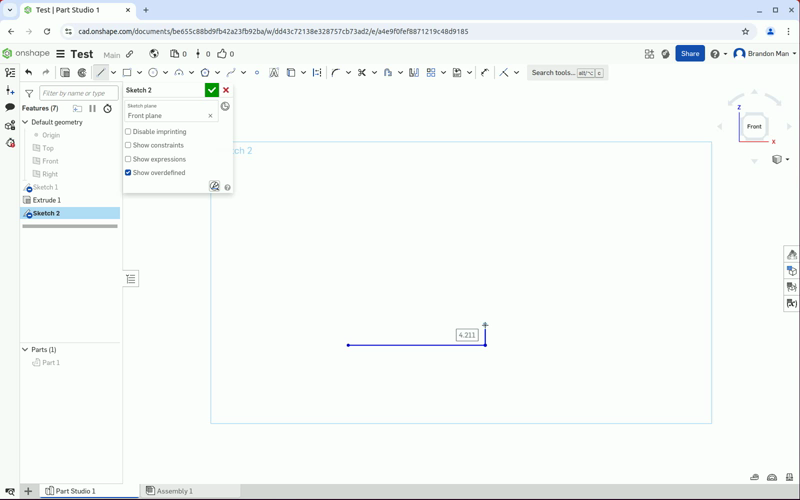
key_down(shift)
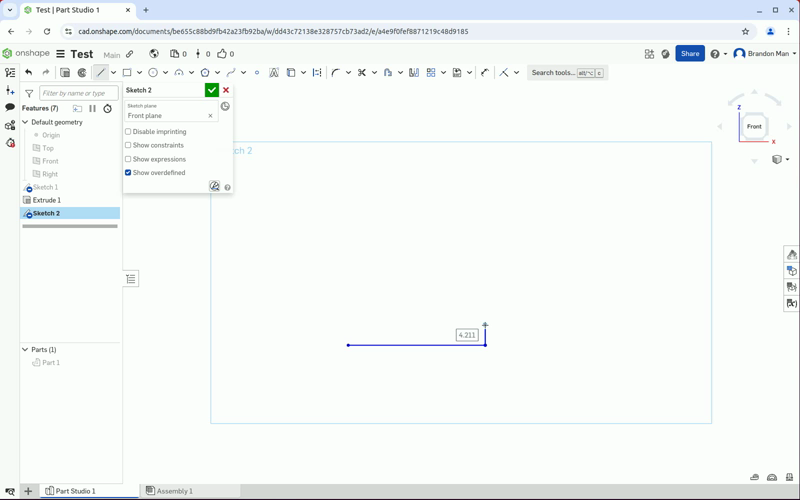
mouse_move(348, 324)
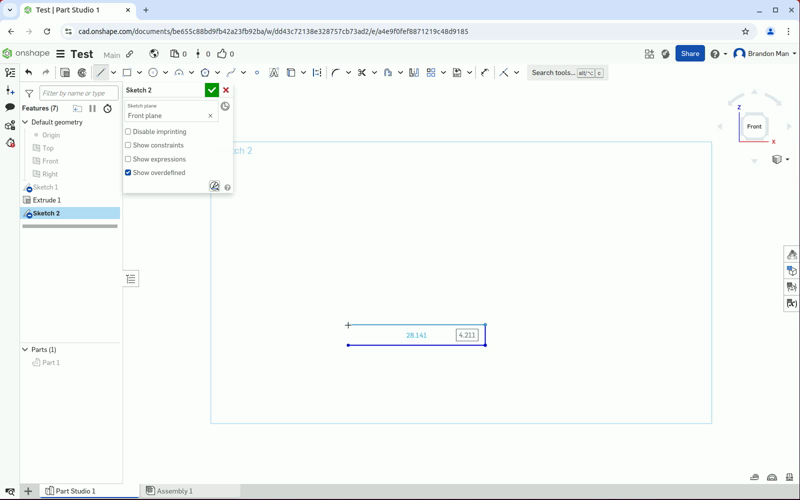
click(348, 324)
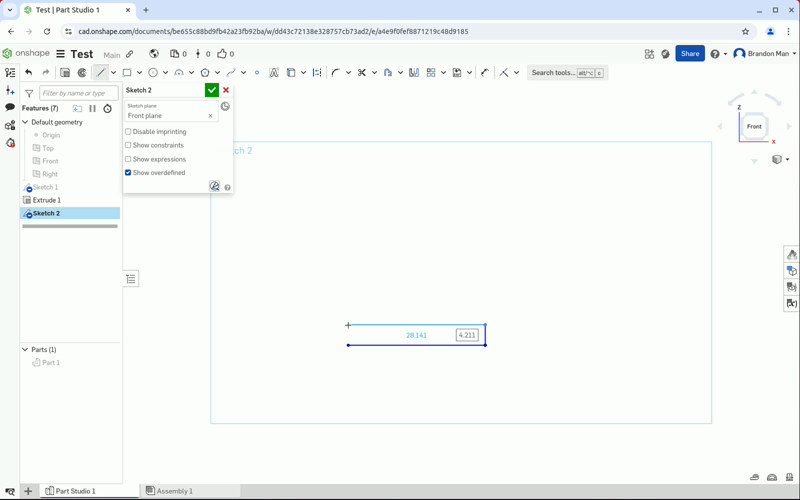
key_up(shift)
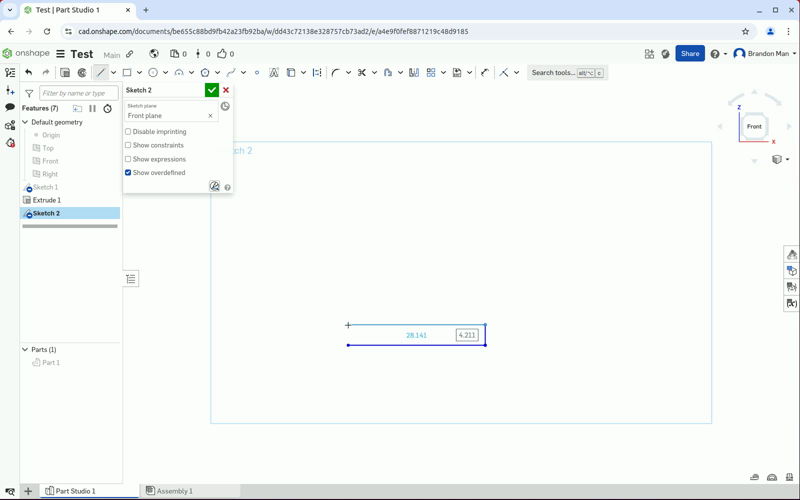
mouse_move(378, 324)
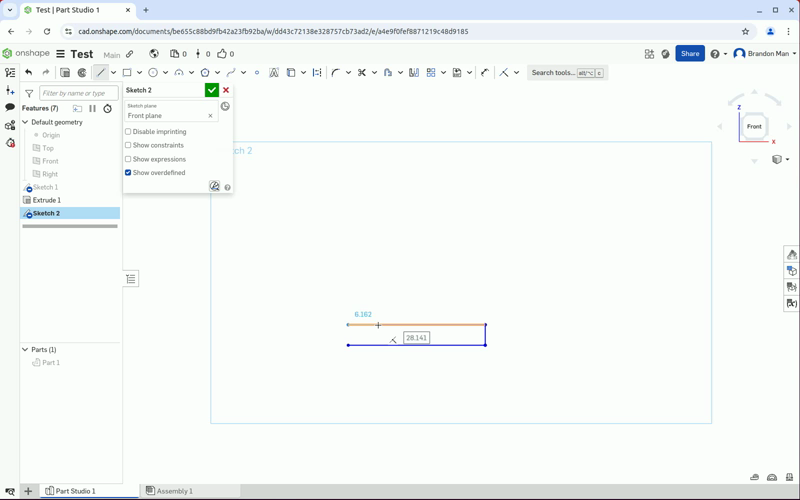
key_down(shift)
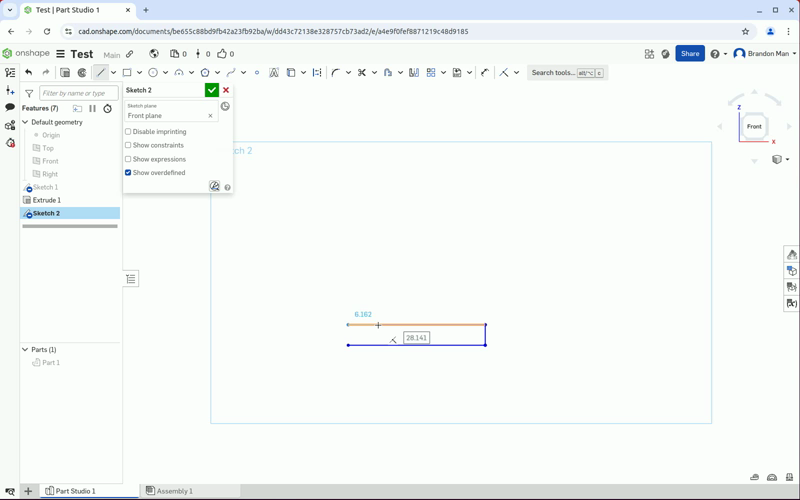
mouse_move(348, 345)
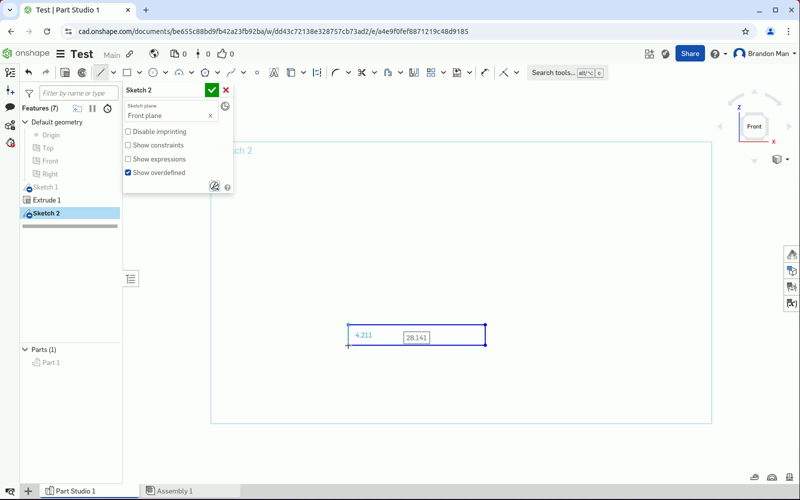
key_up(shift)
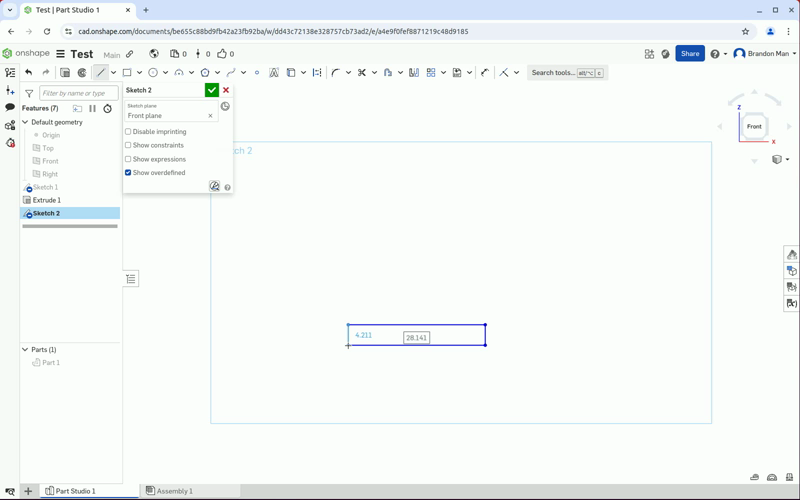
click(348, 345)
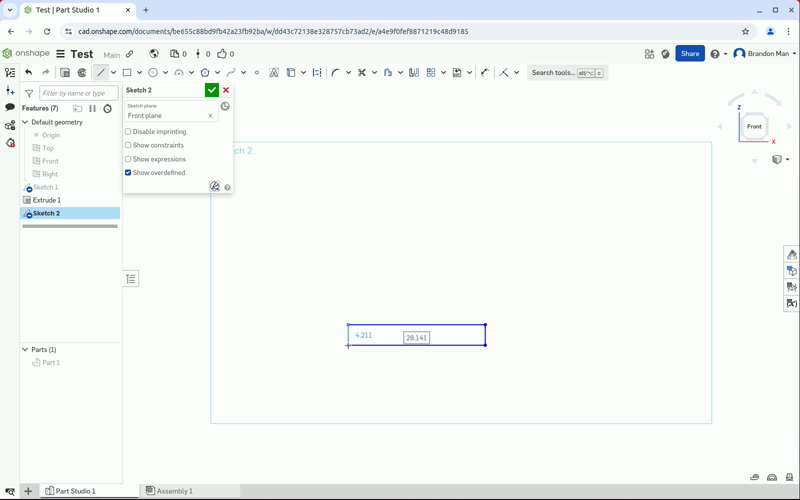
key(esc)
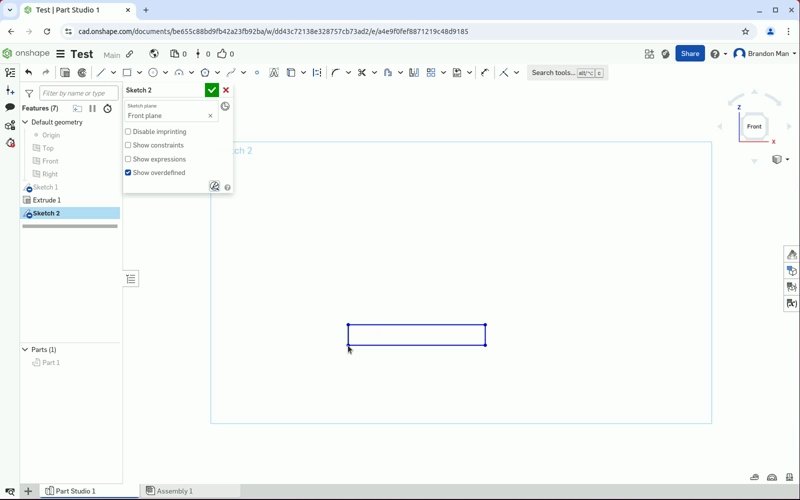
mouse_move(459, 337)
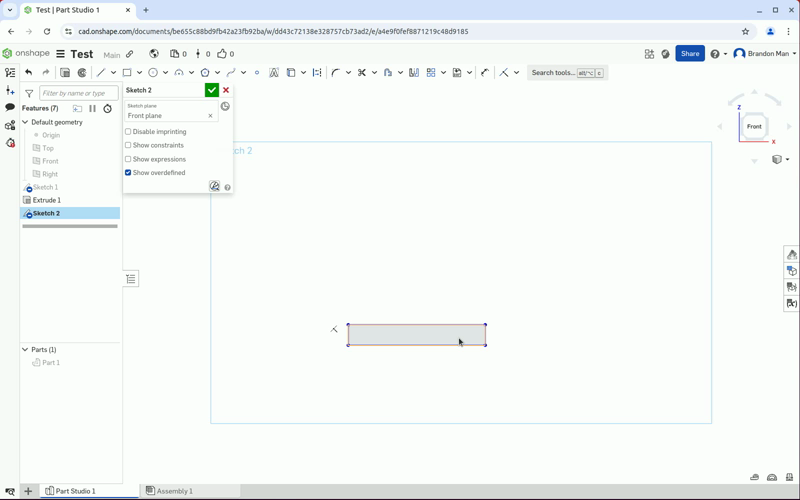
click(459, 337)
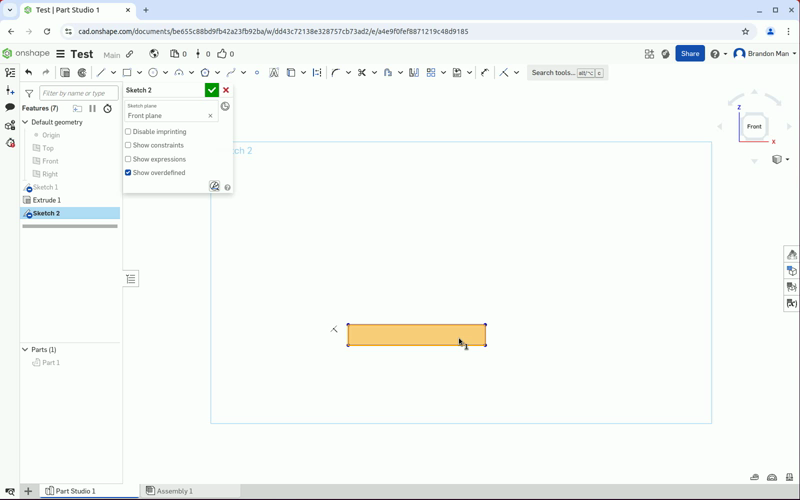
mouse_move(73, 352)
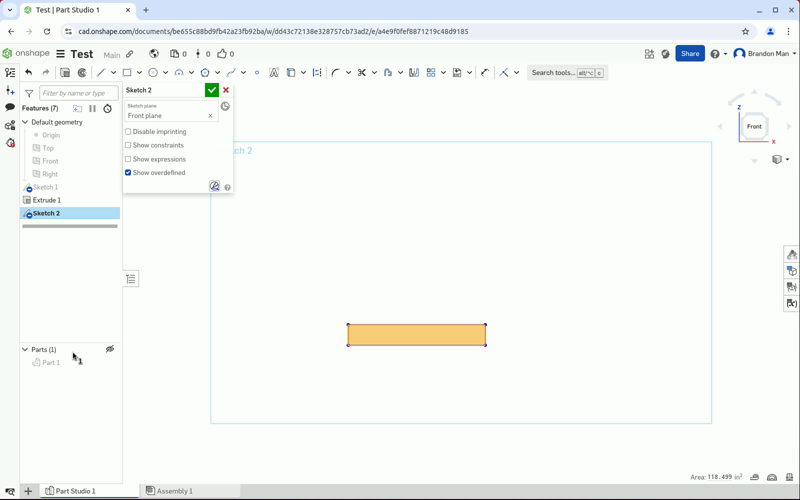
key(shift+y)
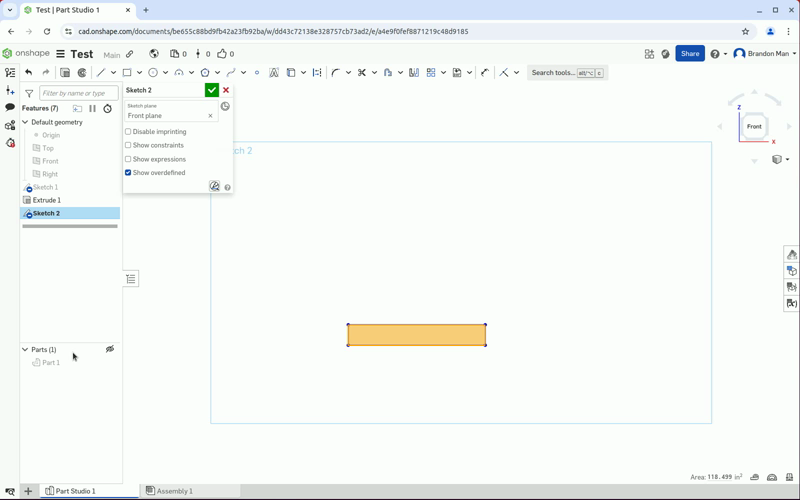
key(shift+e)
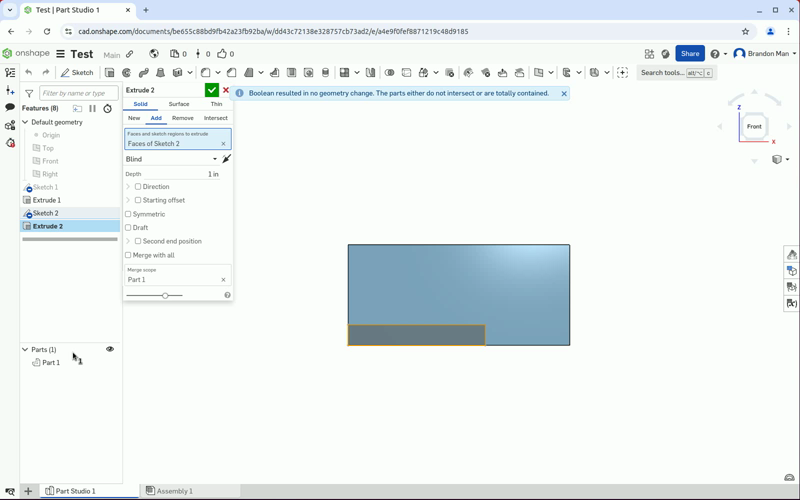
mouse_move(143, 106)
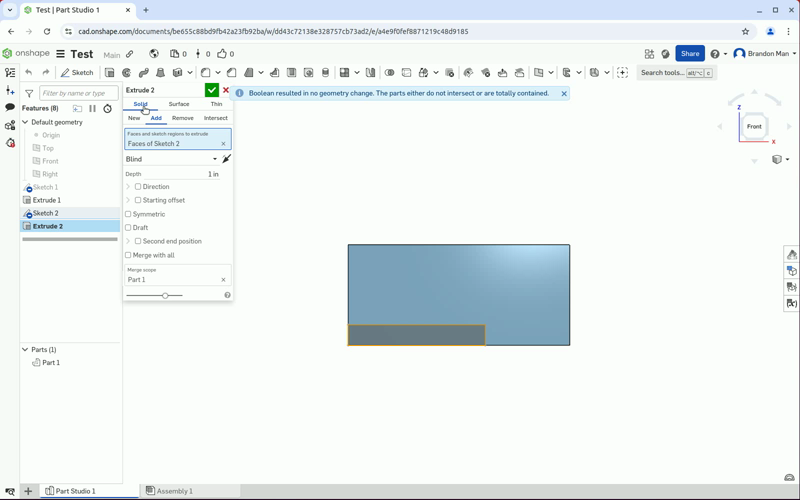
click(143, 106)
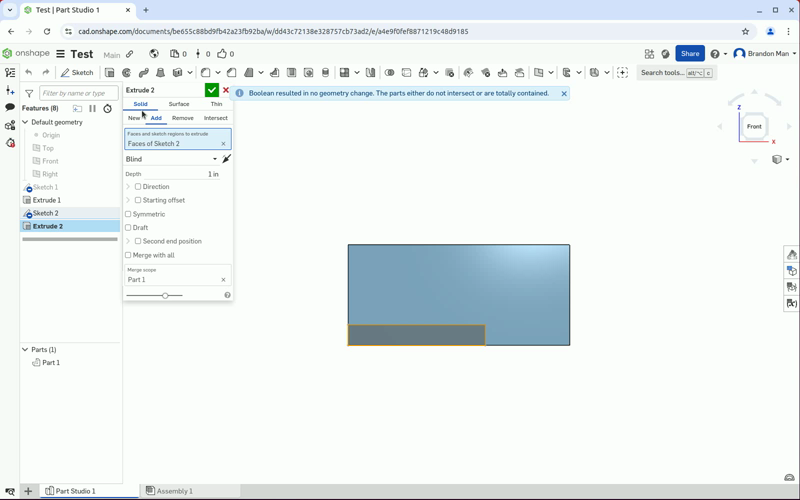
mouse_move(137, 120)
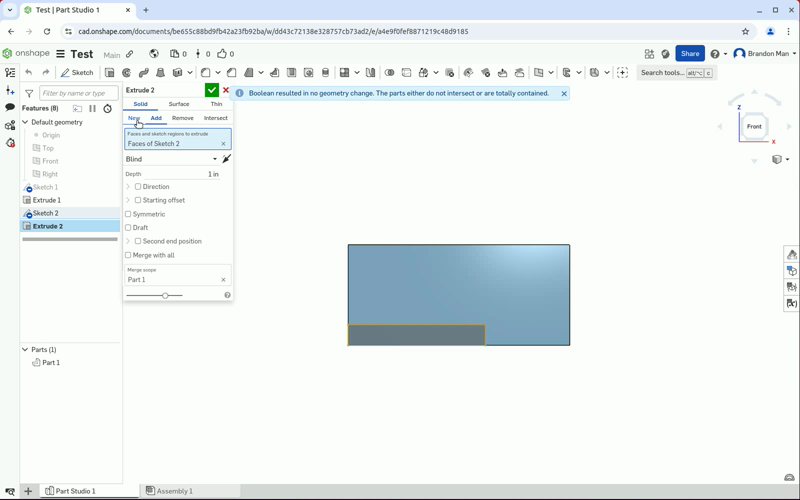
click(137, 120)
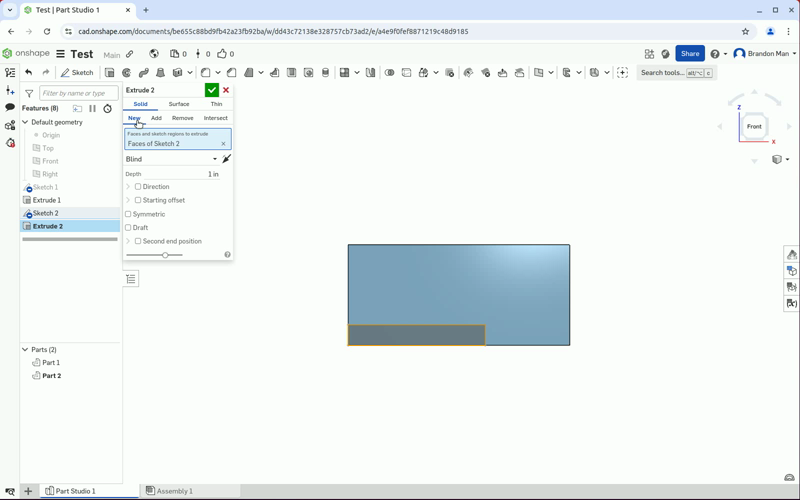
key(tab, 4)
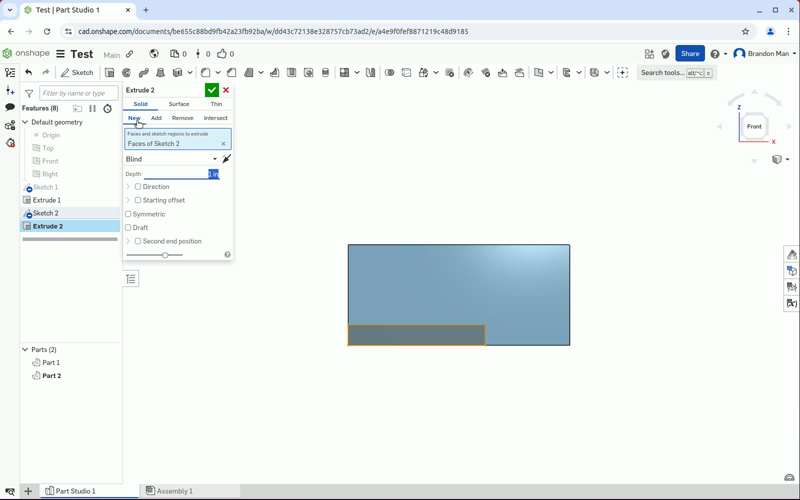
text(-7.943)
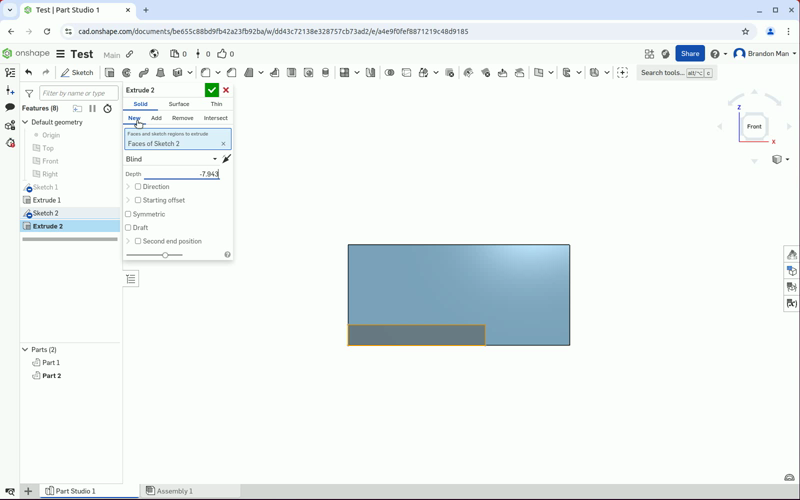
key(enter)
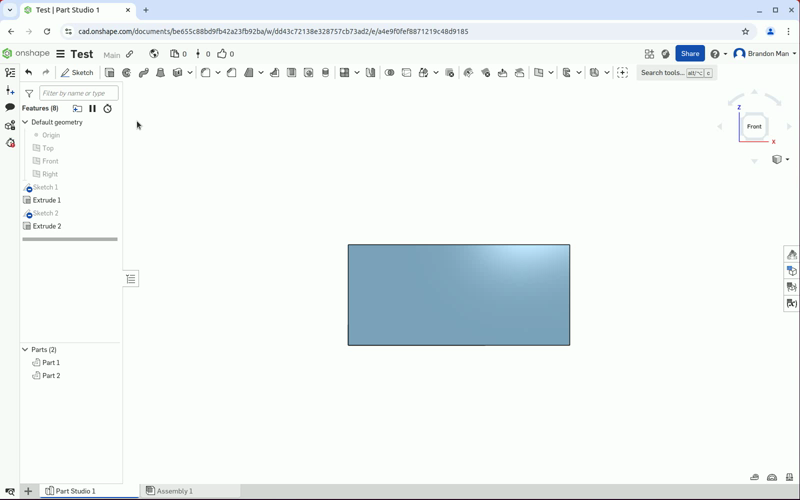
key(shift+h)
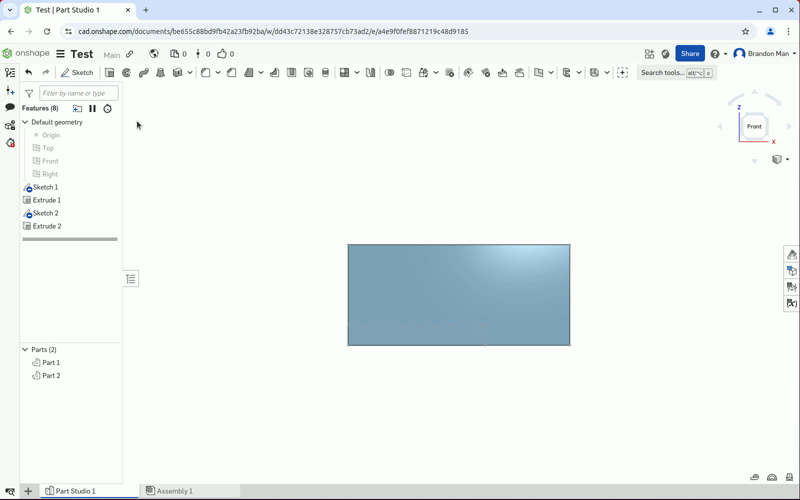
key(shift+h)
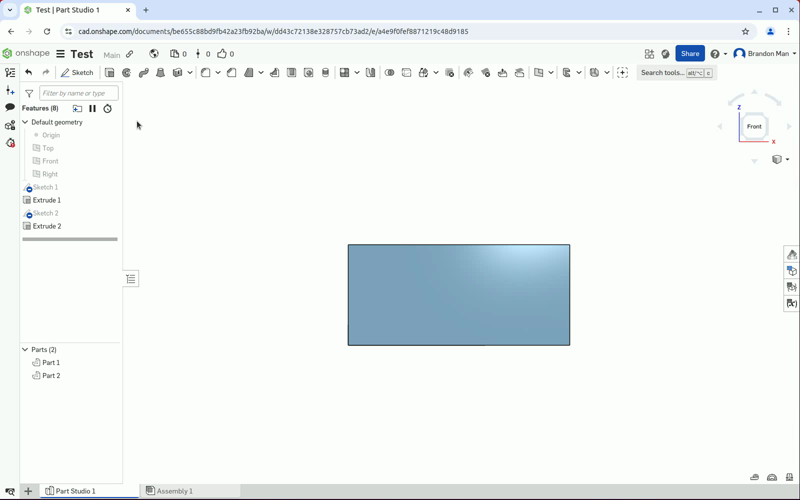
mouse_move(73, 189)
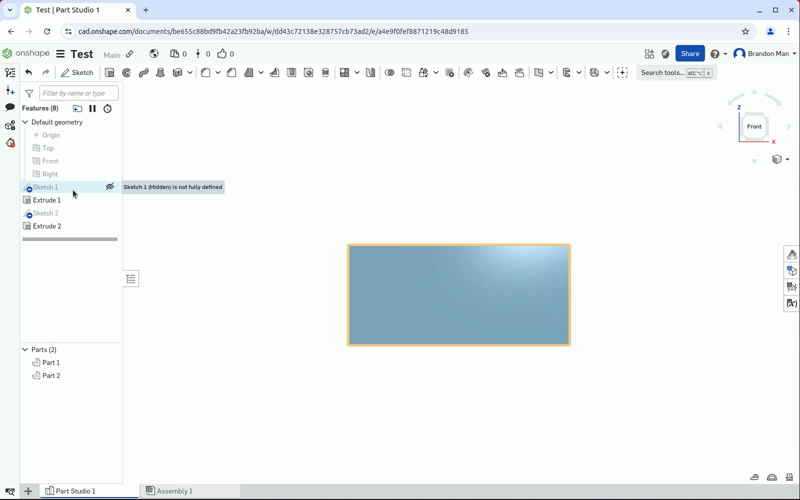
click(73, 189)
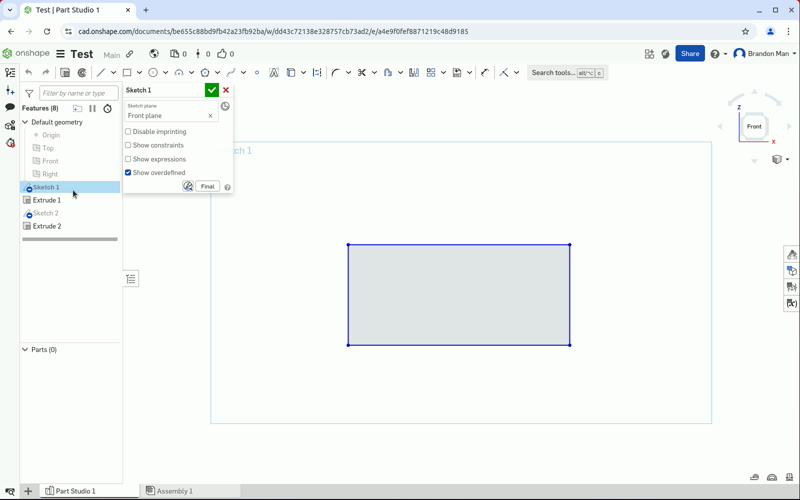
mouse_move(229, 92)
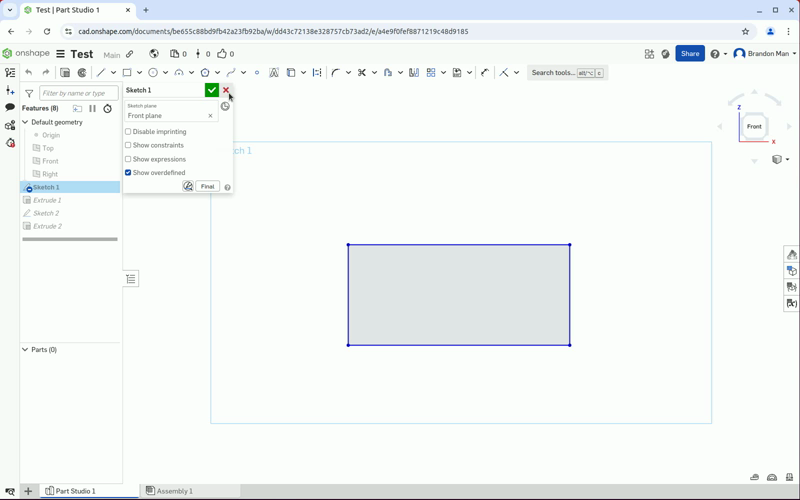
click(229, 92)
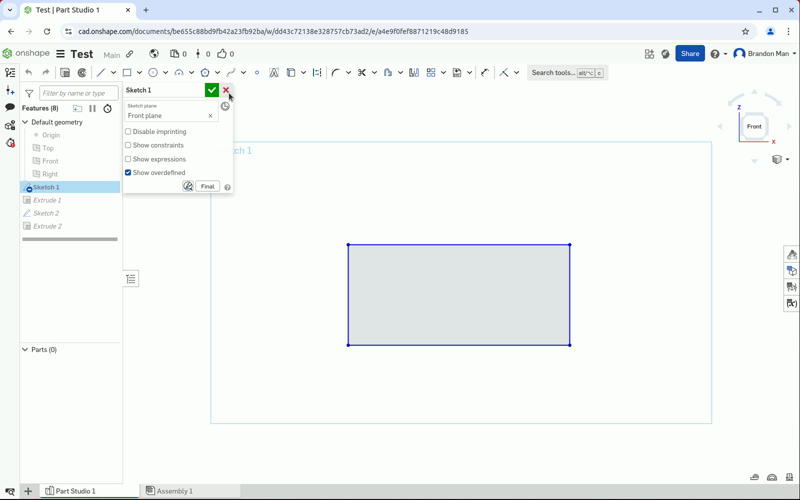
key(shift+s)
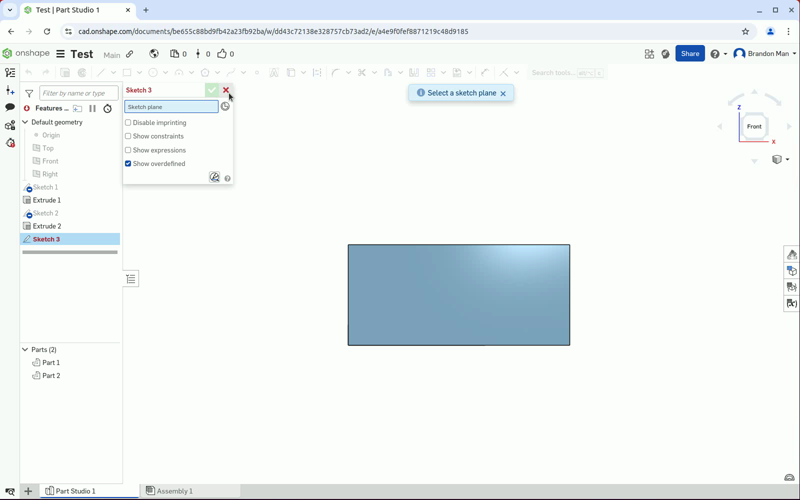
mouse_move(73, 163)
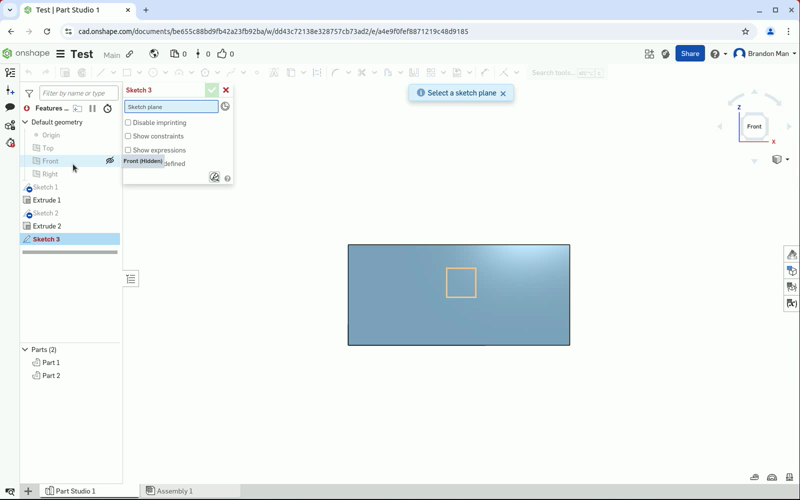
click(73, 163)
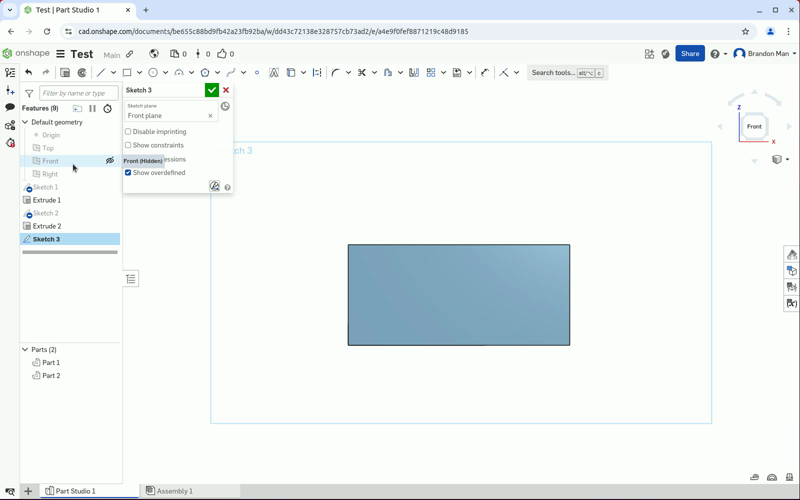
mouse_move(73, 352)
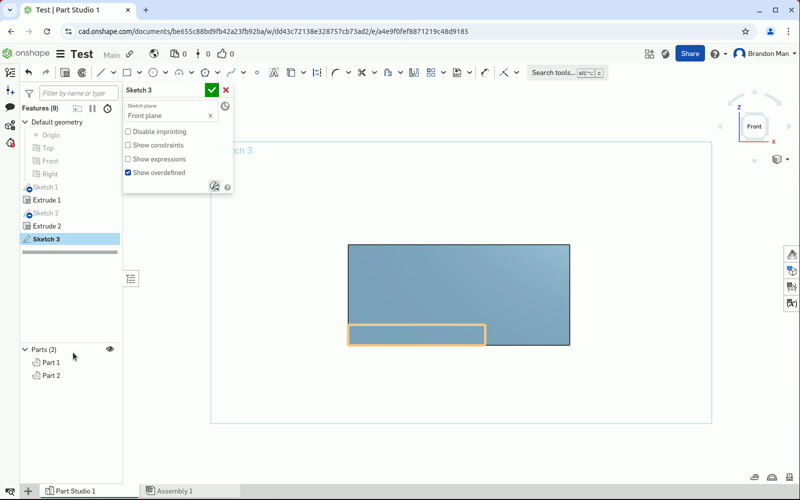
key(y)
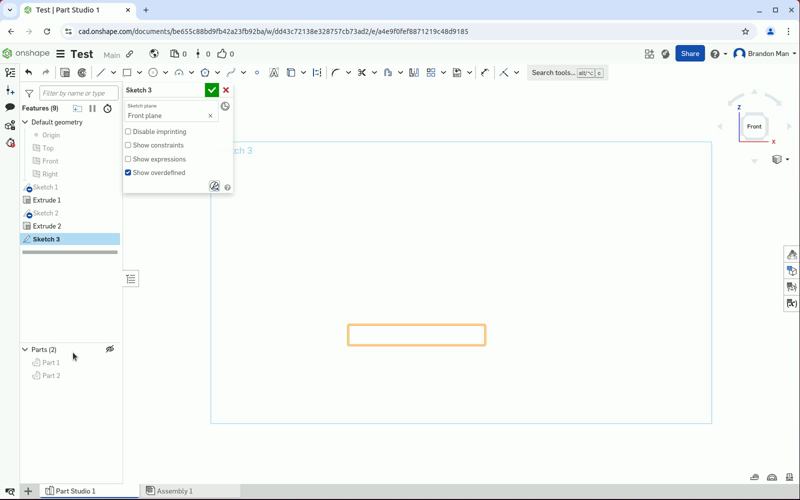
key(l)
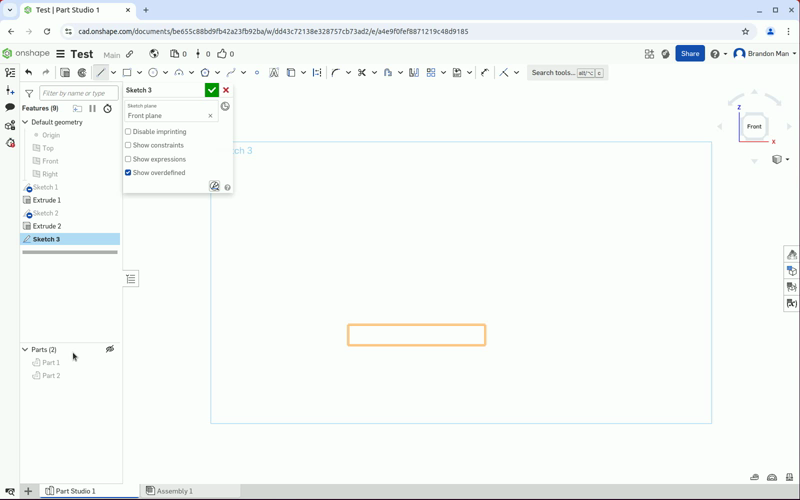
key_down(shift)
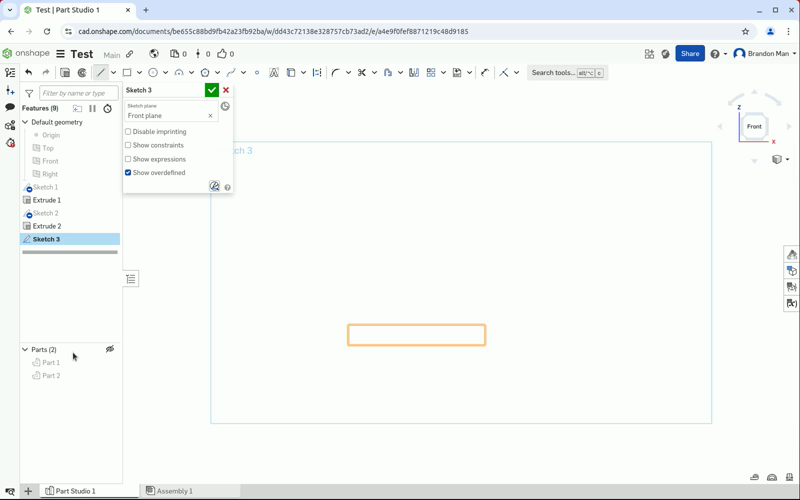
mouse_move(348, 262)
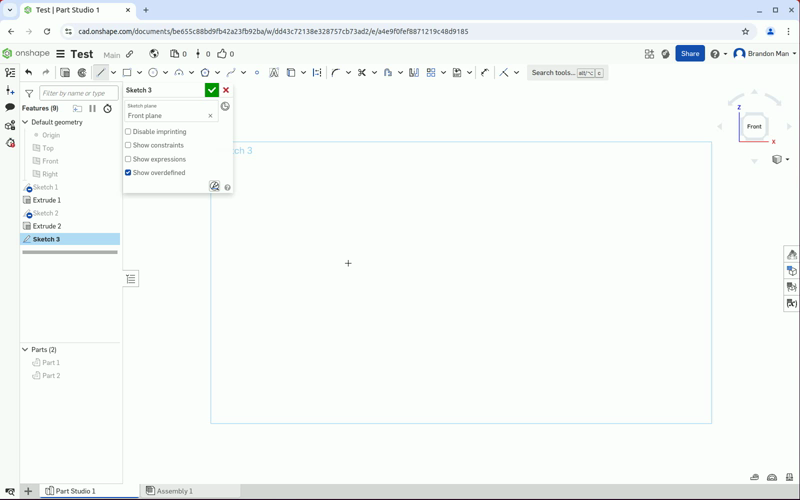
click(348, 262)
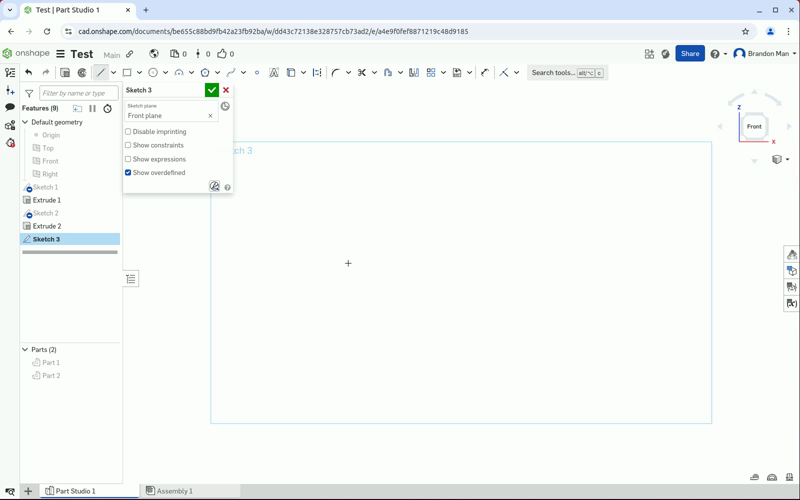
key_up(shift)
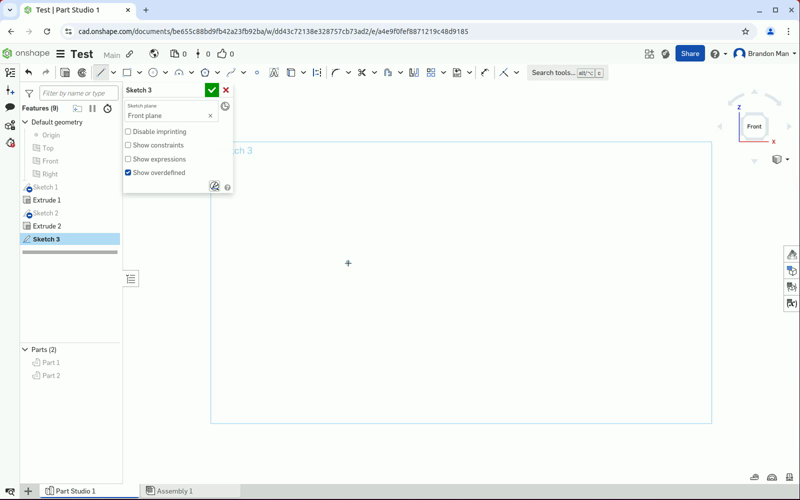
key_down(shift)
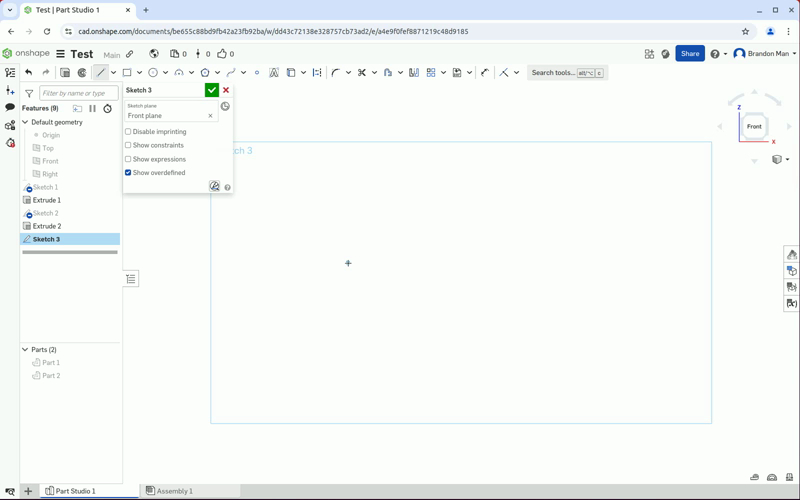
mouse_move(485, 263)
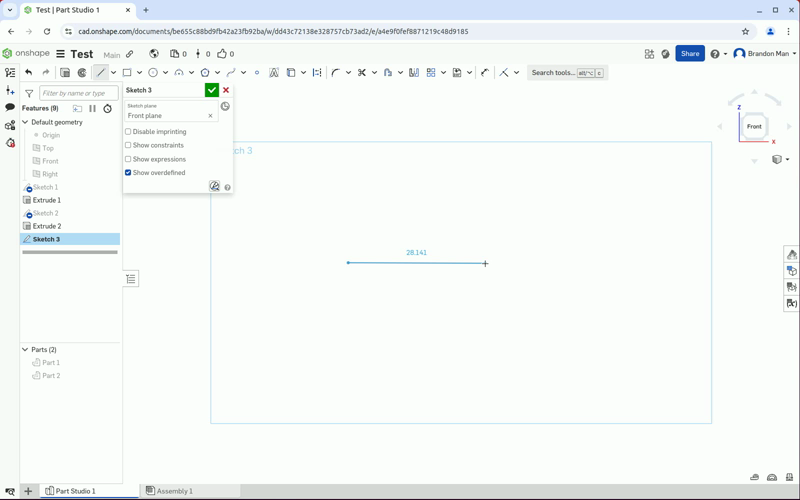
click(485, 263)
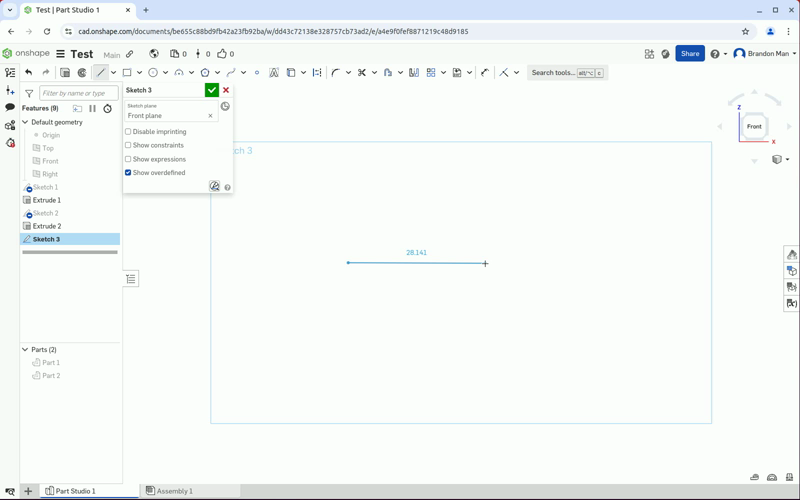
key_up(shift)
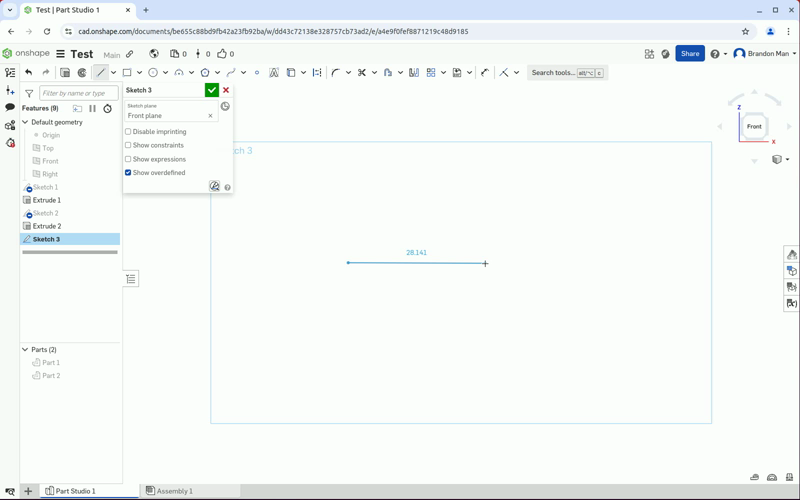
key_down(shift)
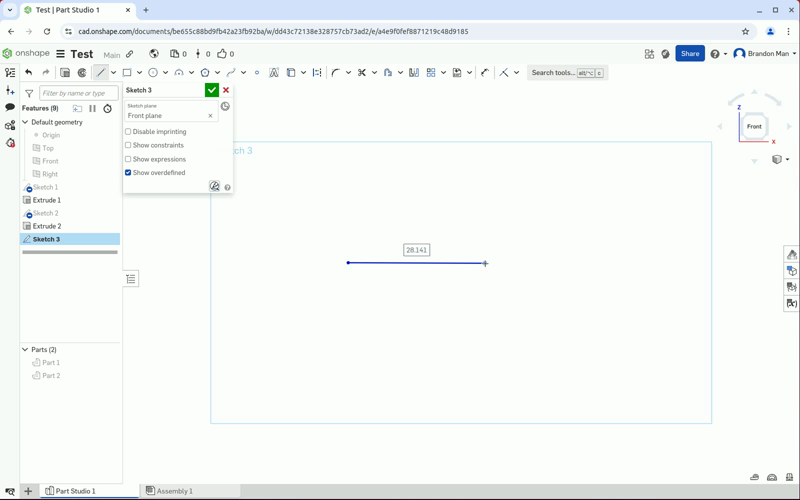
mouse_move(515, 263)
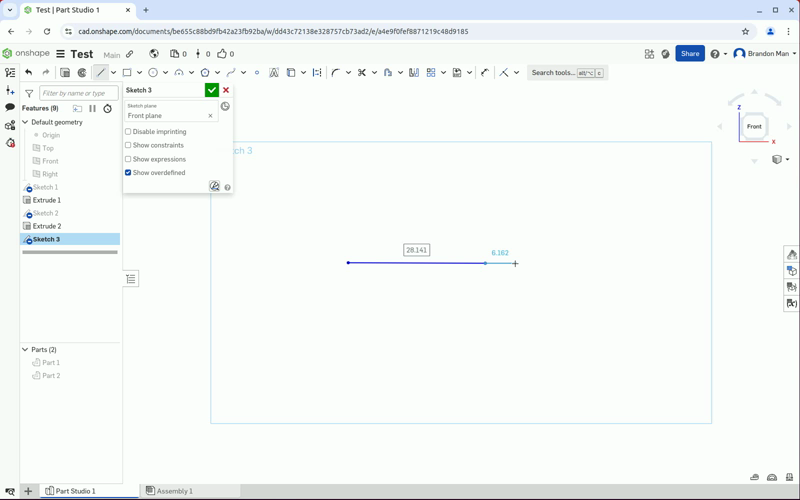
mouse_move(485, 242)
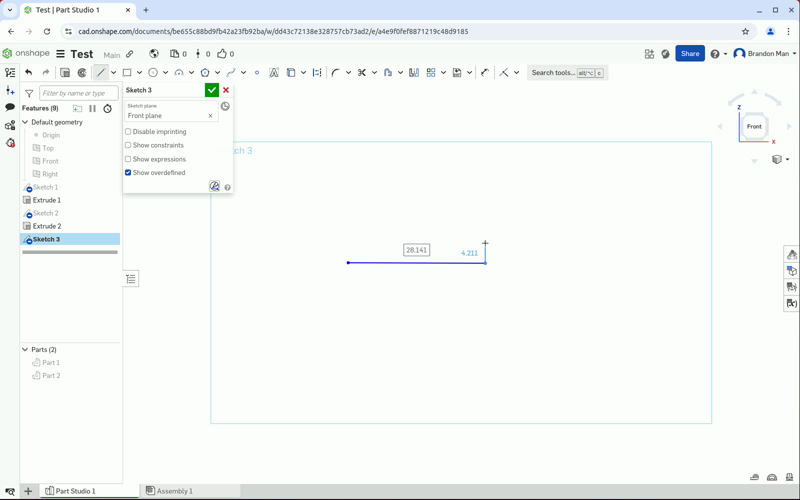
click(485, 242)
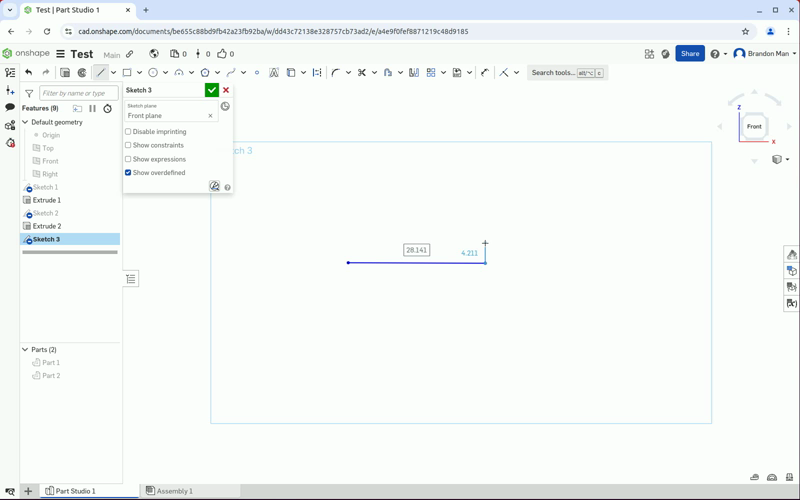
key_up(shift)
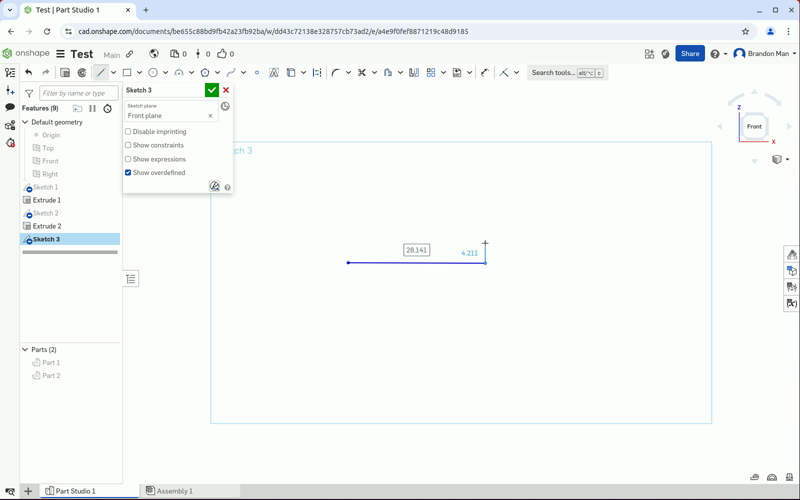
key_down(shift)
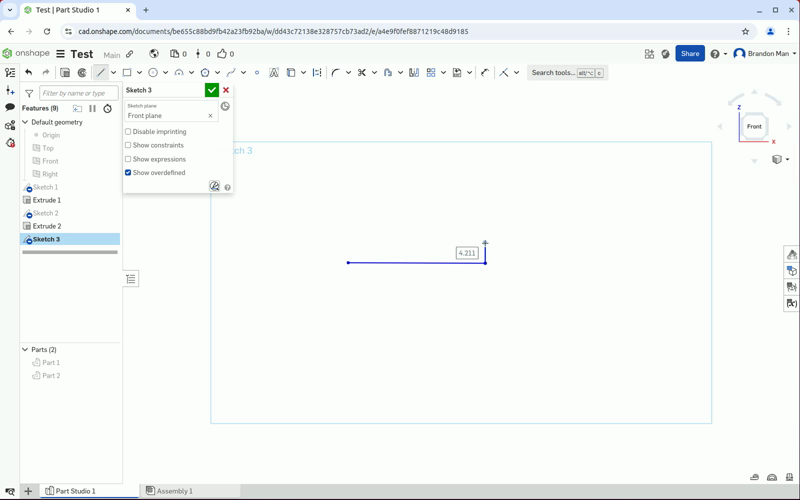
mouse_move(348, 242)
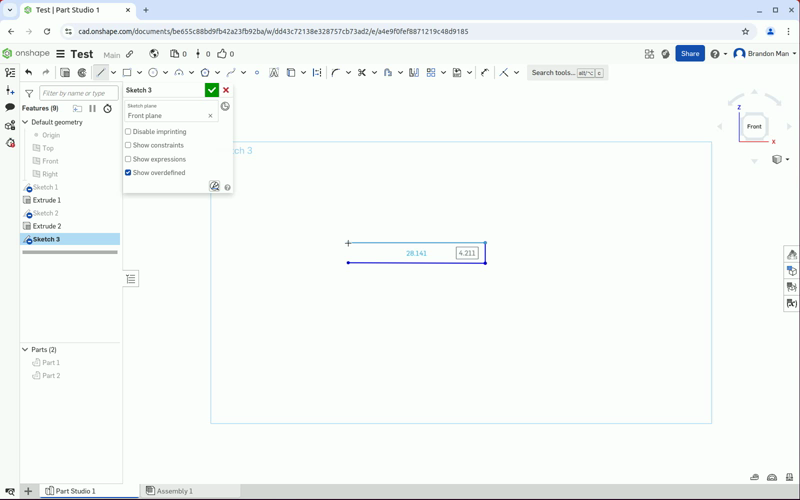
click(348, 242)
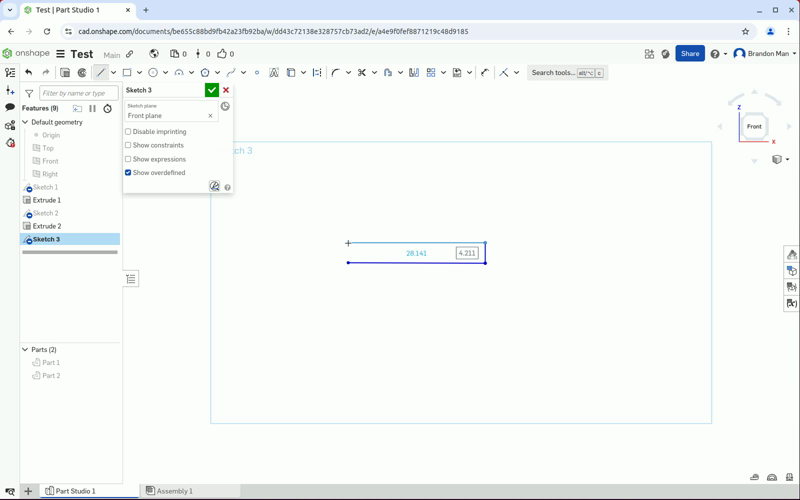
key_up(shift)
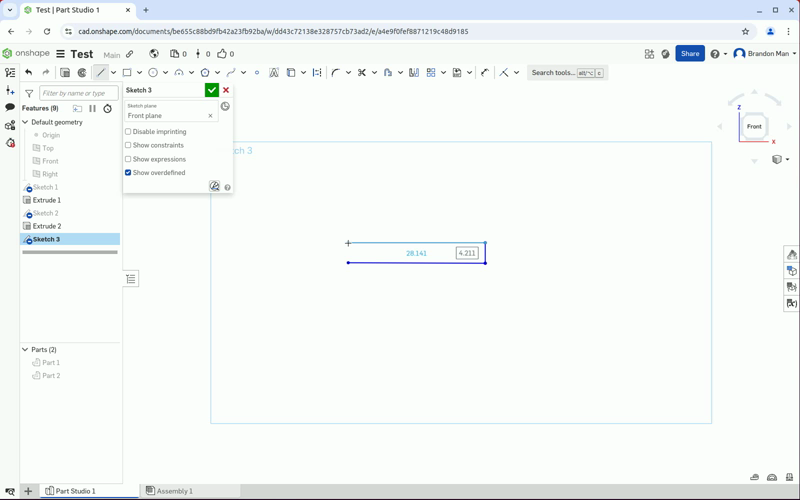
mouse_move(378, 242)
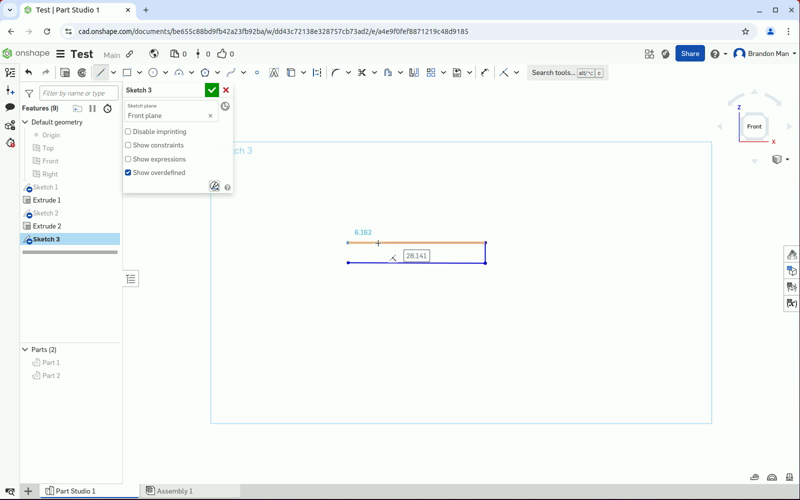
key_down(shift)
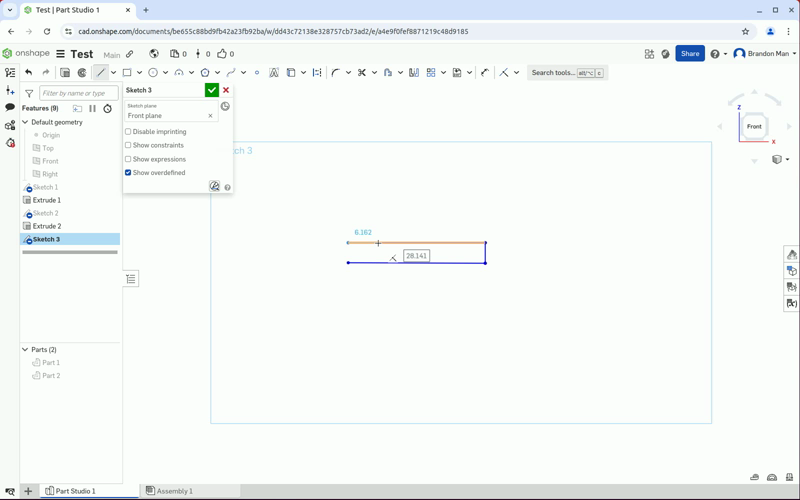
mouse_move(348, 262)
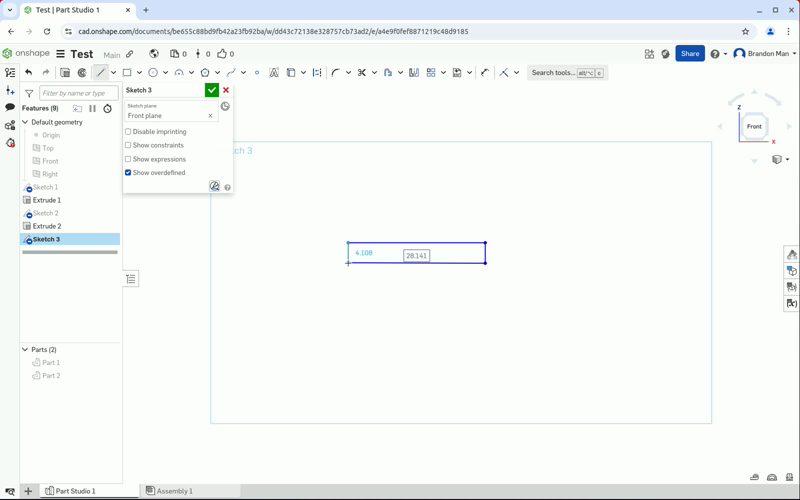
key_up(shift)
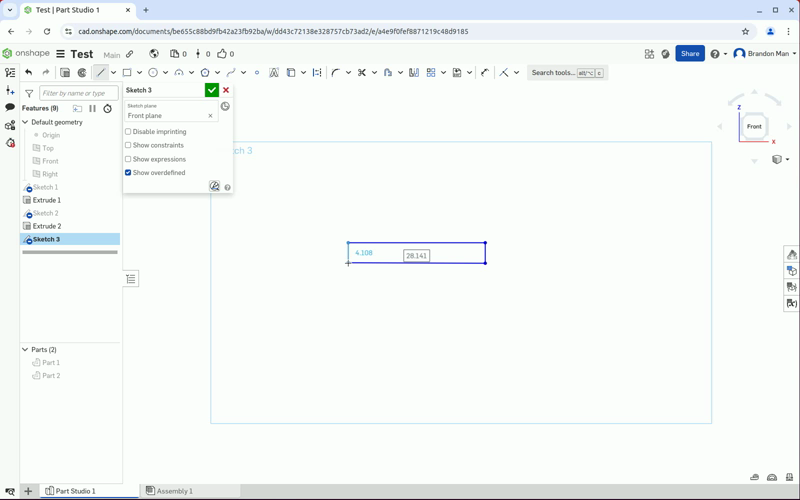
click(348, 262)
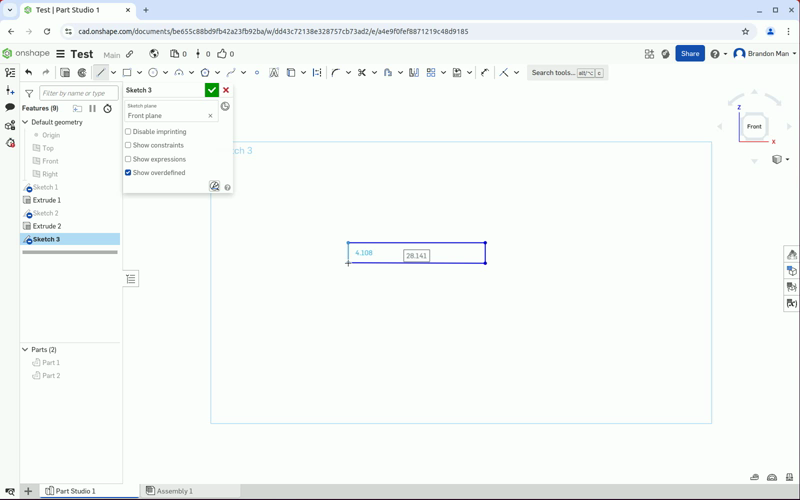
key(esc)
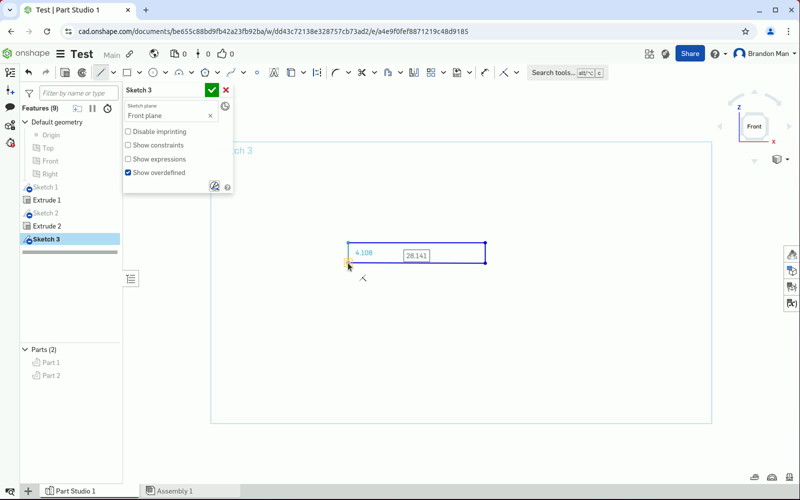
mouse_move(379, 247)
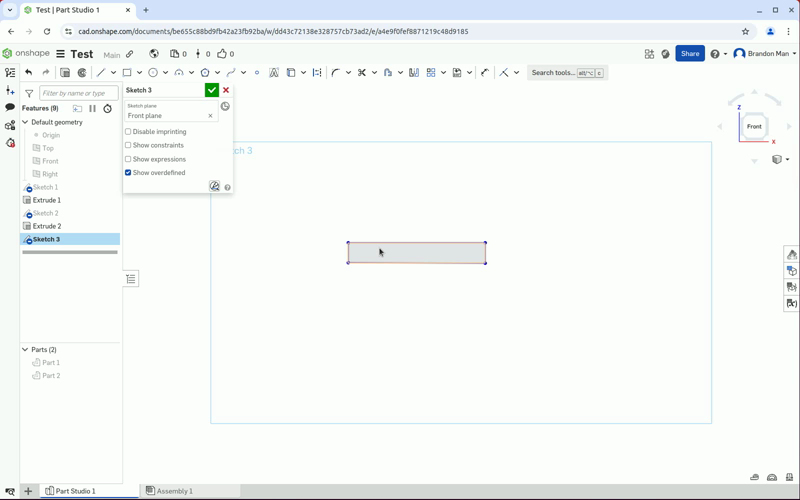
click(379, 247)
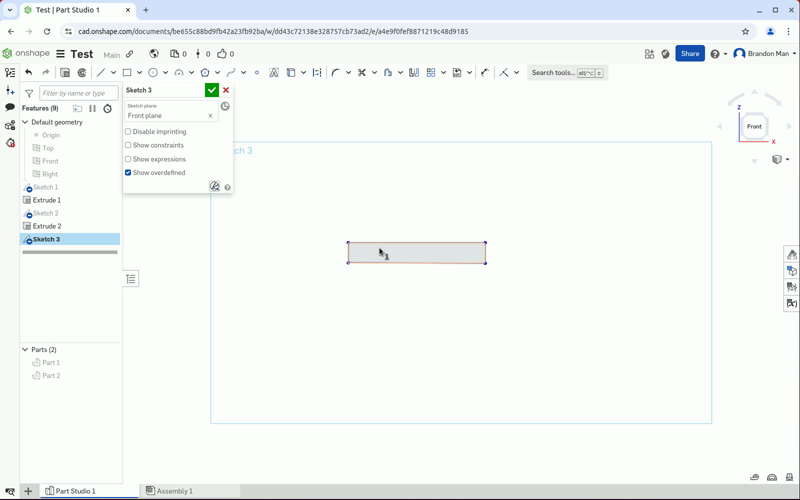
mouse_move(73, 352)
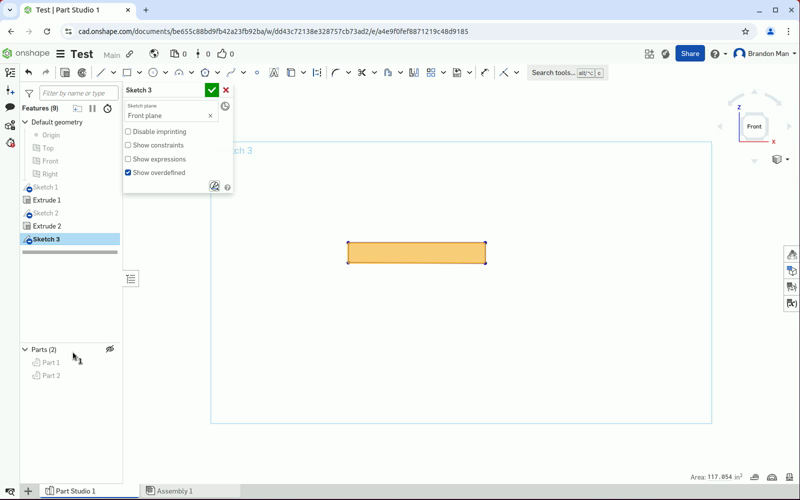
key(shift+y)
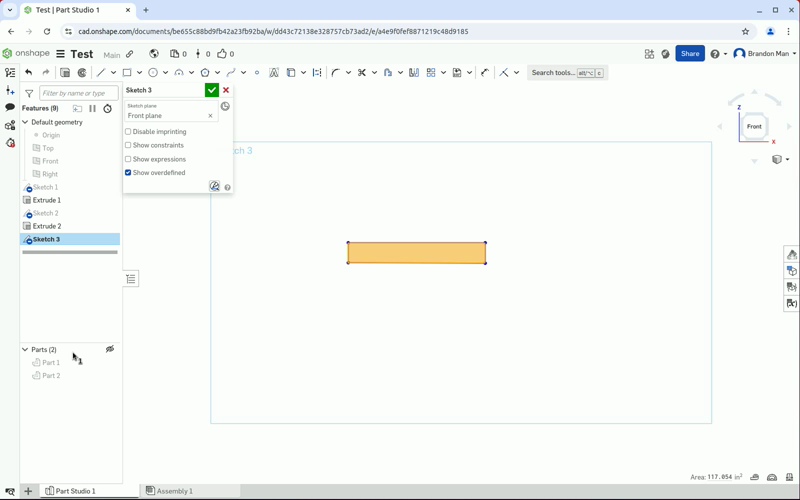
key(shift+e)
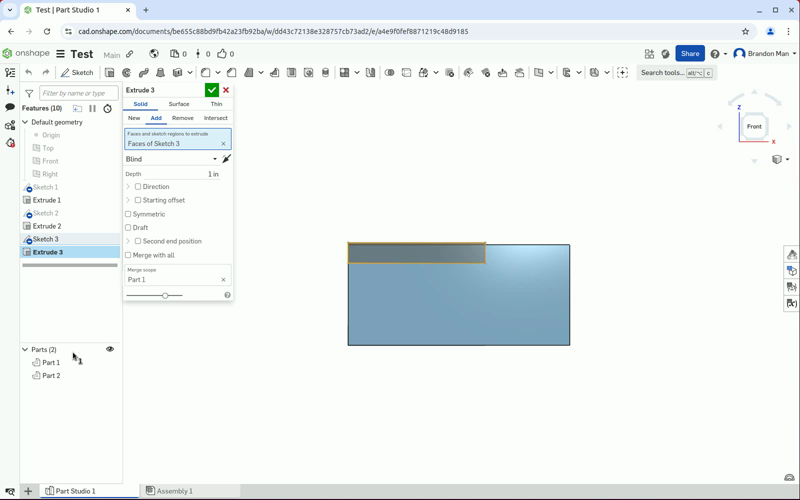
mouse_move(143, 106)
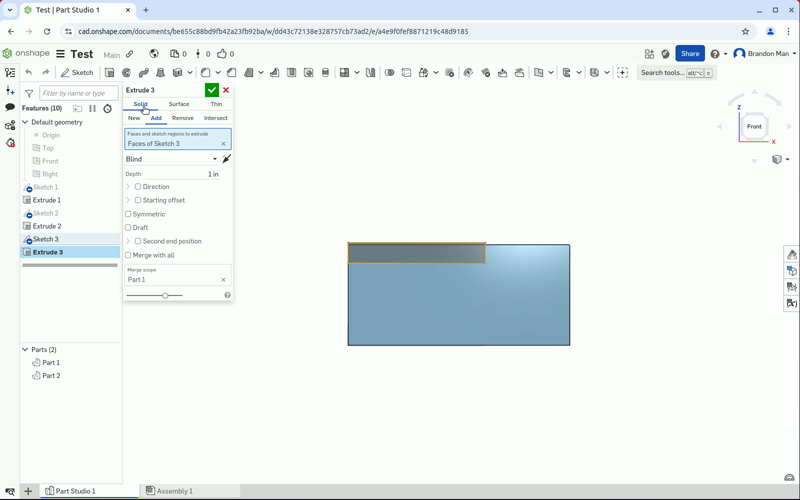
click(143, 106)
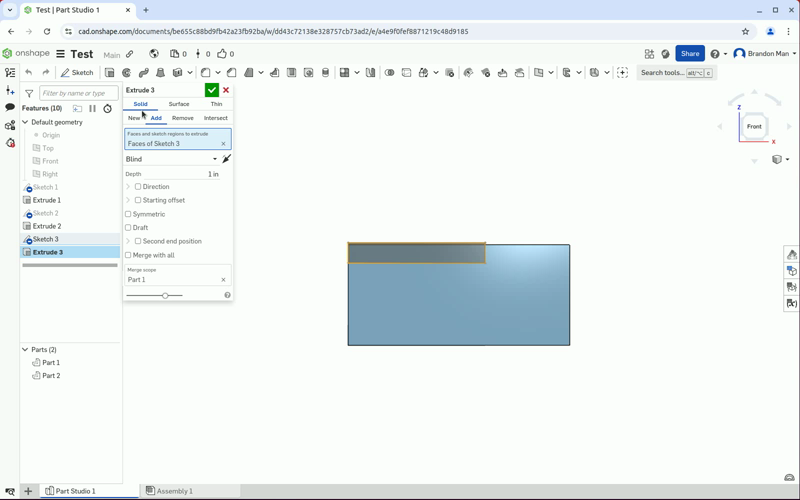
mouse_move(137, 120)
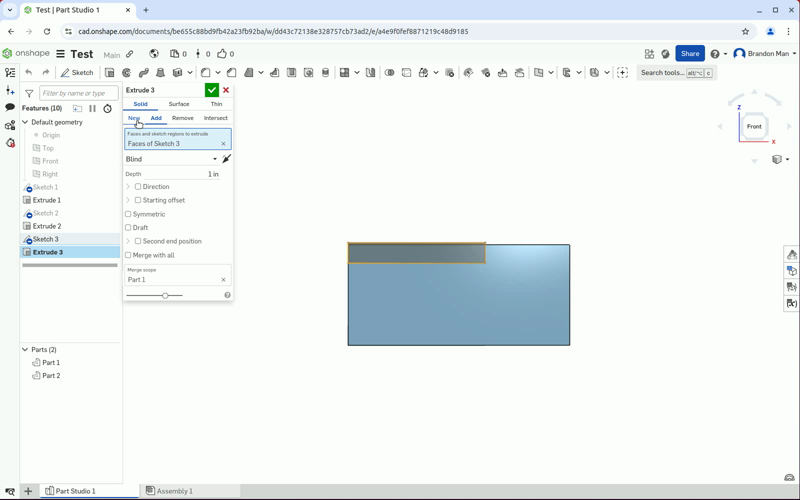
click(137, 120)
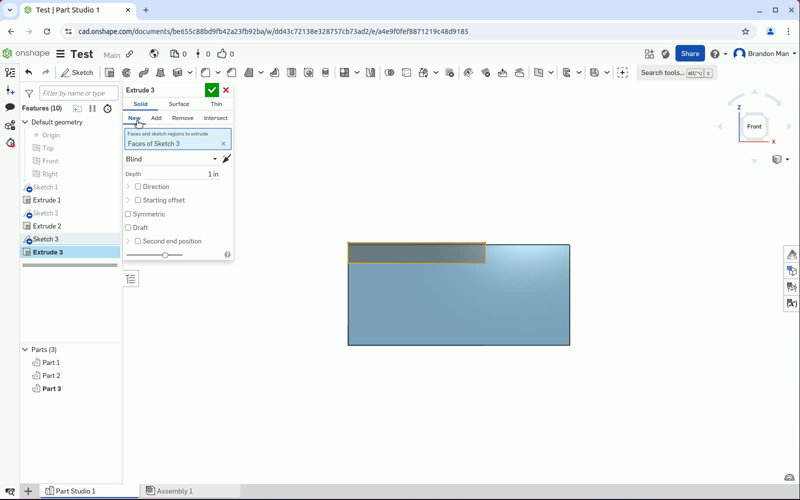
key(tab, 4)
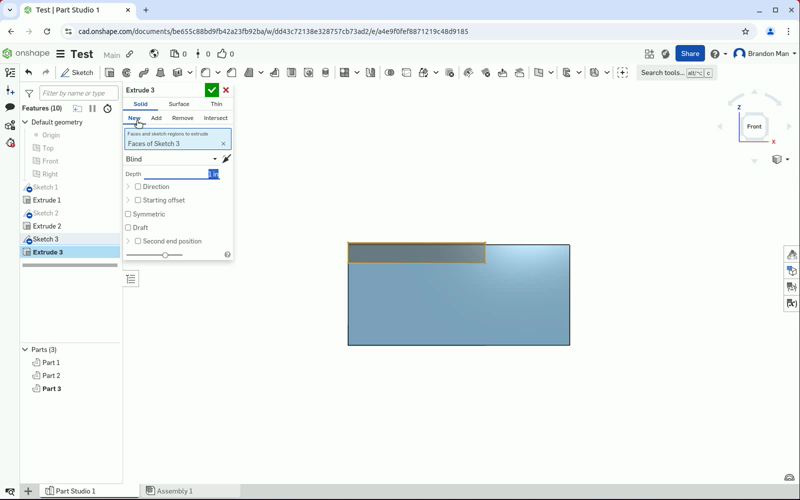
text(-7.943)
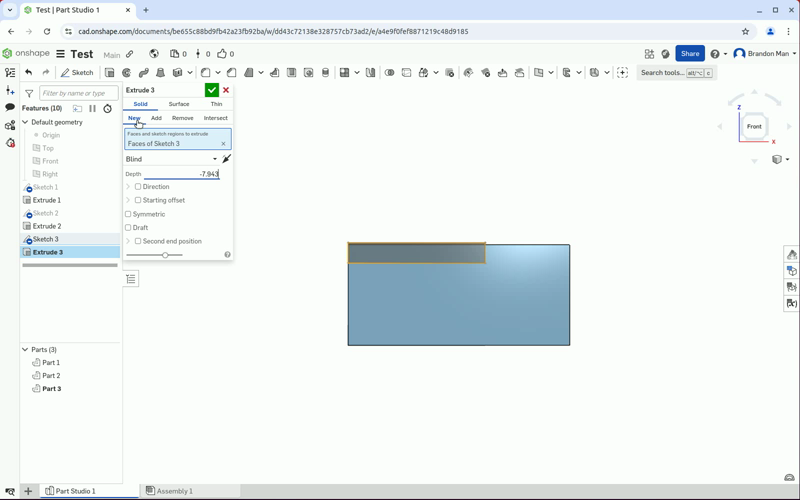
key(enter)
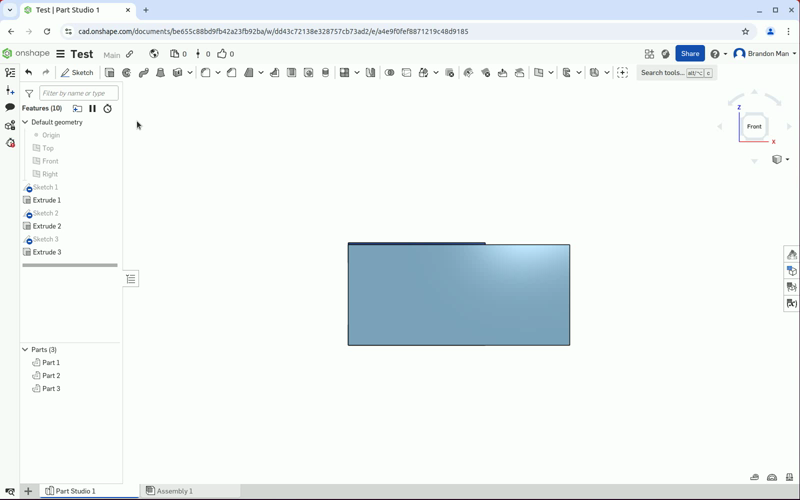
key(shift+h)
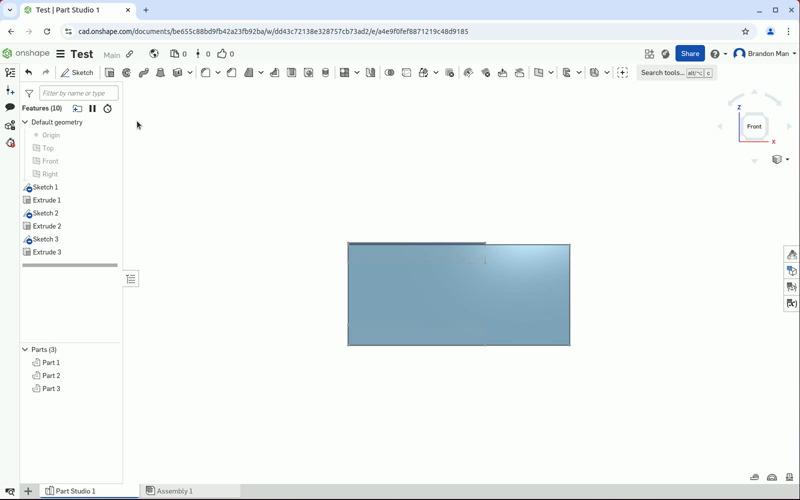
key(shift+h)
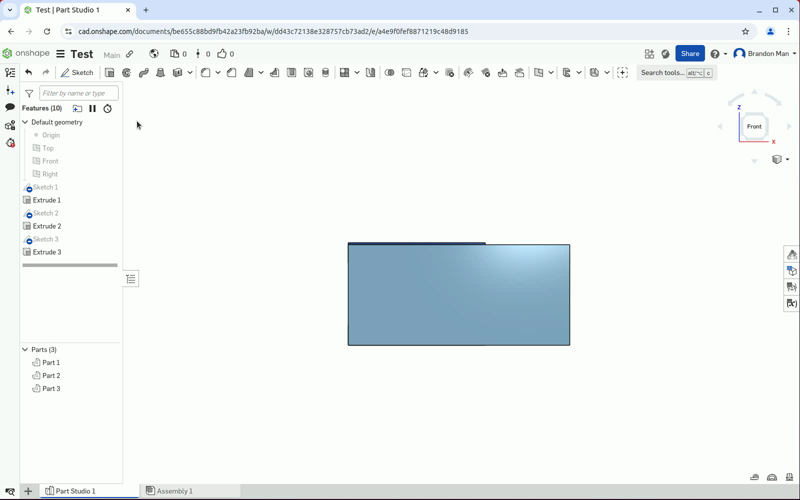
mouse_move(73, 189)
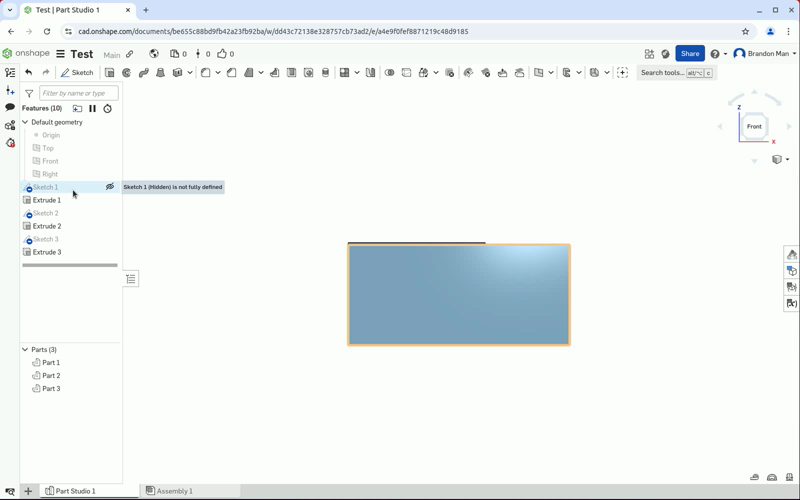
click(73, 189)
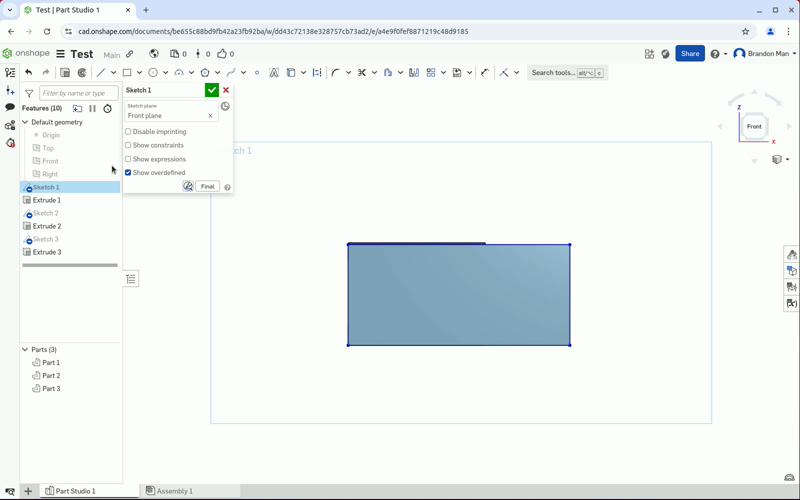
mouse_move(229, 92)
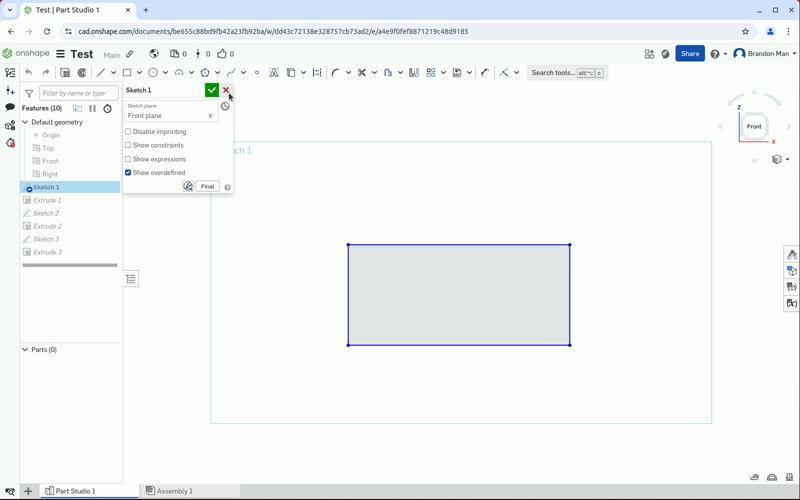
click(229, 92)
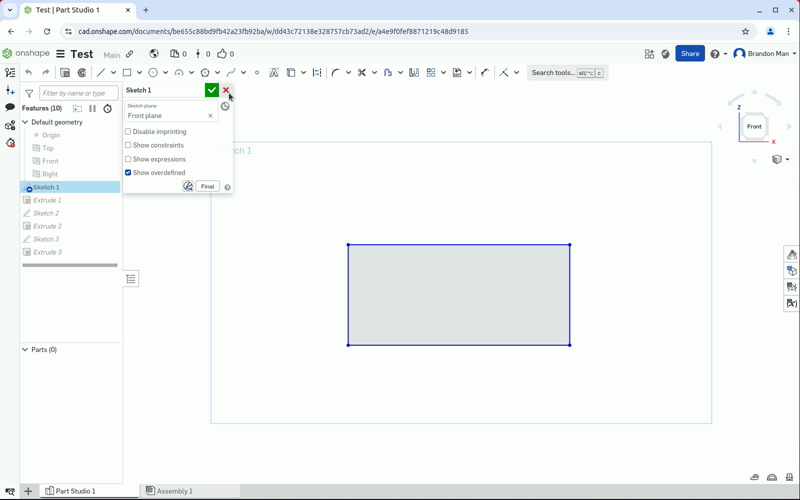
key(shift+s)
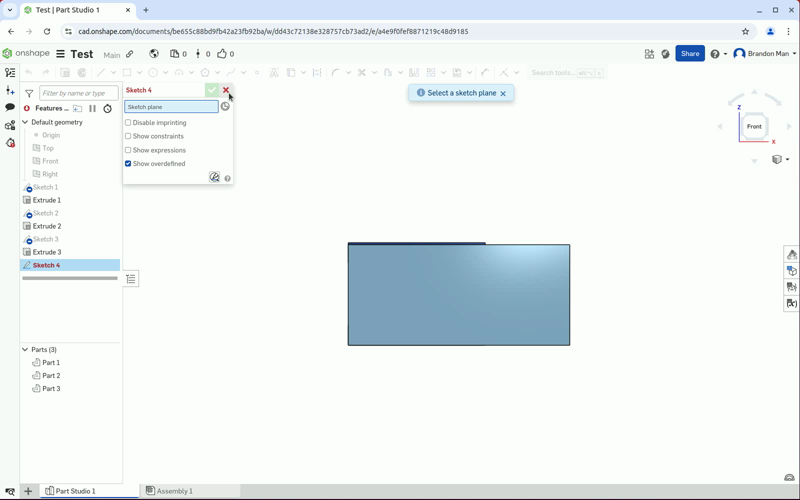
mouse_move(73, 163)
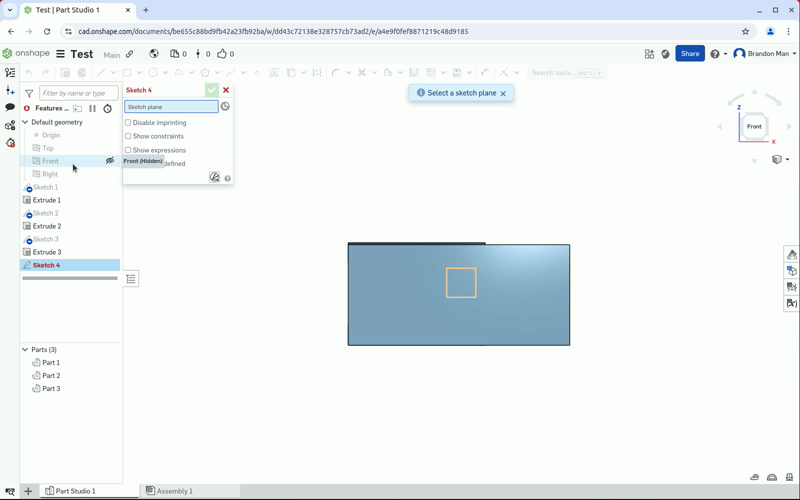
click(73, 163)
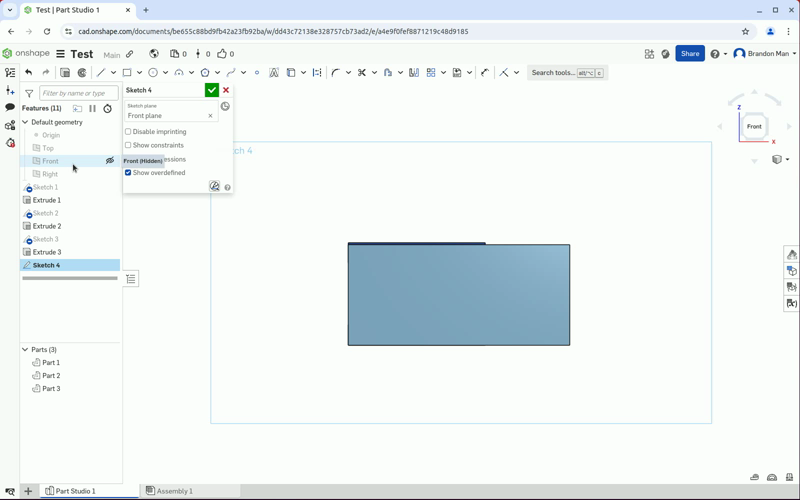
mouse_move(73, 352)
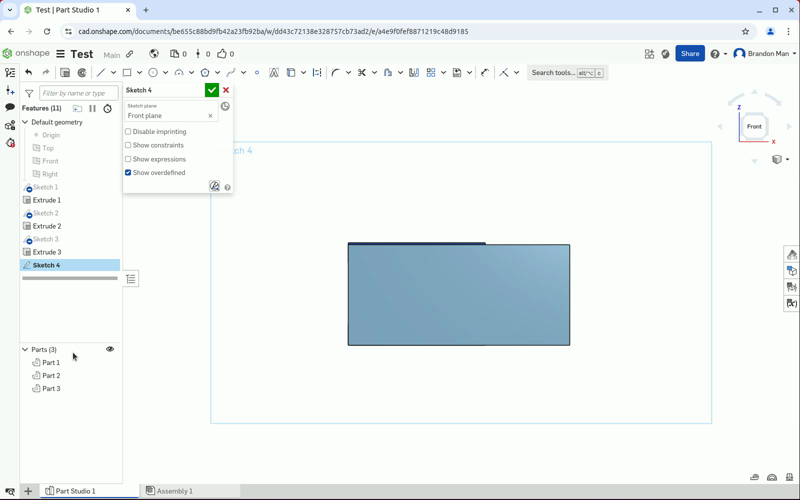
key(y)
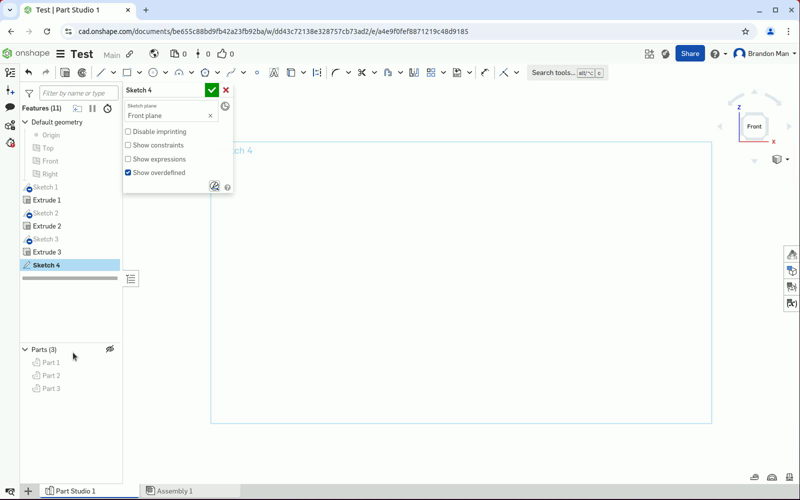
key(l)
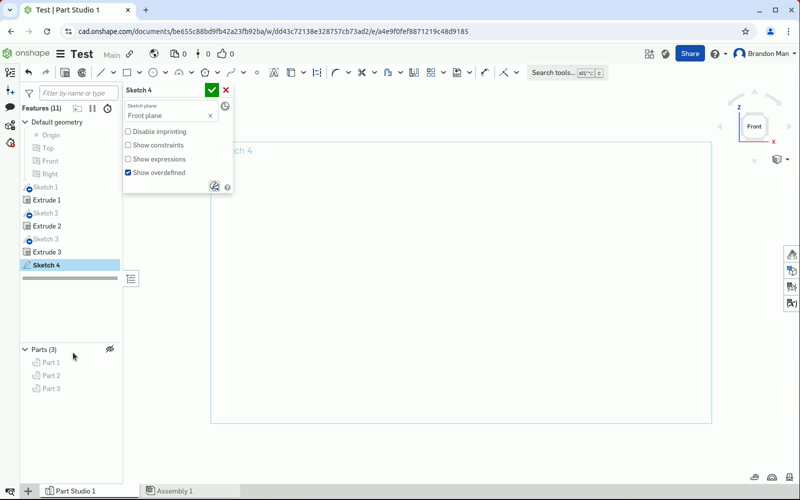
key_down(shift)
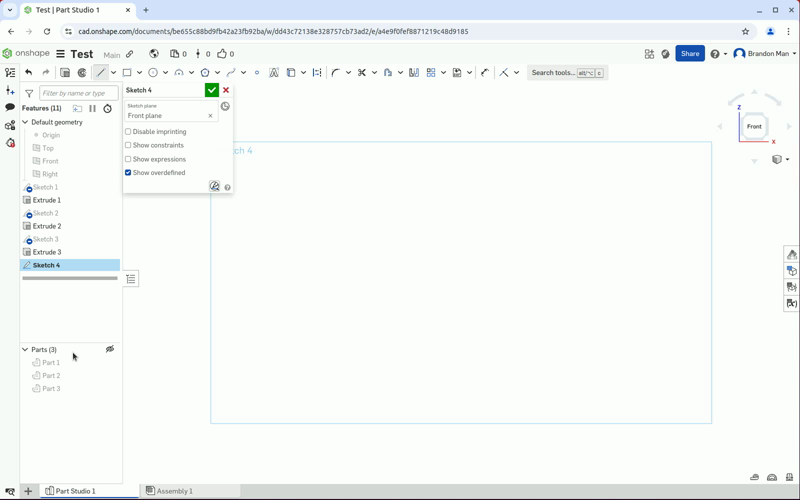
mouse_move(348, 345)
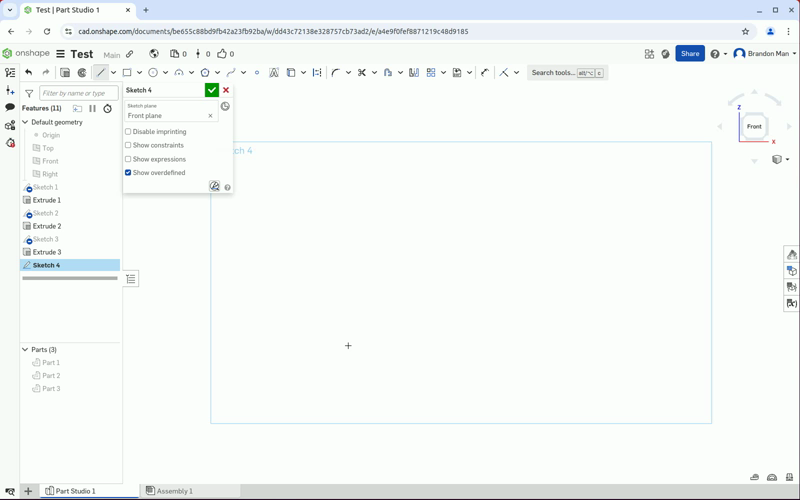
click(348, 345)
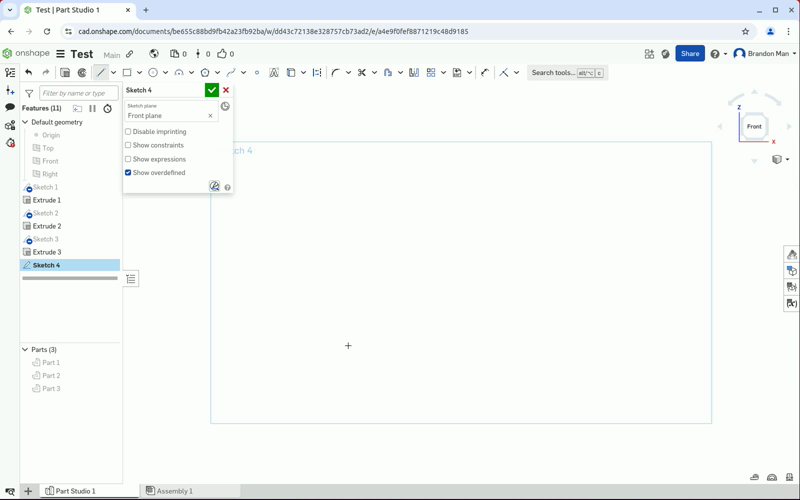
key_up(shift)
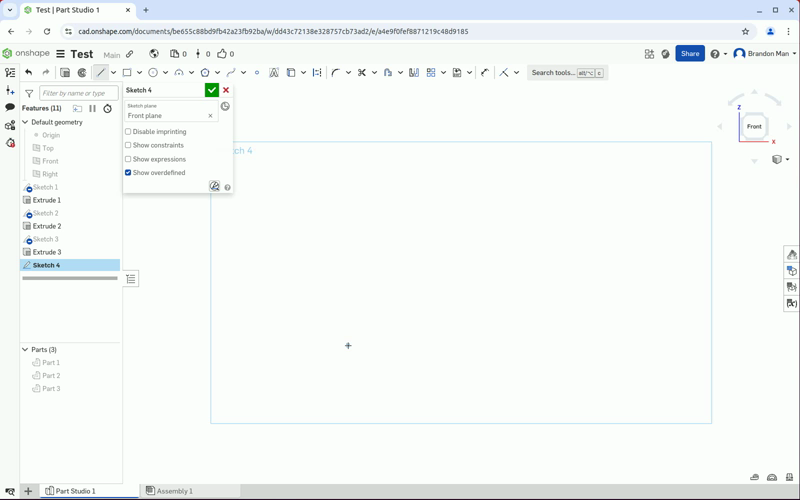
key_down(shift)
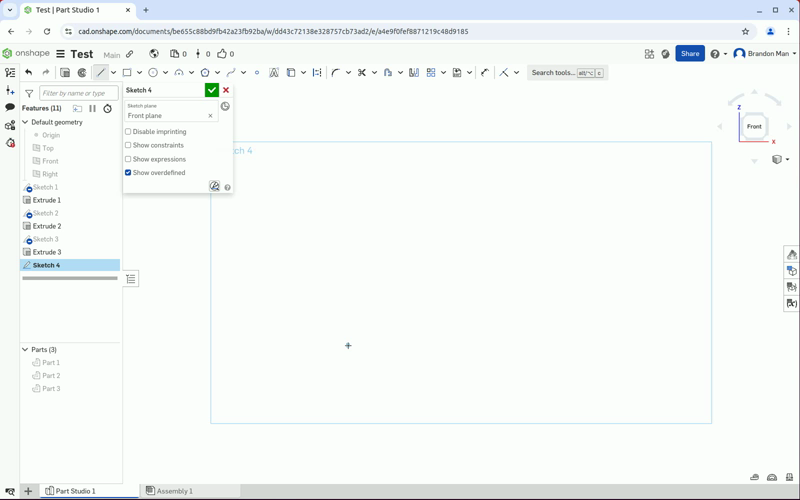
mouse_move(423, 345)
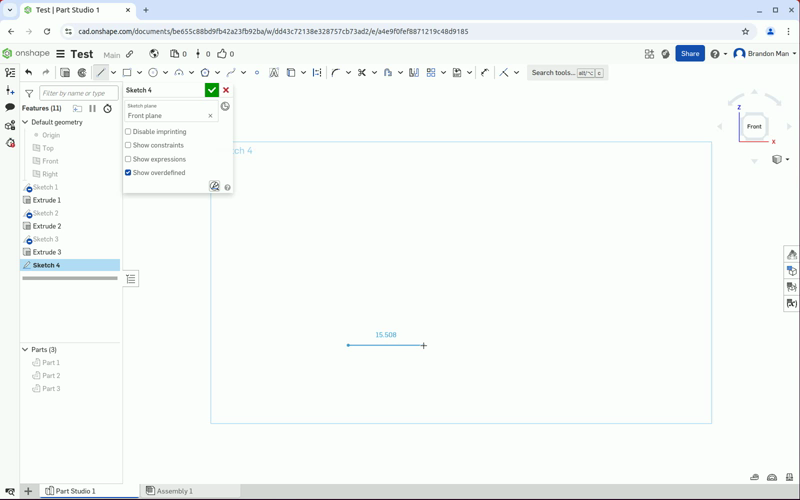
click(423, 345)
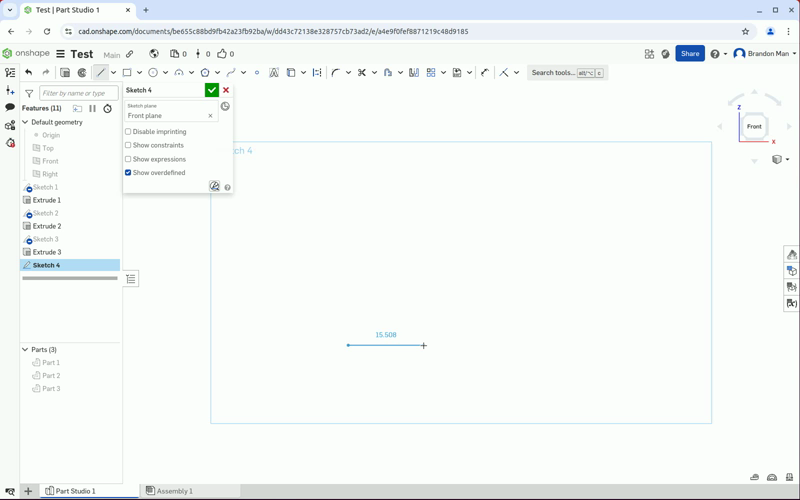
key_up(shift)
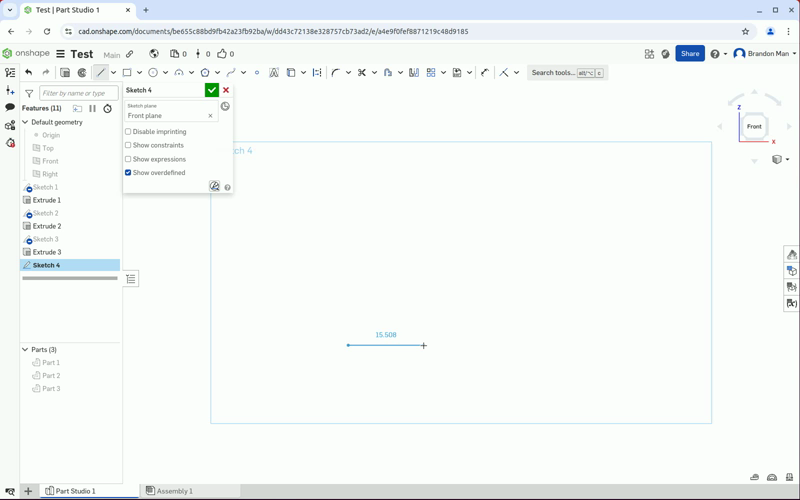
key_down(shift)
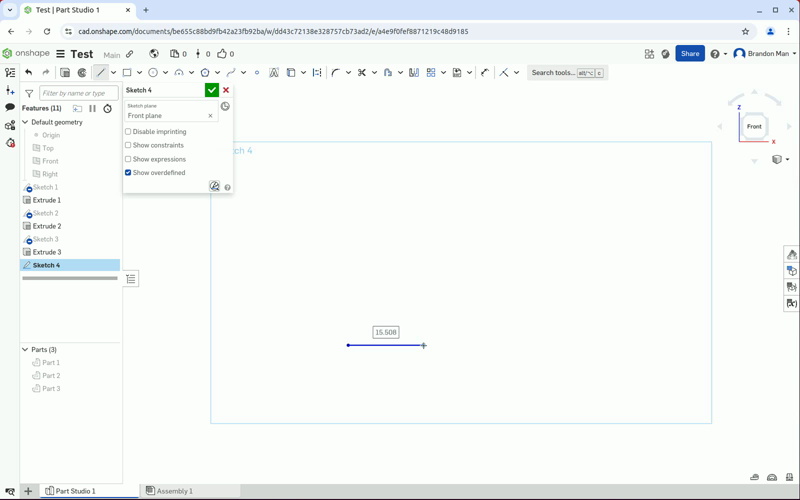
mouse_move(423, 243)
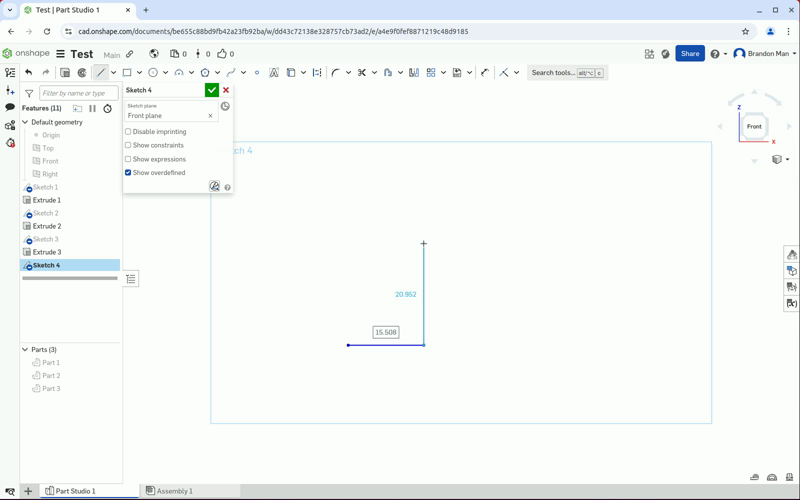
click(423, 243)
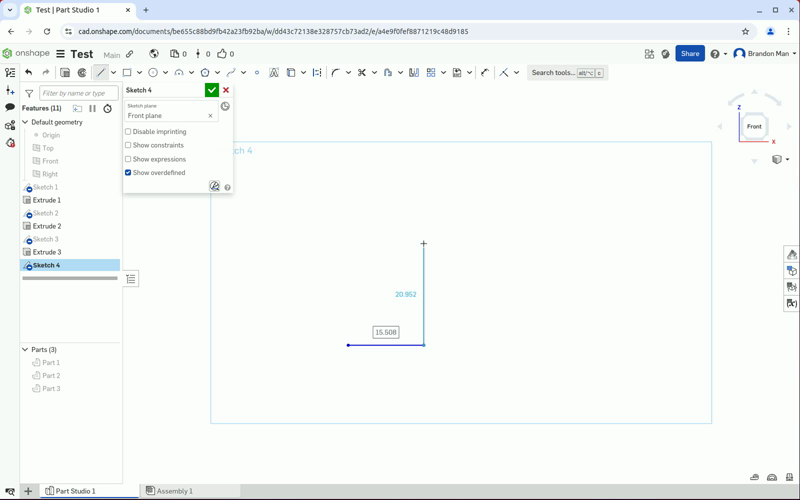
key_up(shift)
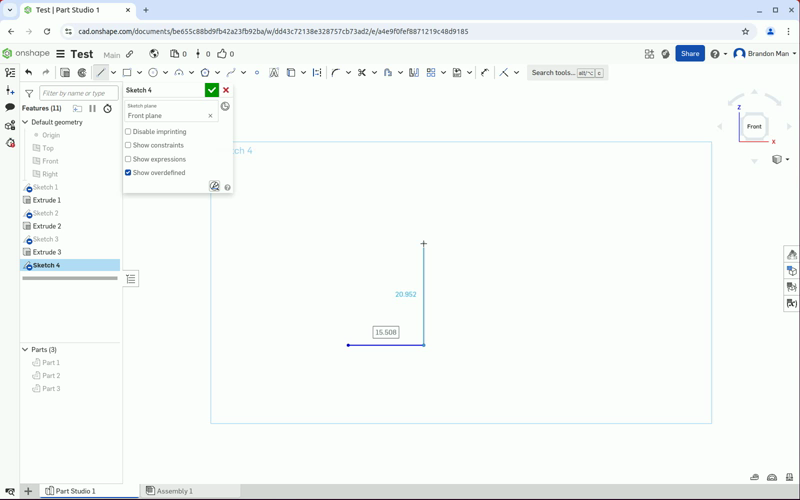
key_down(shift)
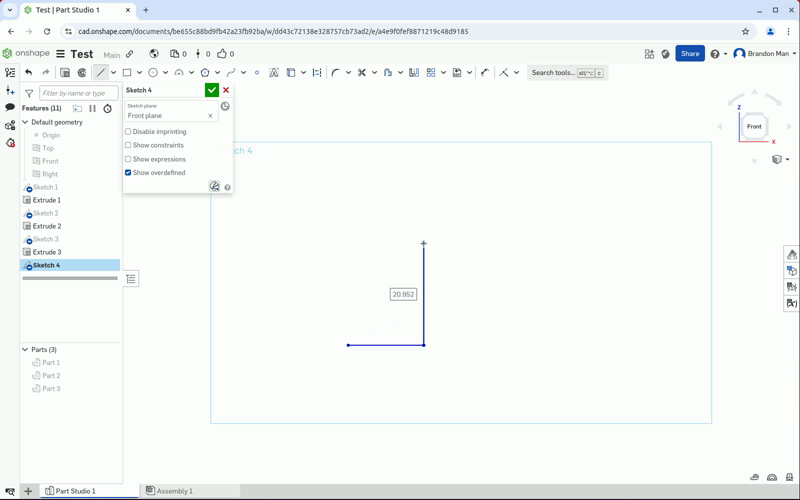
mouse_move(348, 243)
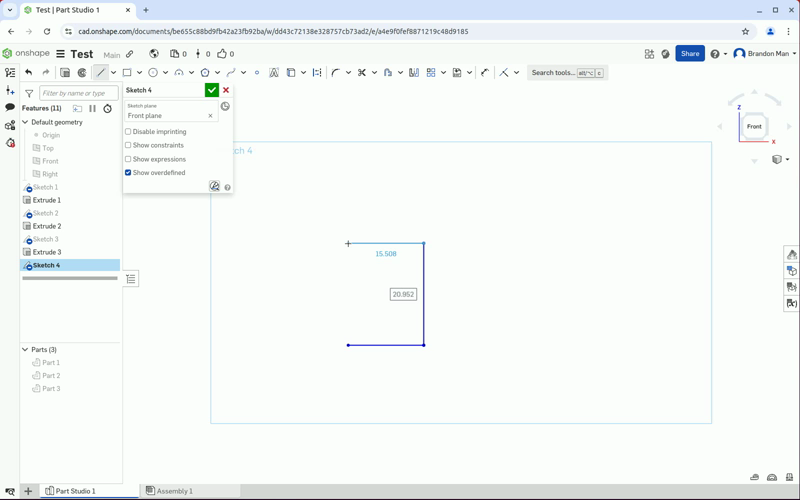
click(348, 243)
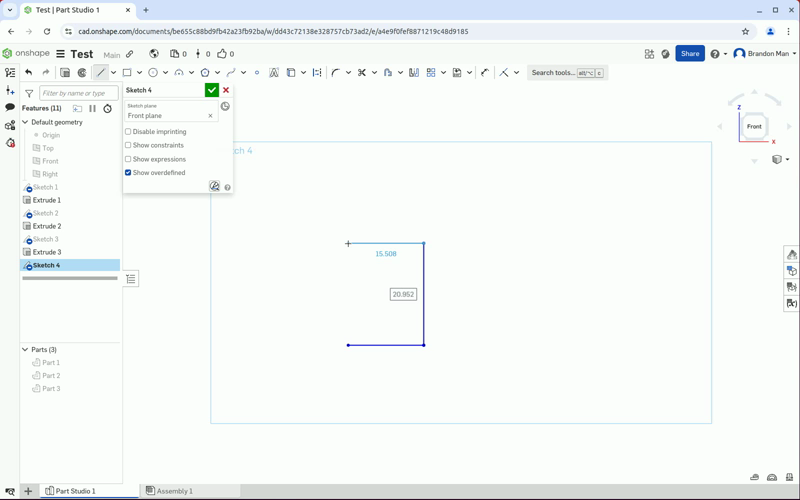
key_up(shift)
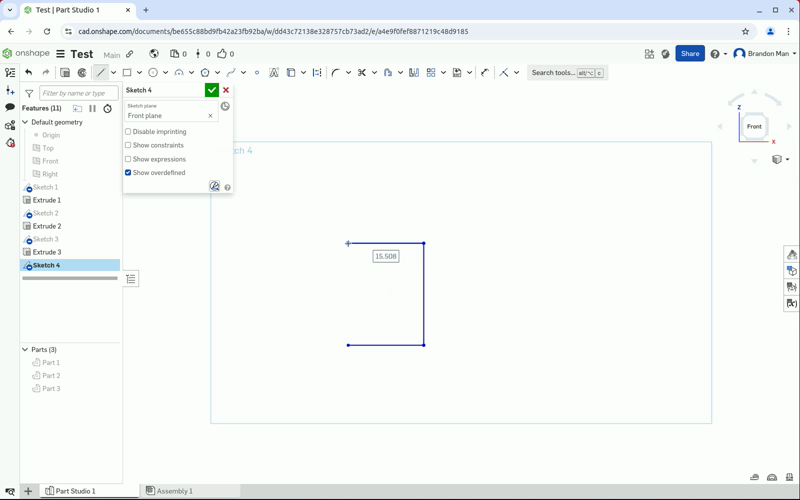
key_down(shift)
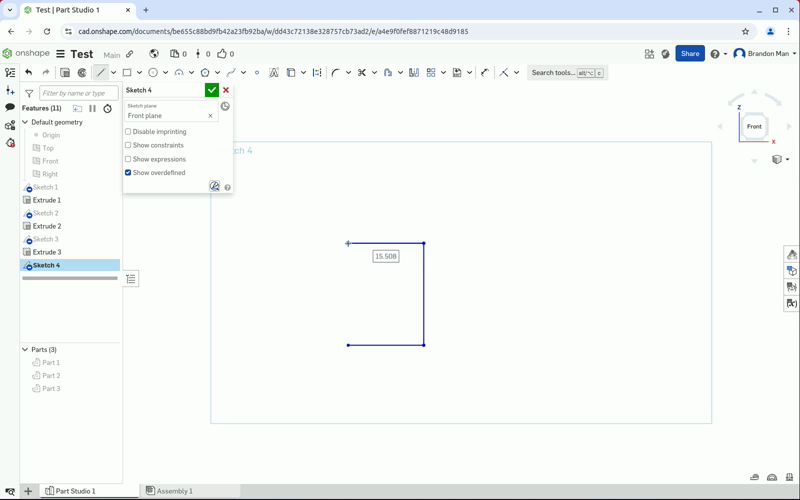
mouse_move(348, 345)
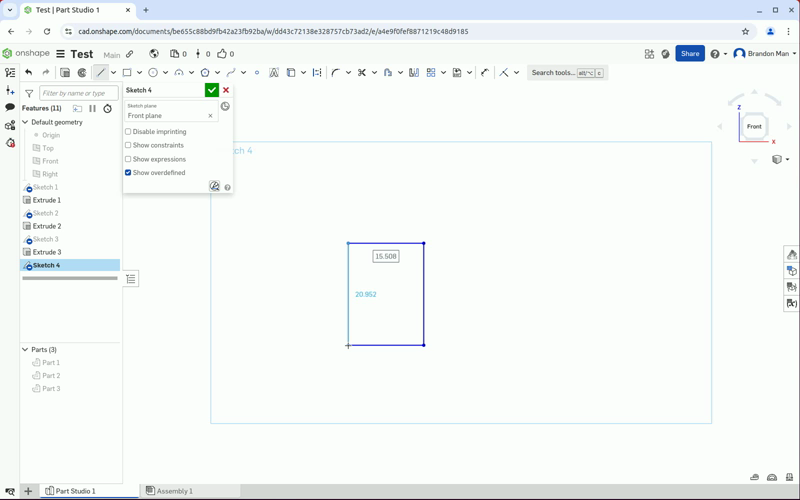
key_up(shift)
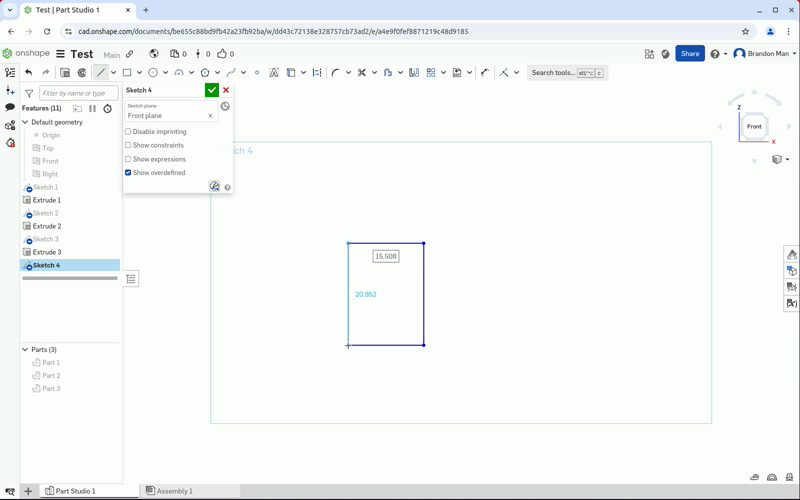
click(348, 345)
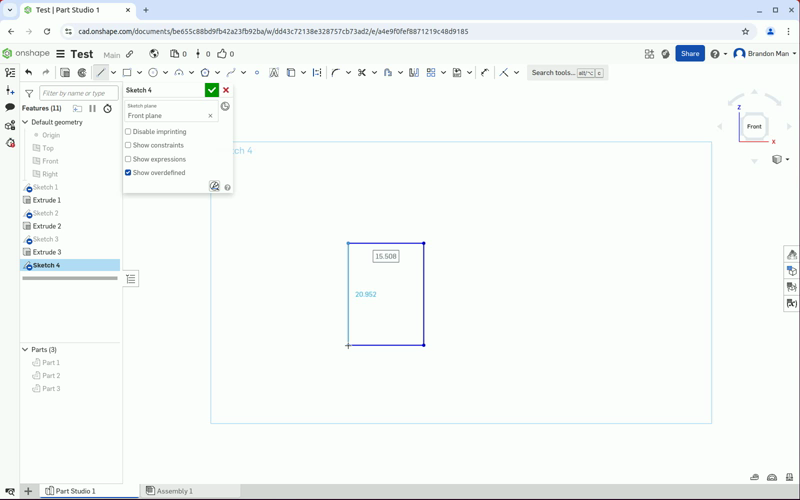
key(esc)
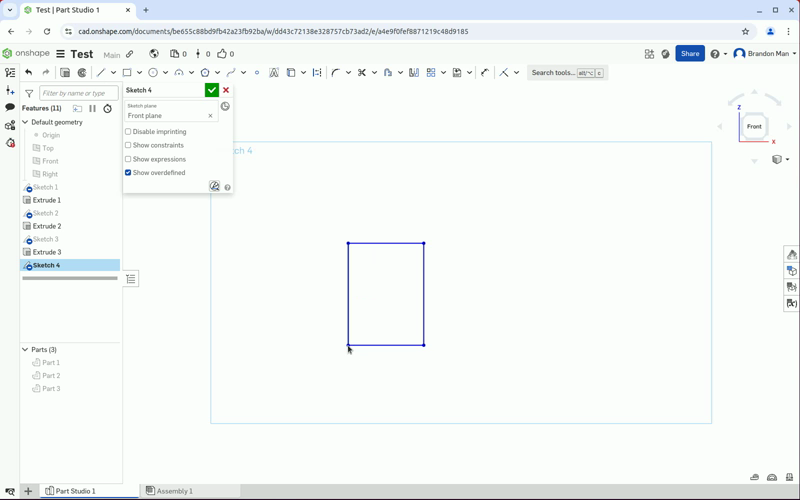
mouse_move(383, 275)
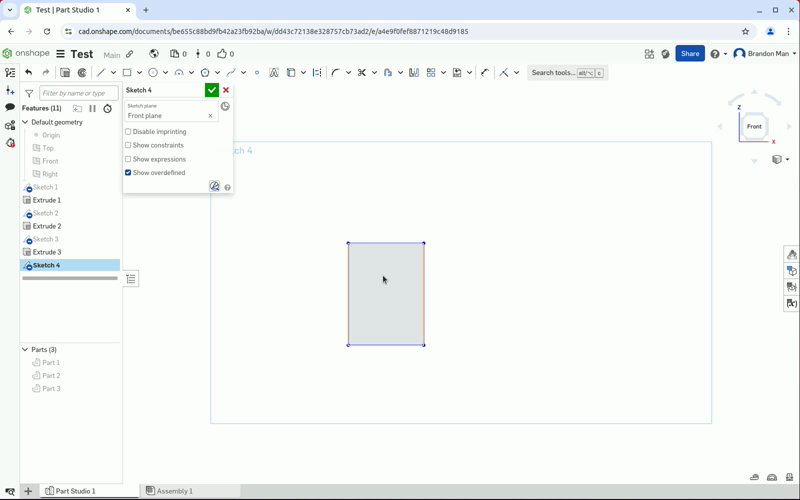
click(383, 275)
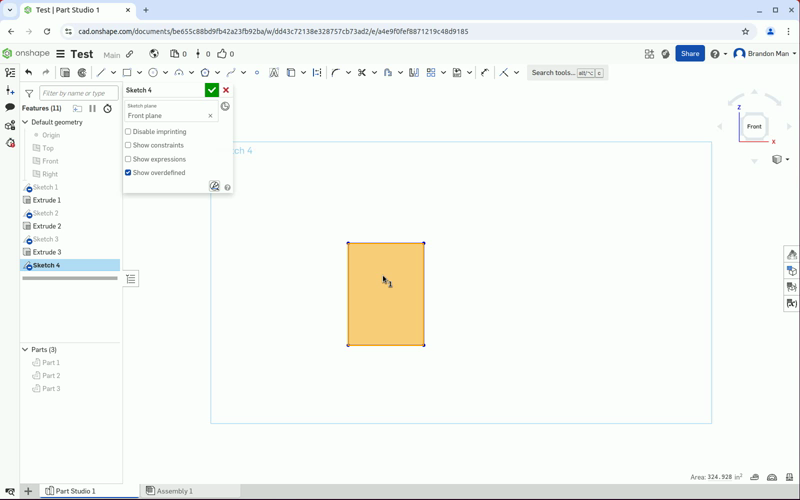
mouse_move(73, 352)
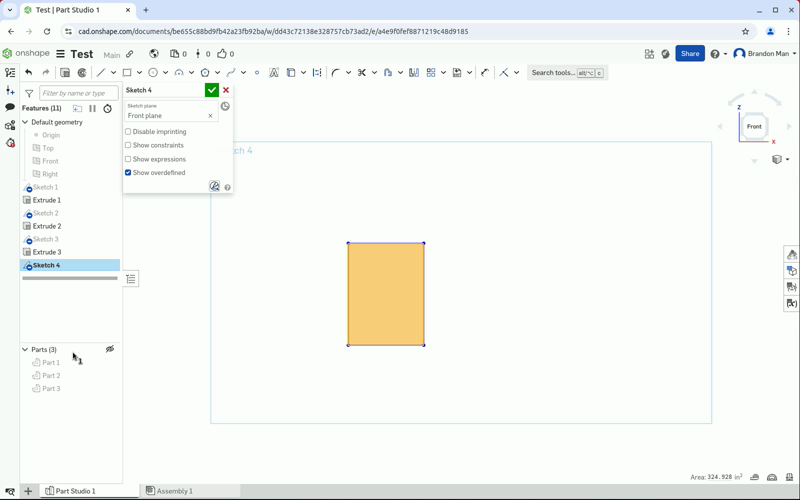
key(shift+y)
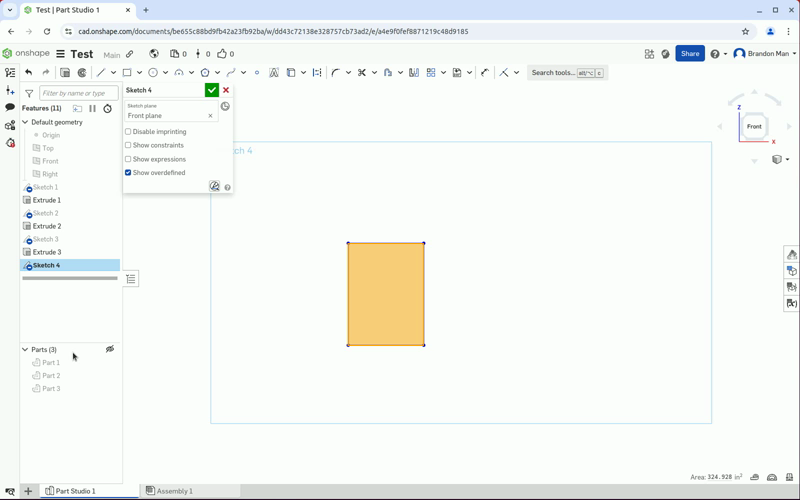
key(shift+e)
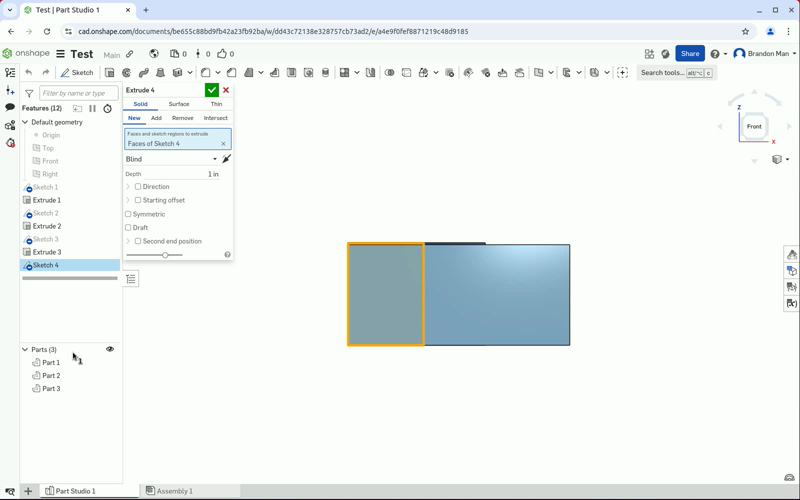
mouse_move(143, 106)
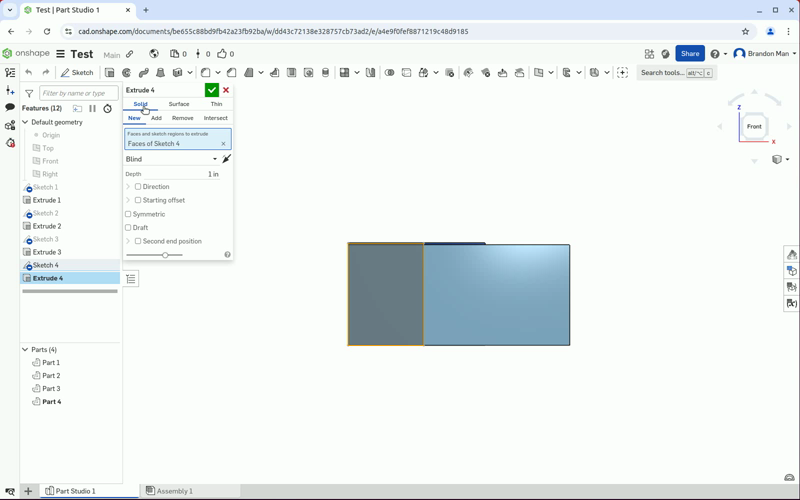
click(143, 106)
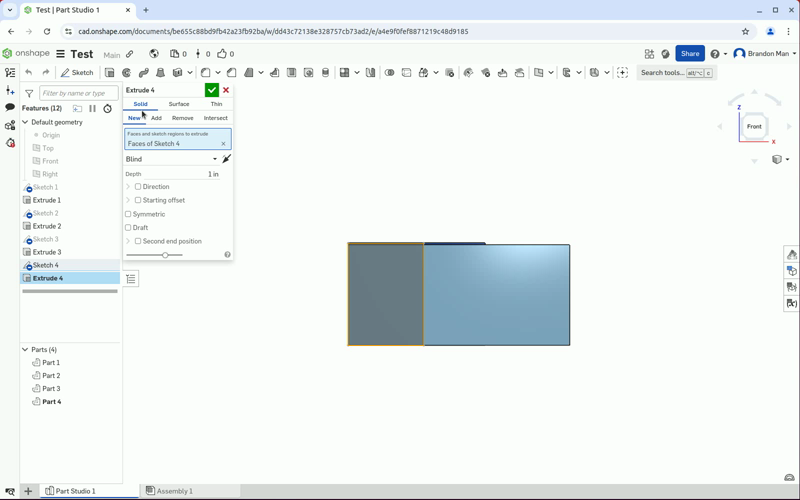
mouse_move(137, 120)
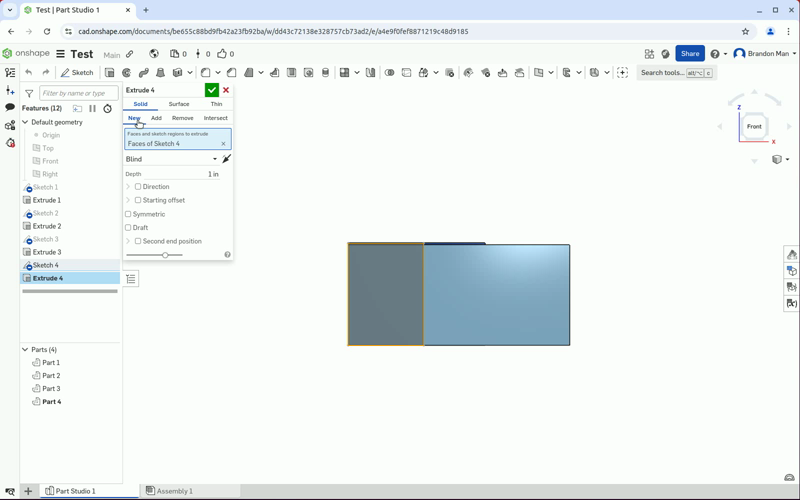
click(137, 120)
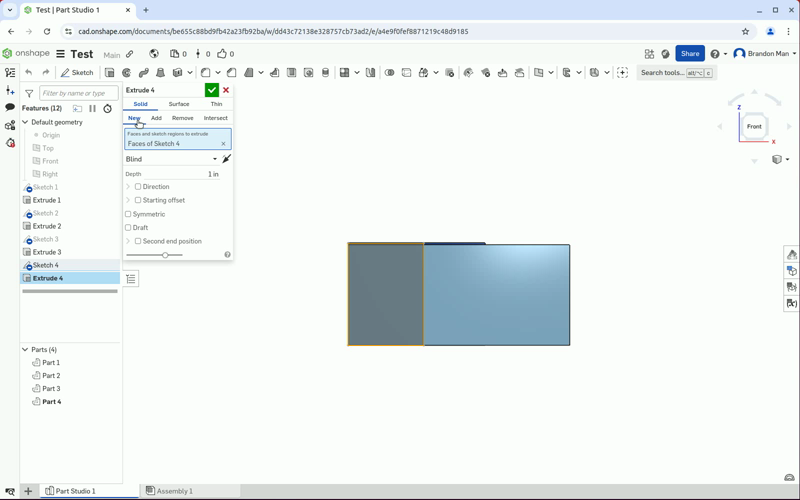
key(tab, 4)
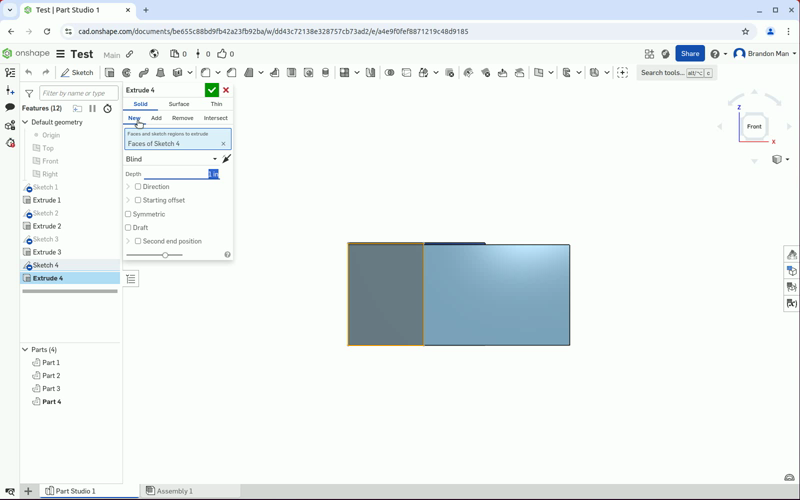
text(-14.924)
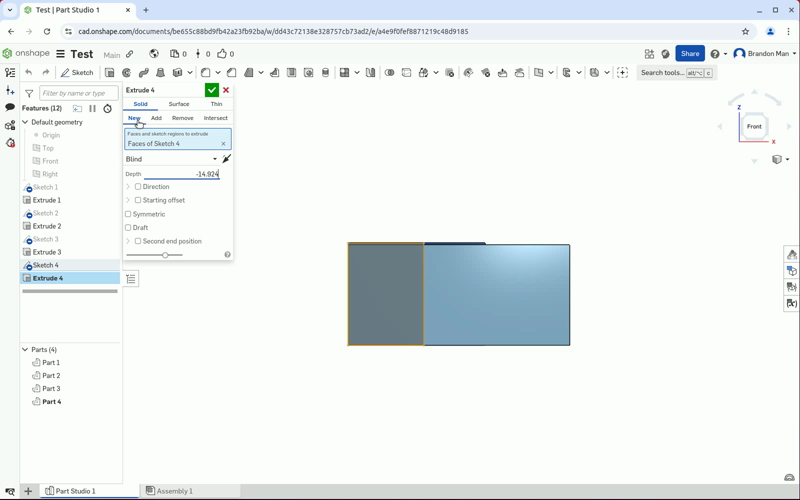
key(enter)
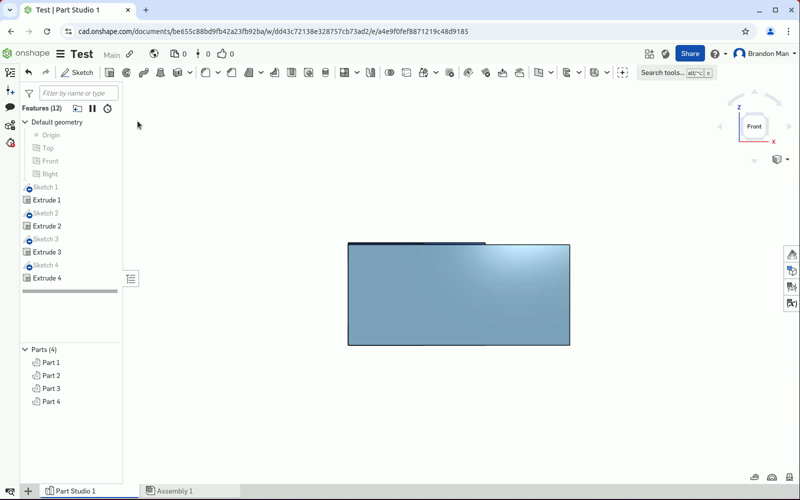
key(shift+h)
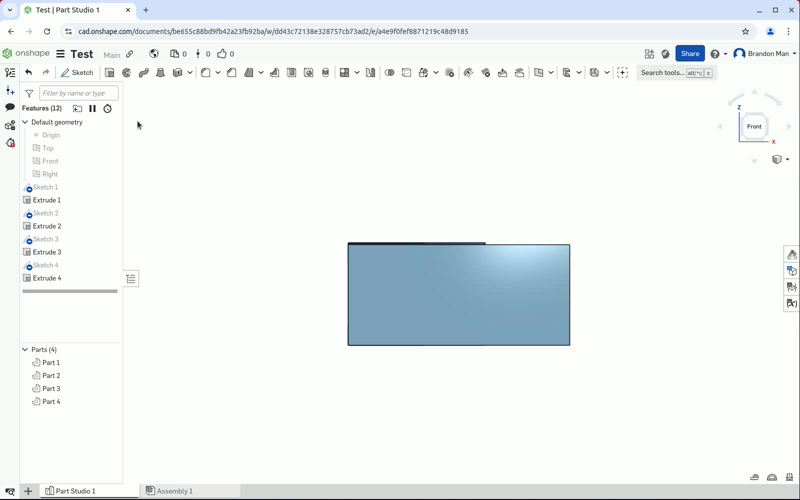
key(shift+h)
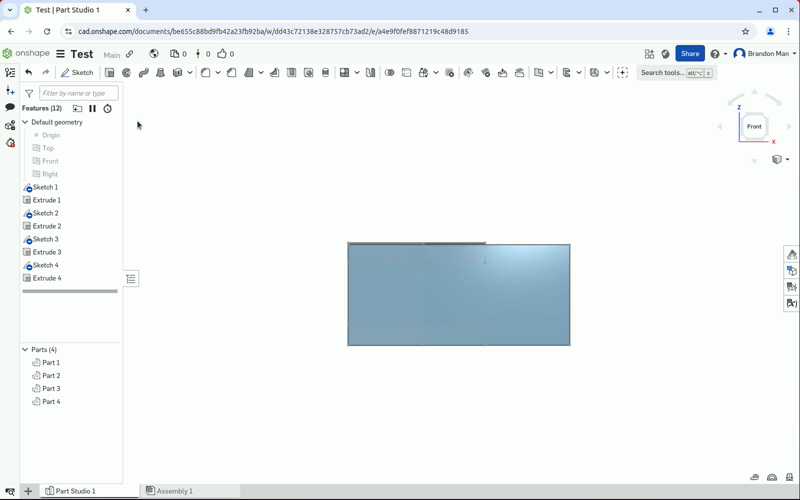
key(shift+7)
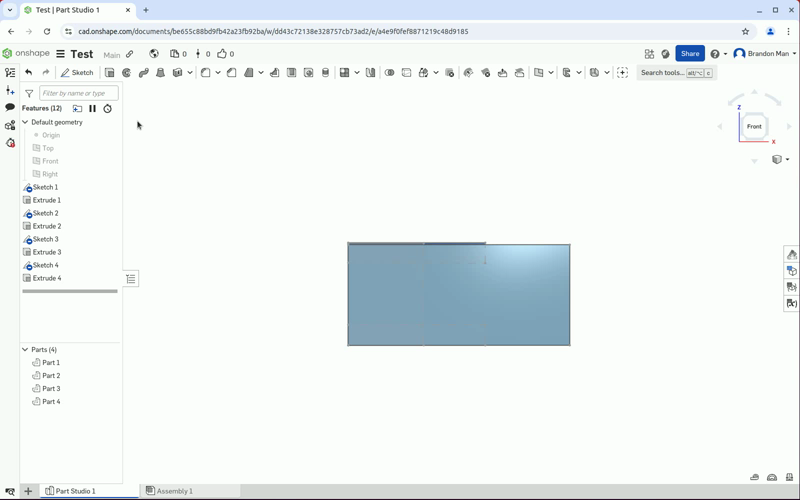
key(left, 2)
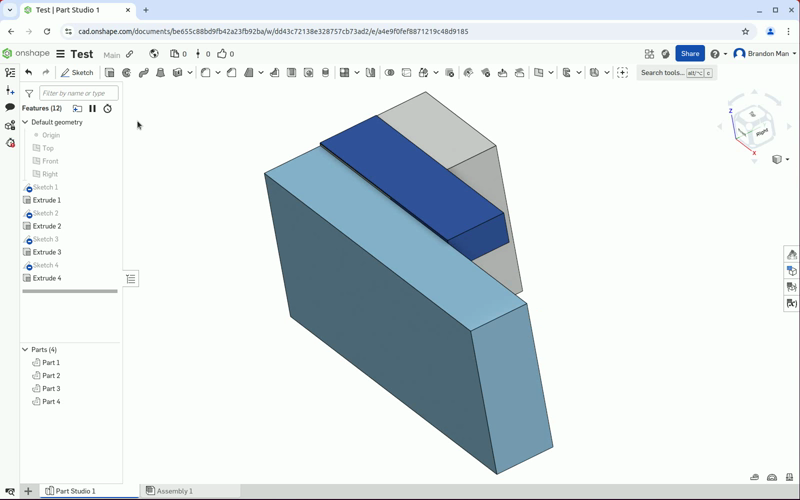
key(down, 2)
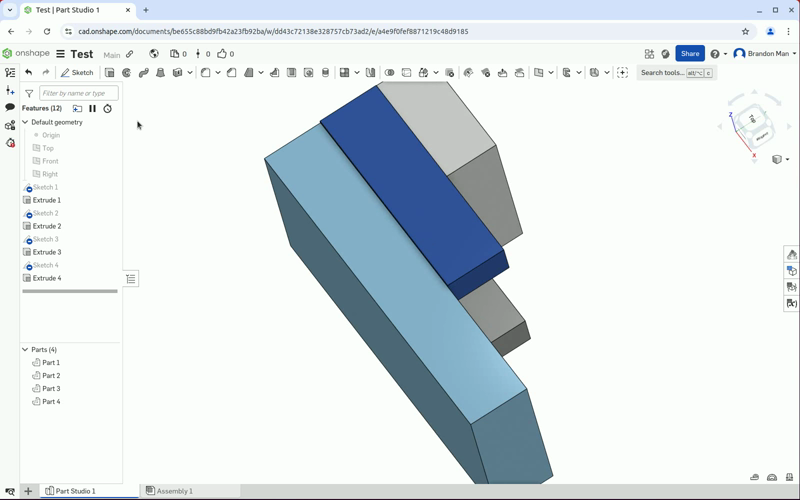
key(up, 2)
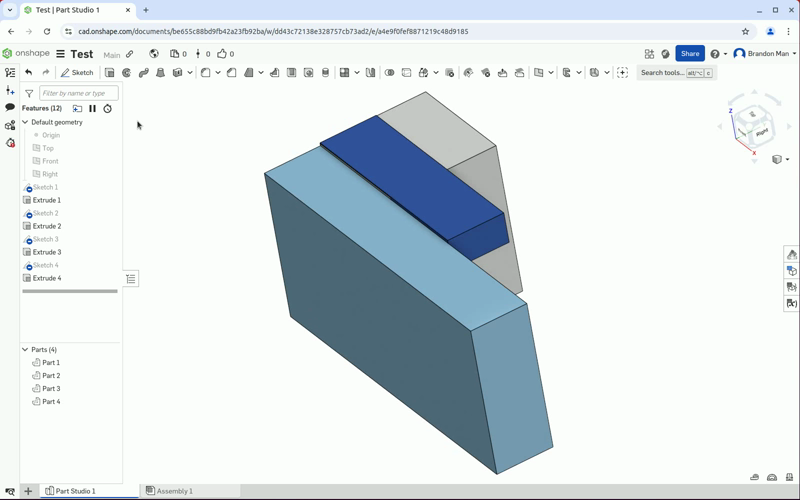
key(right, 2)
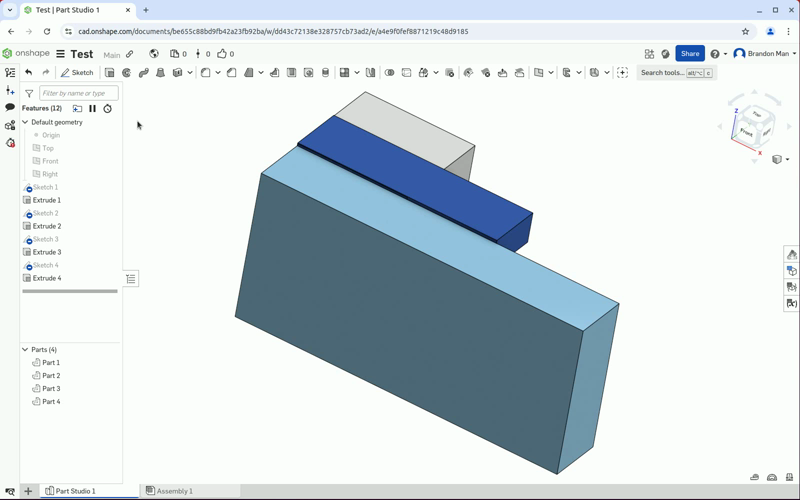
mouse_move(73, 189)
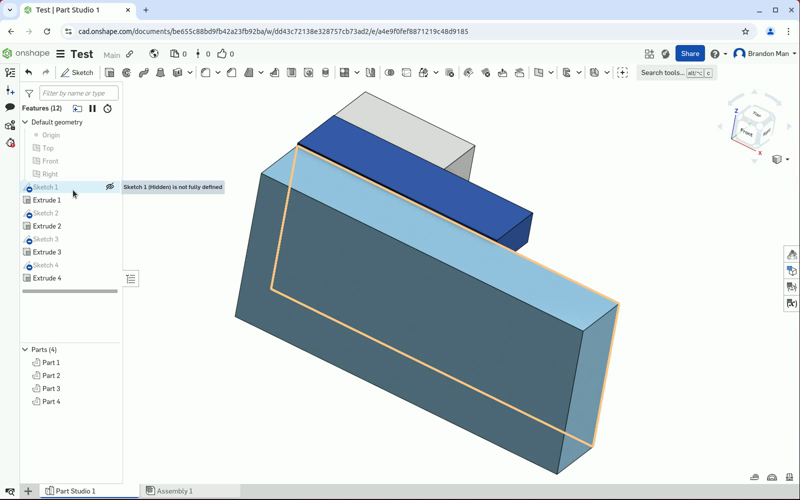
click(73, 189)